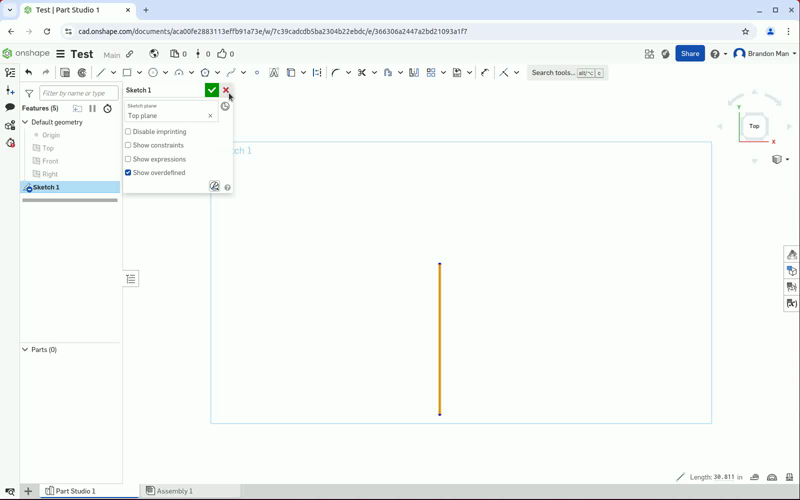
key(shift+h)
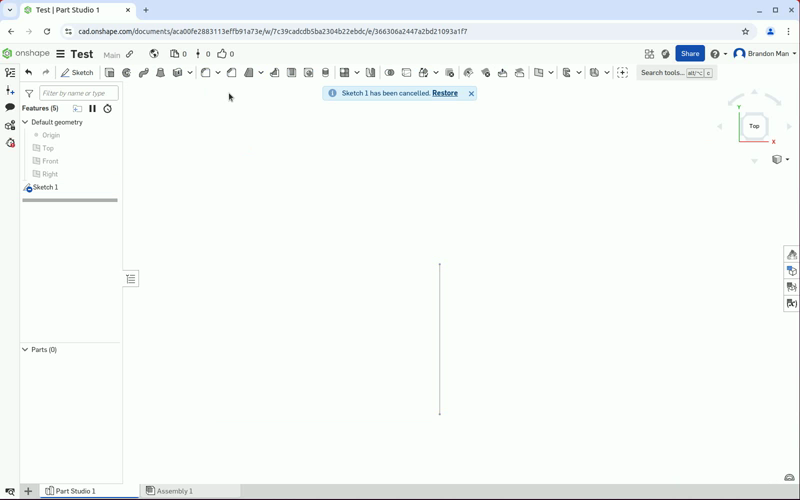
key(shift+s)
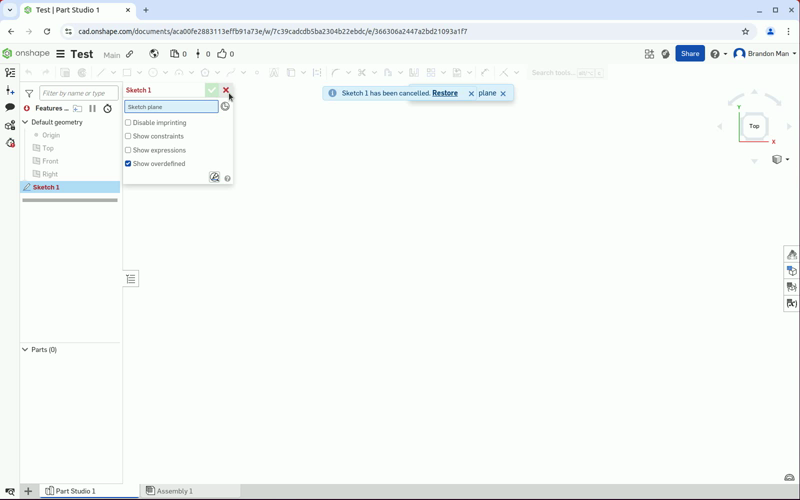
mouse_move(73, 150)
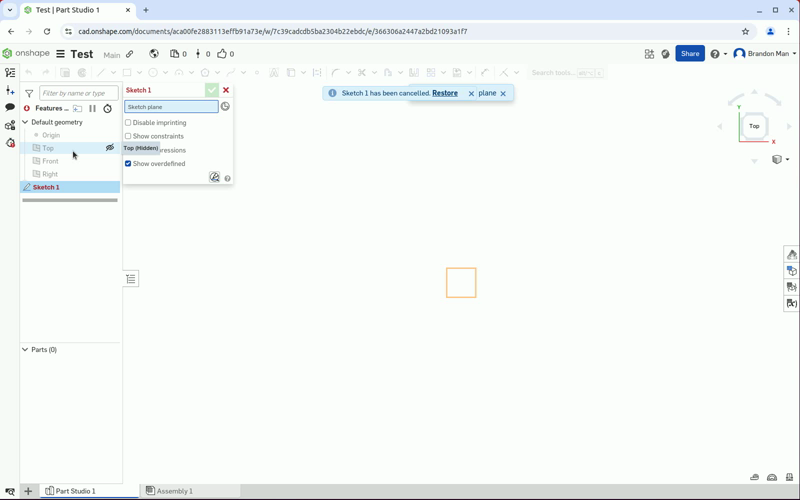
click(73, 150)
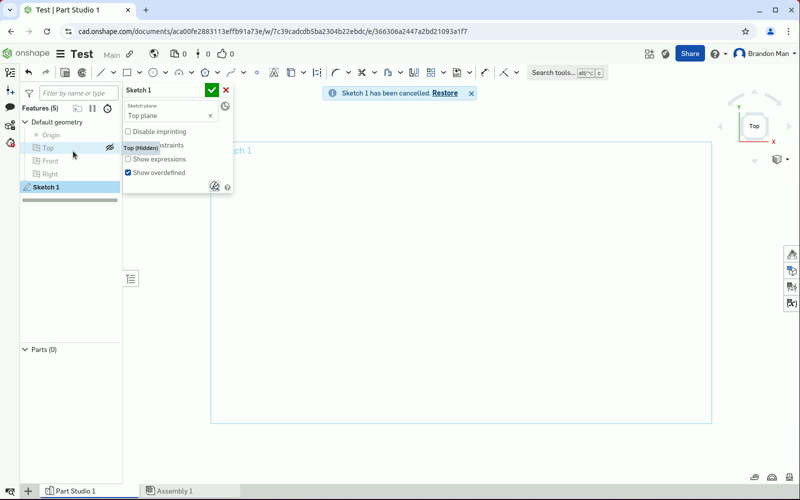
mouse_move(73, 352)
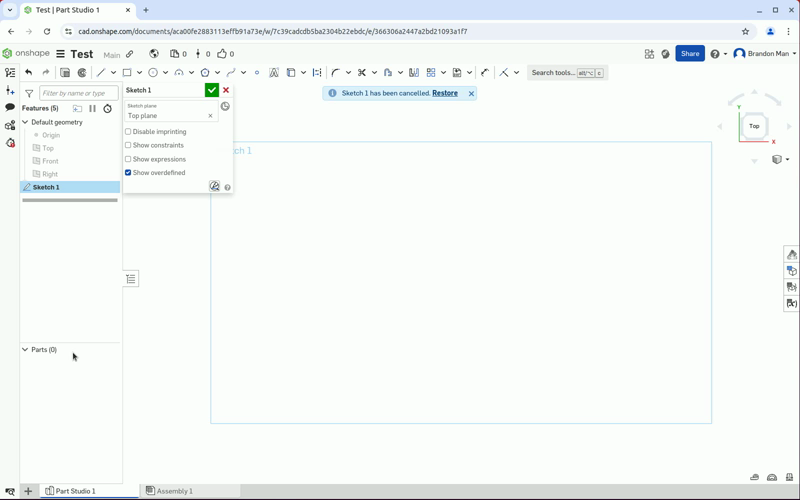
key(y)
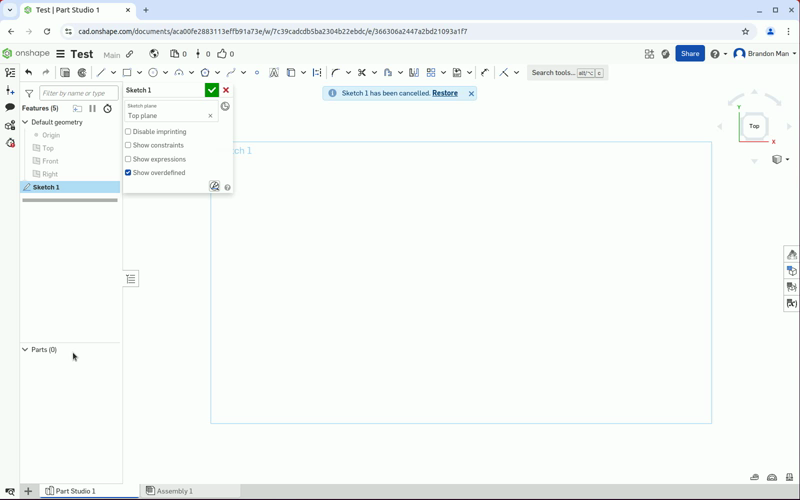
key(l)
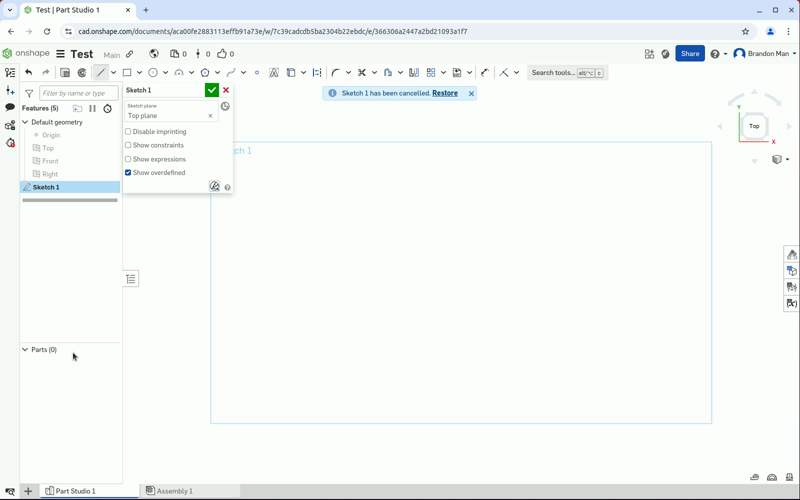
key_down(shift)
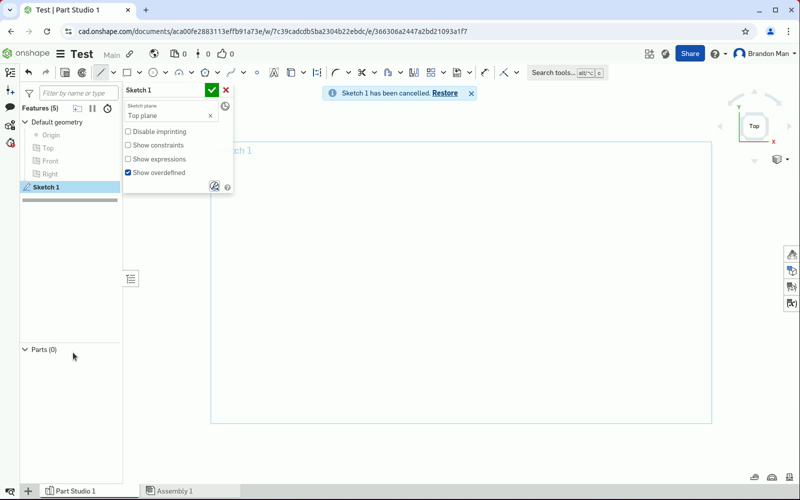
mouse_move(460, 282)
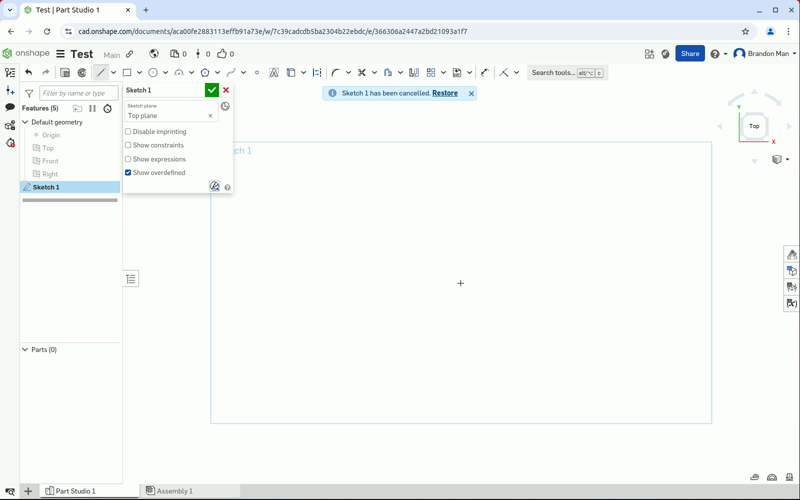
click(460, 282)
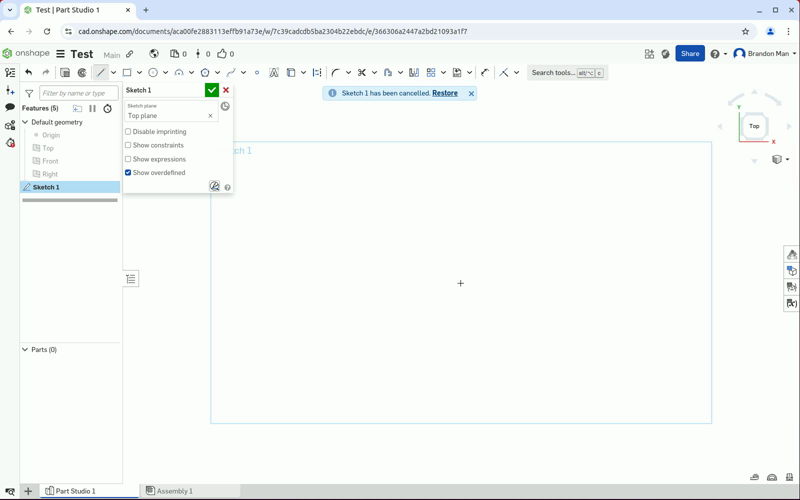
key_up(shift)
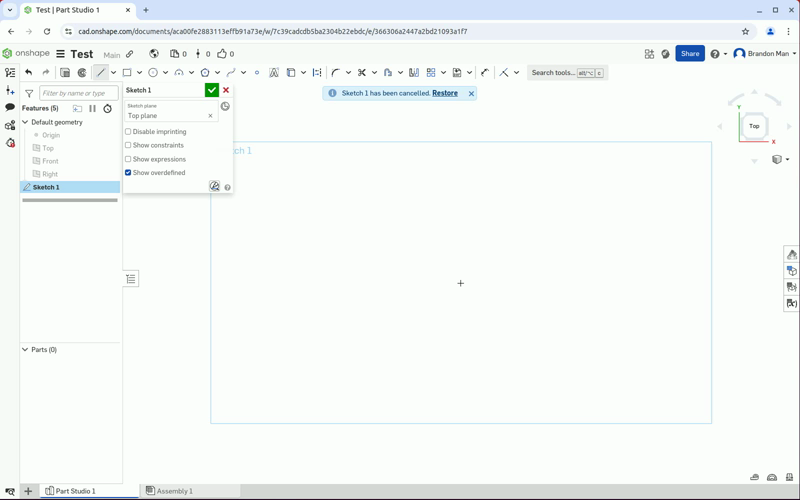
key_down(shift)
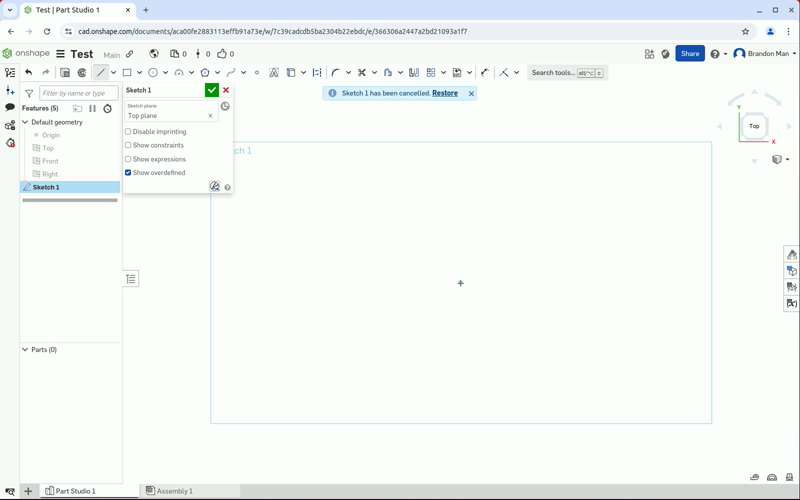
mouse_move(490, 282)
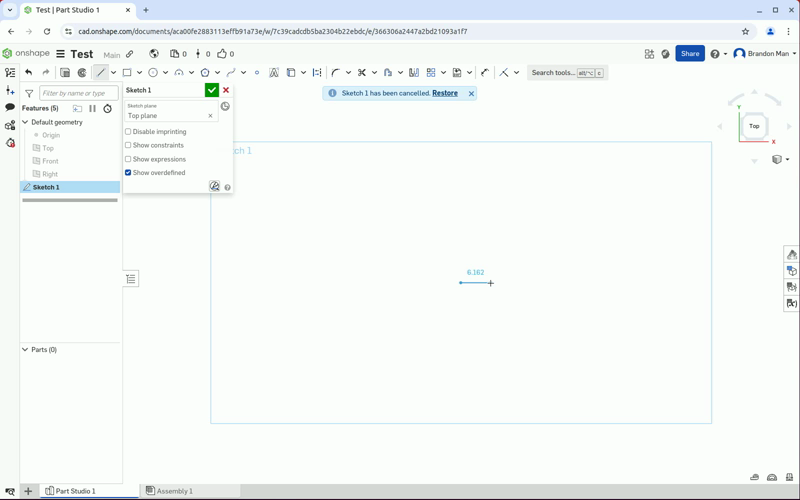
mouse_move(464, 282)
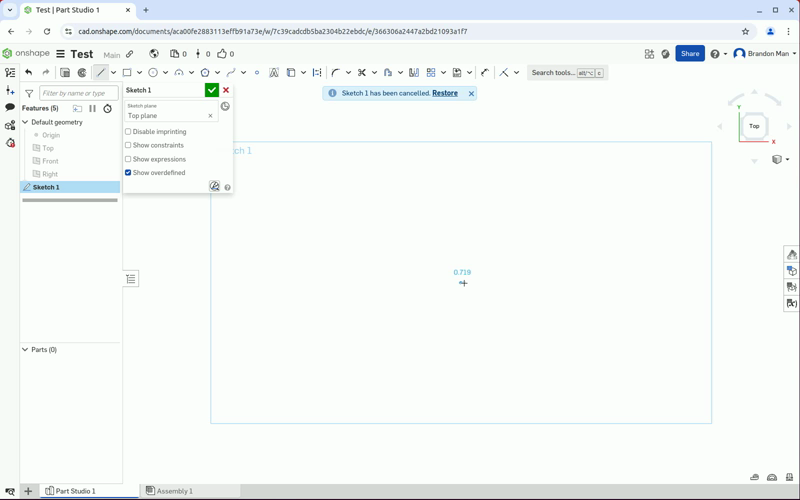
scroll(6)
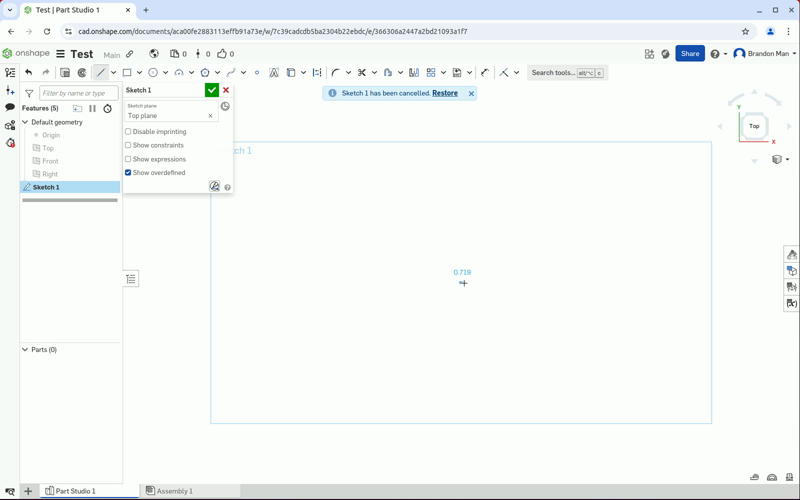
scroll(6)
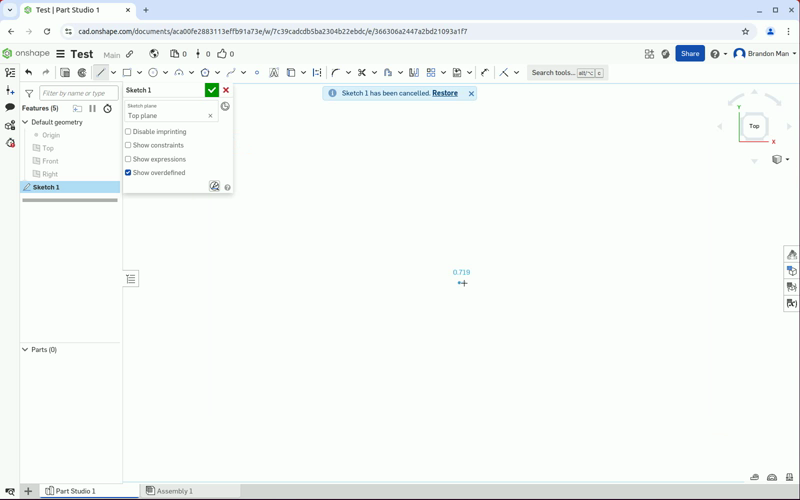
scroll(6)
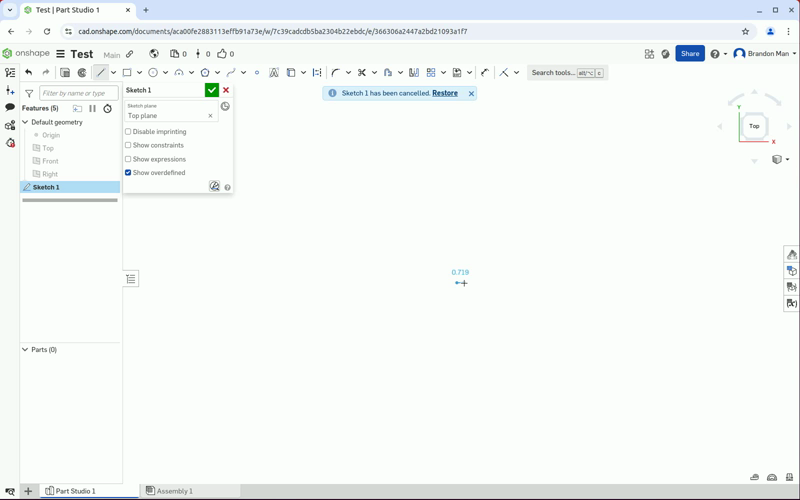
scroll(6)
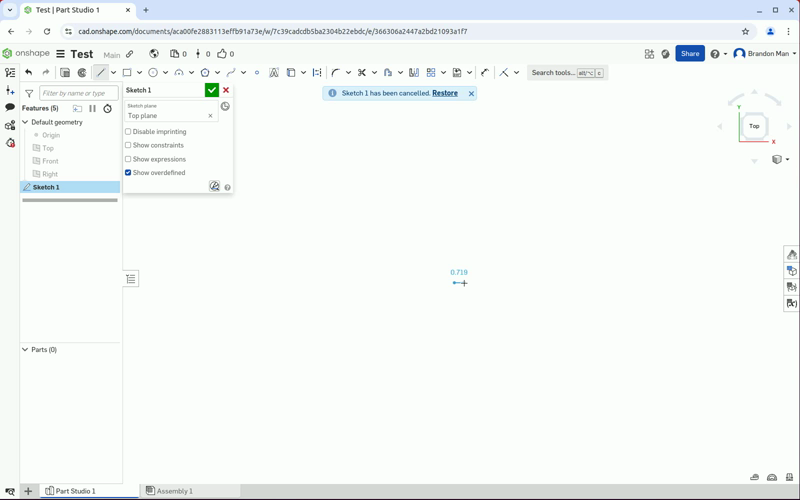
scroll(6)
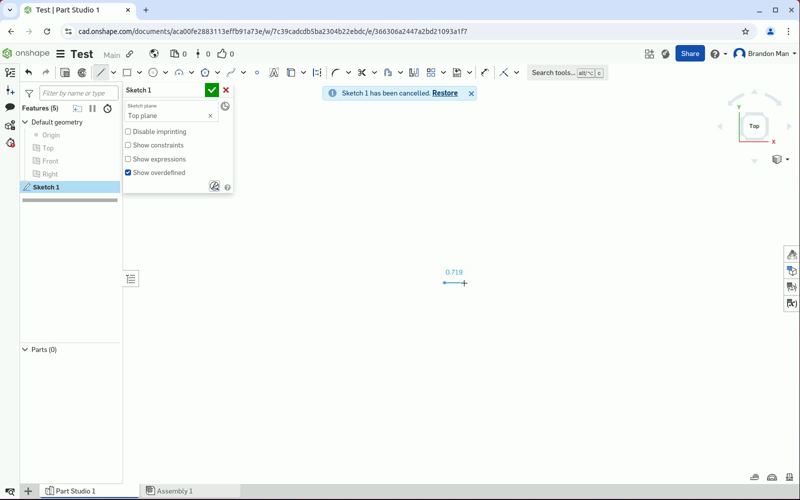
scroll(6)
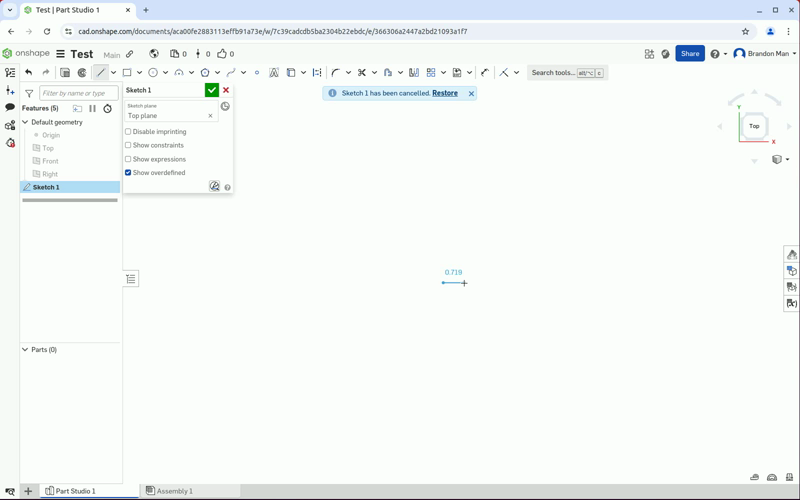
scroll(6)
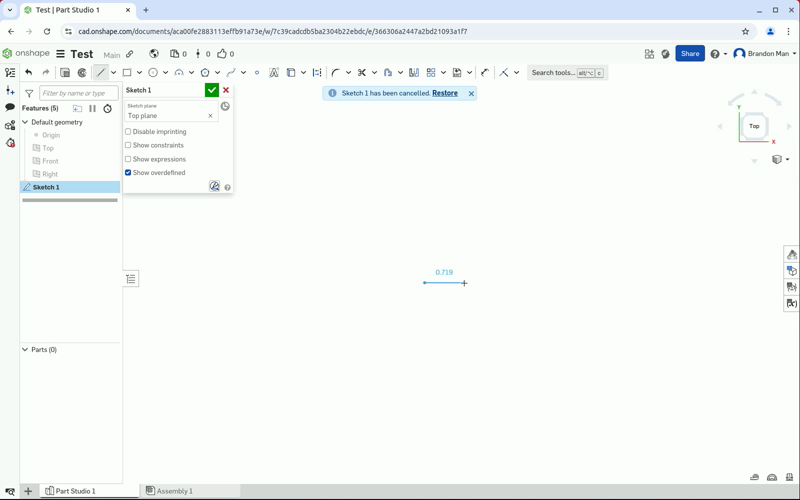
click(464, 282)
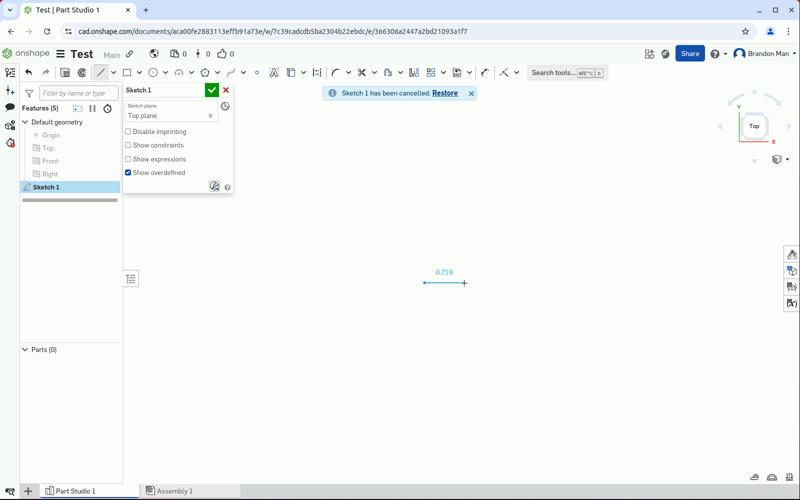
scroll(-6)
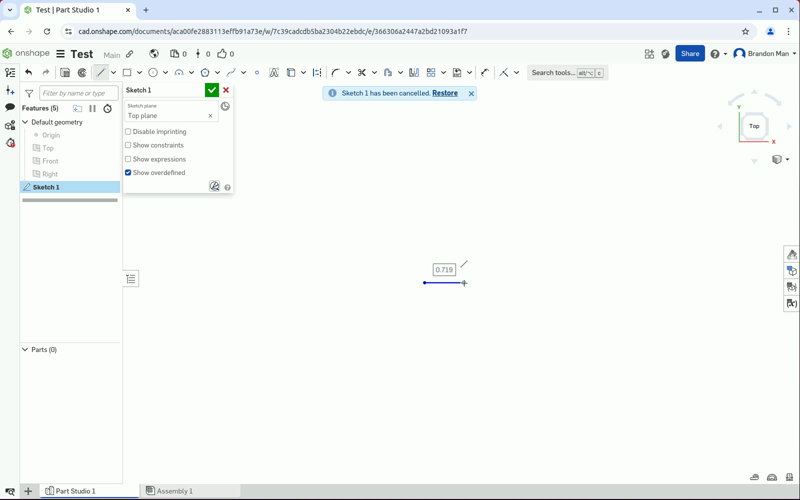
scroll(-6)
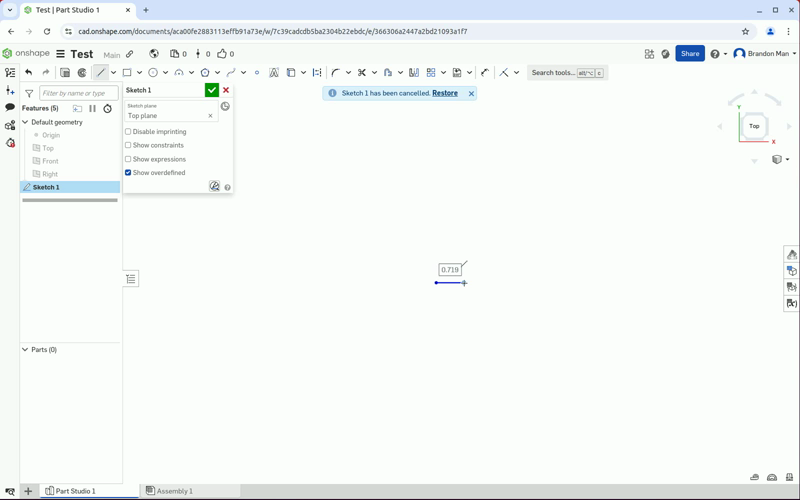
scroll(-6)
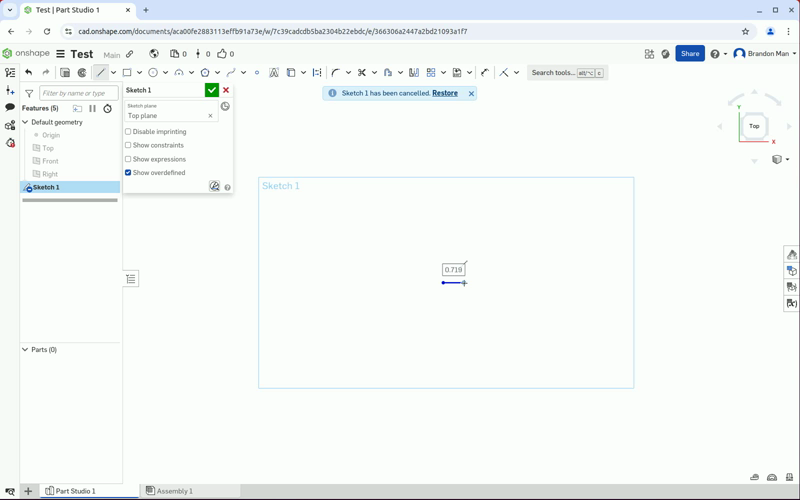
scroll(-6)
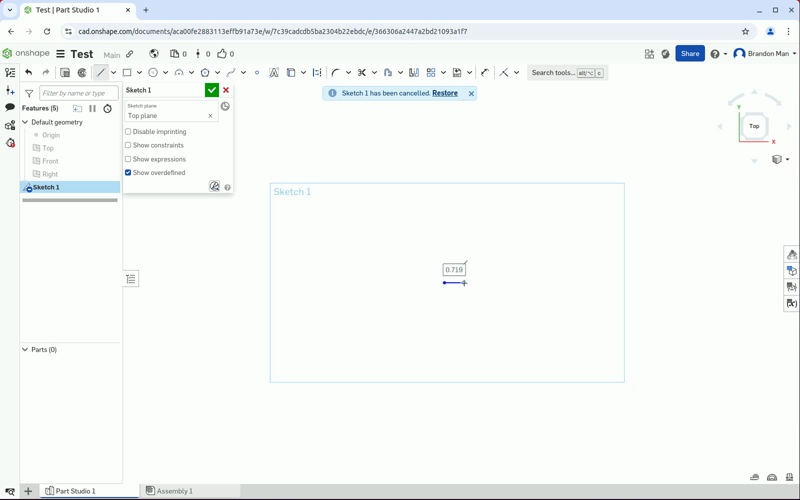
scroll(-6)
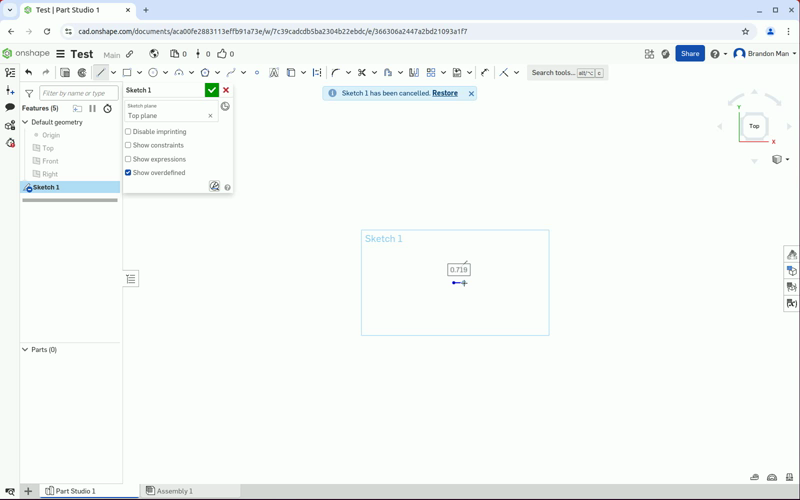
scroll(-6)
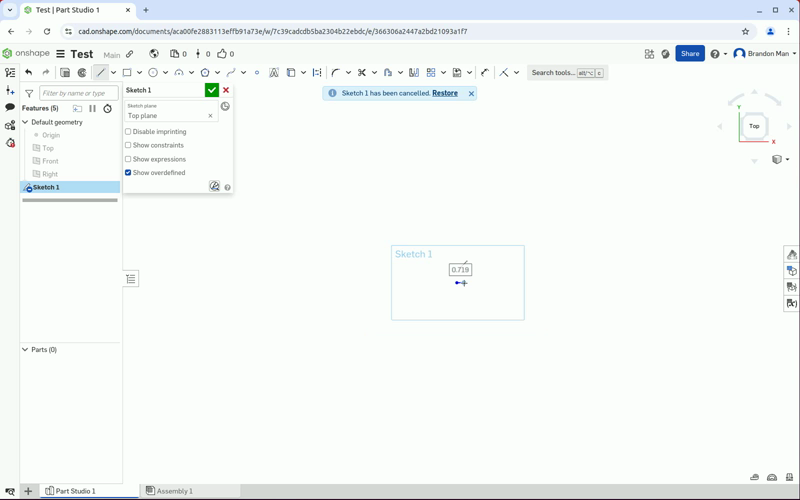
scroll(-6)
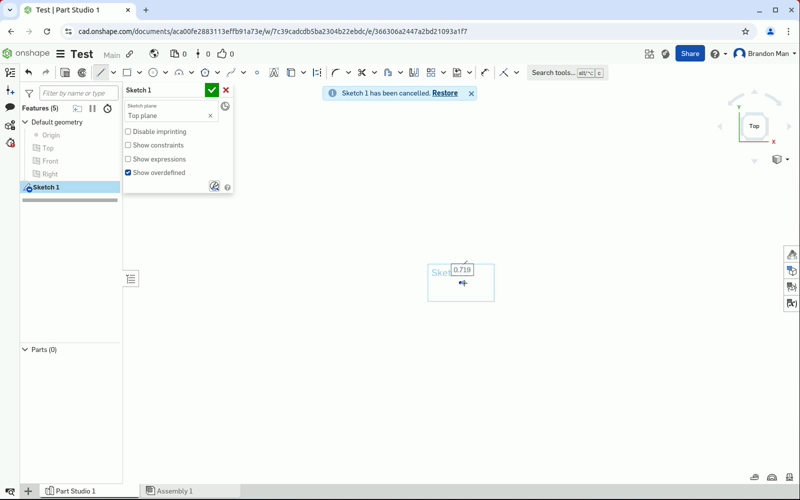
key_up(shift)
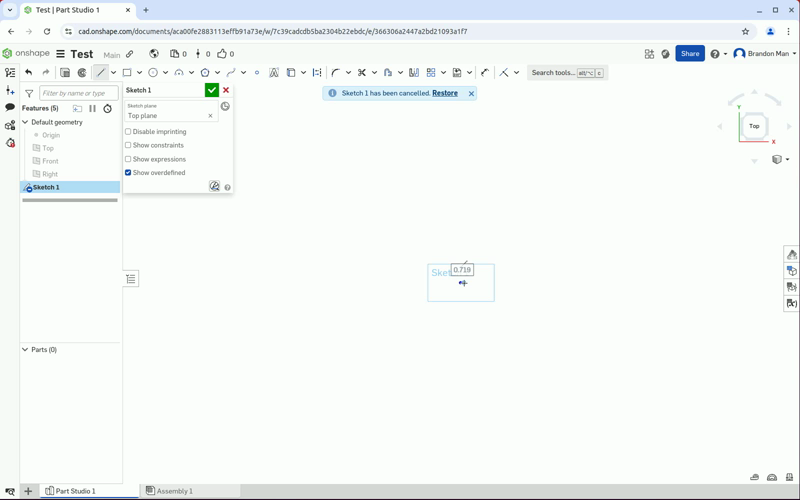
key_down(shift)
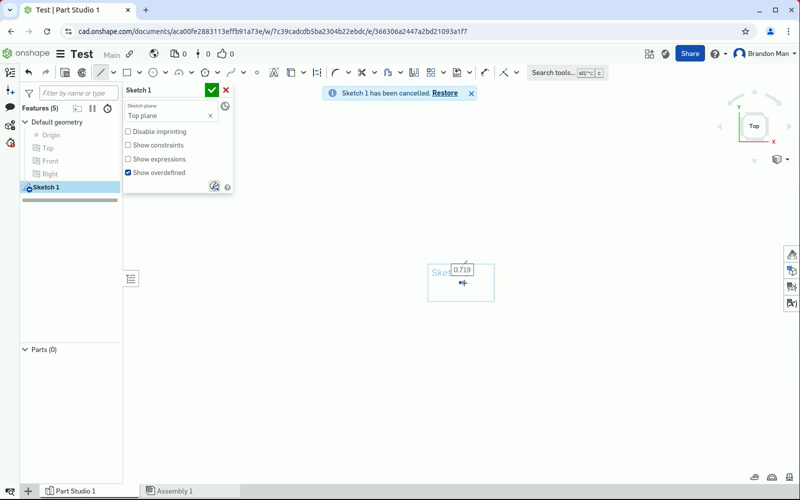
mouse_move(494, 282)
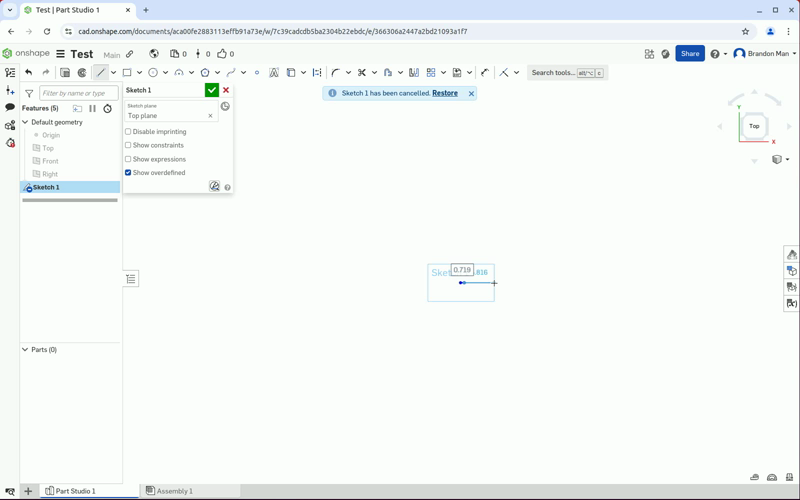
mouse_move(464, 279)
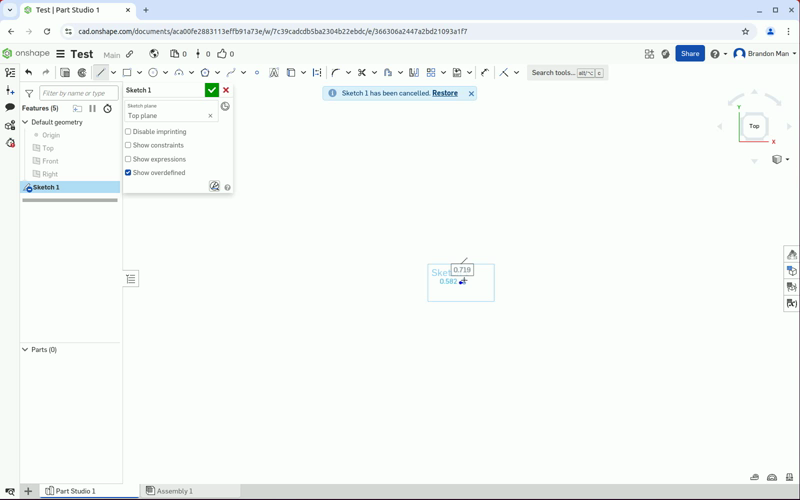
scroll(6)
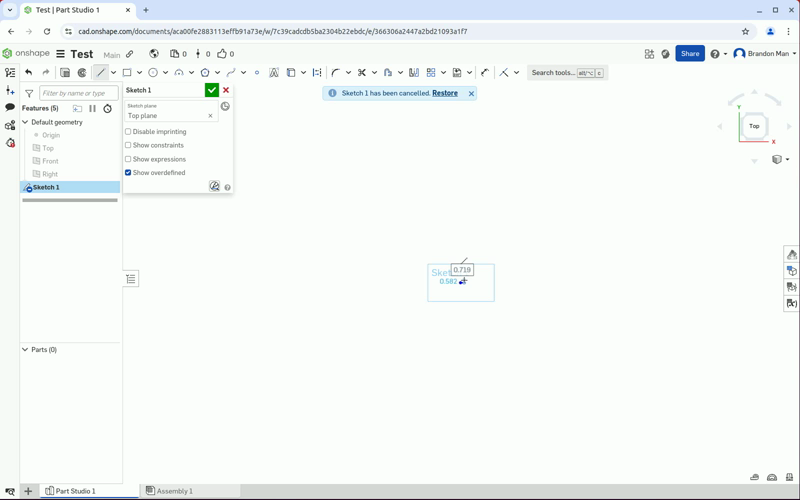
scroll(6)
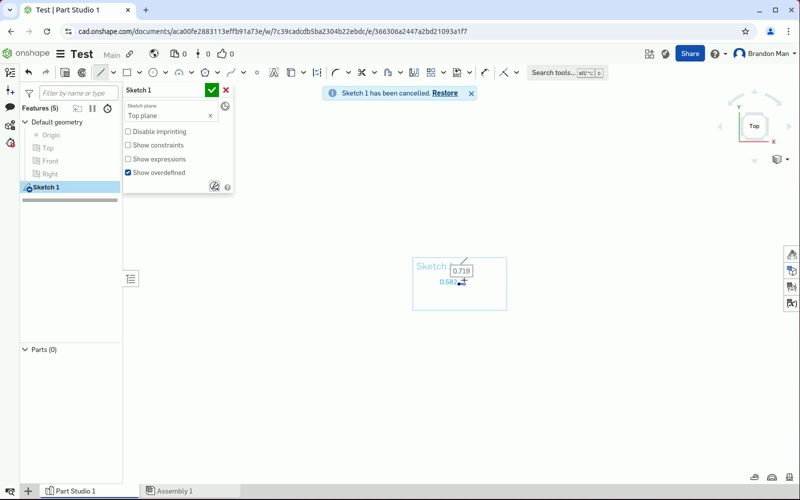
scroll(6)
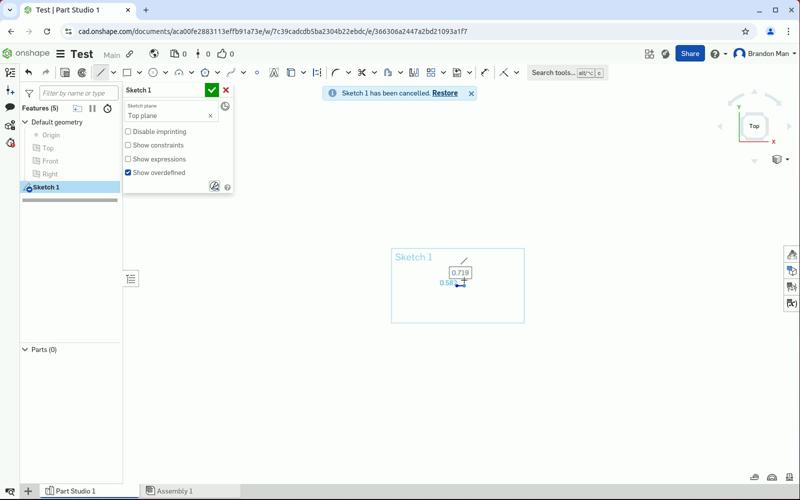
scroll(6)
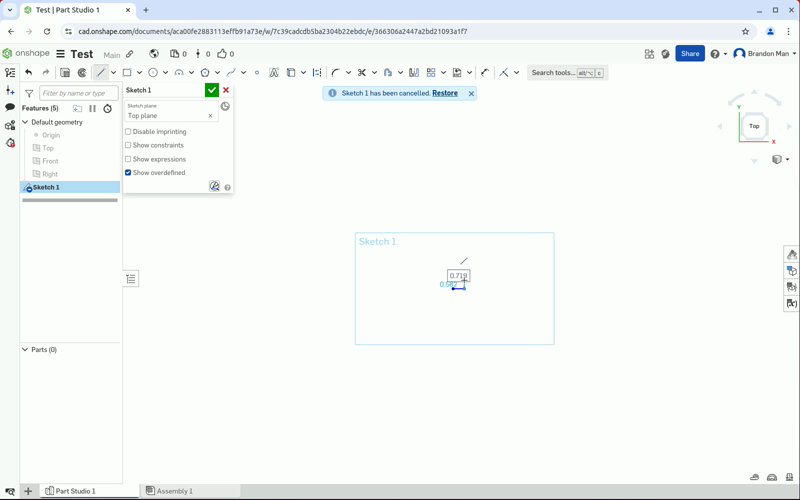
scroll(6)
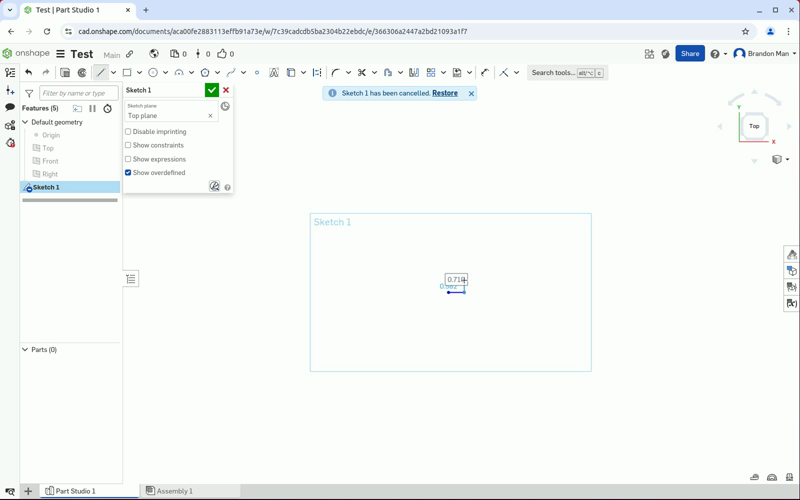
scroll(6)
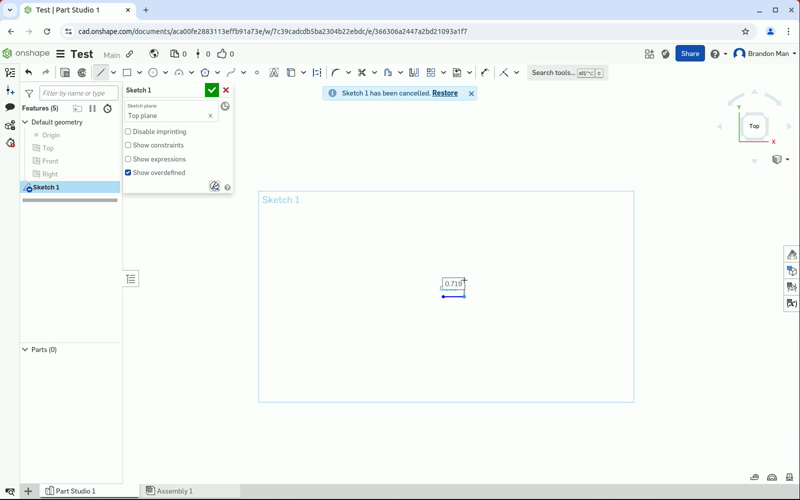
scroll(6)
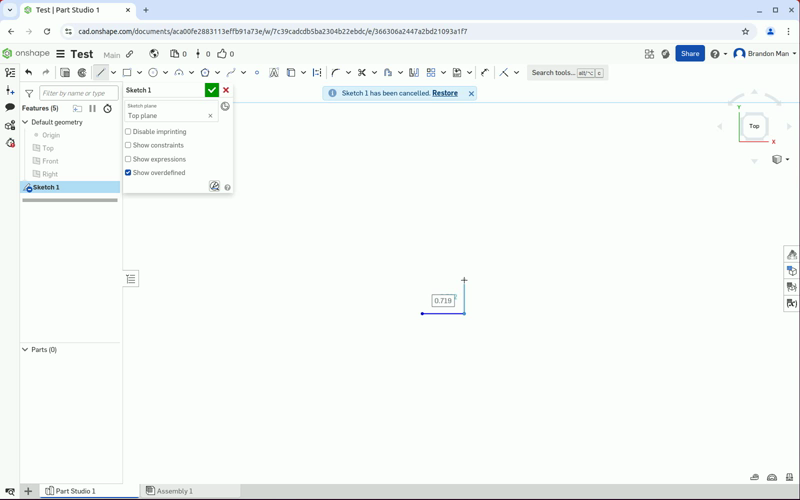
click(464, 279)
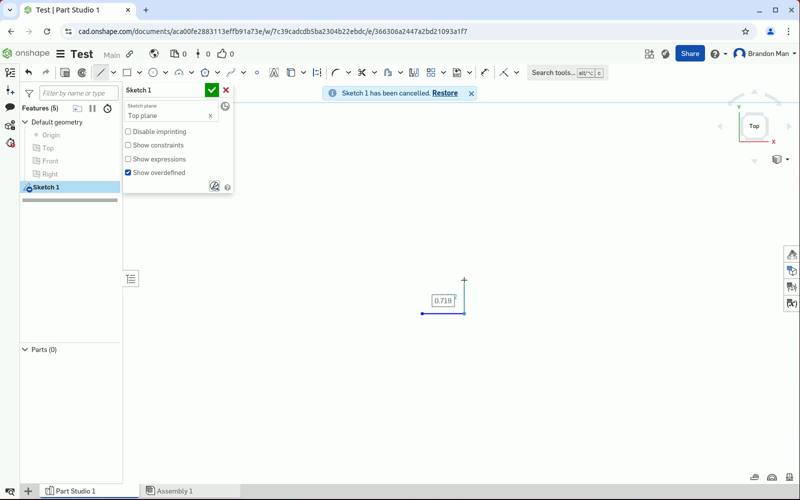
scroll(-6)
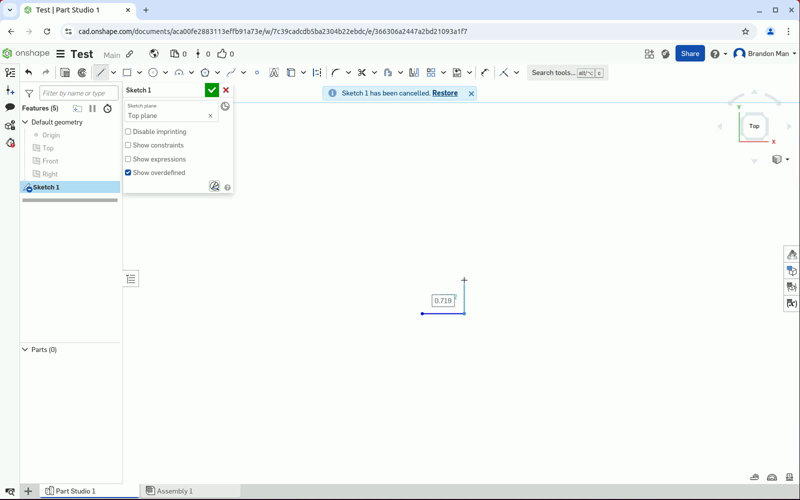
scroll(-6)
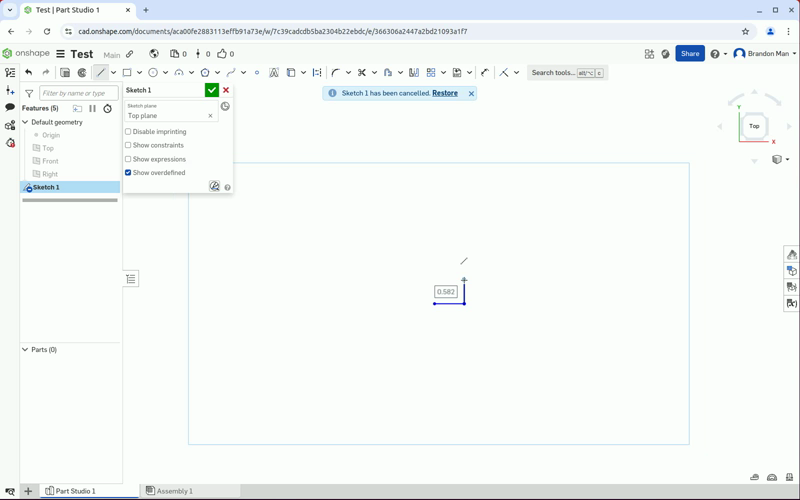
scroll(-6)
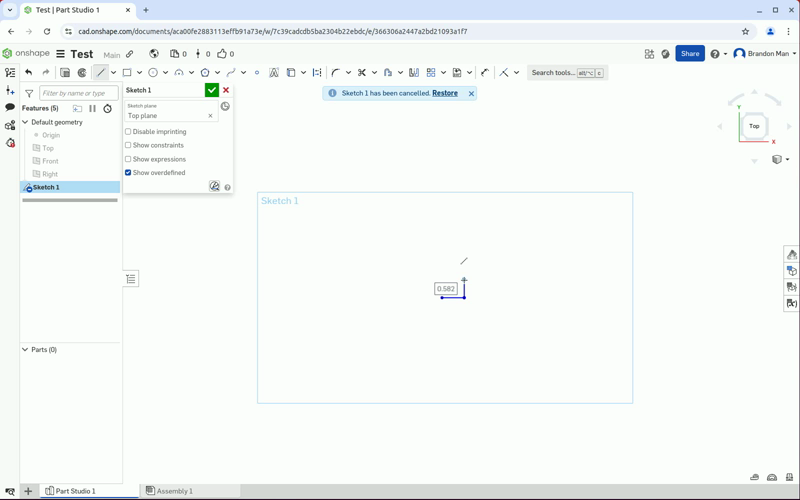
scroll(-6)
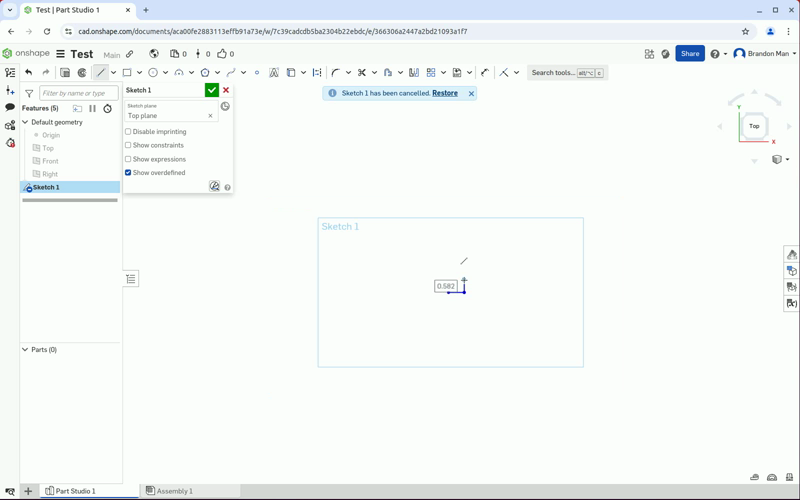
scroll(-6)
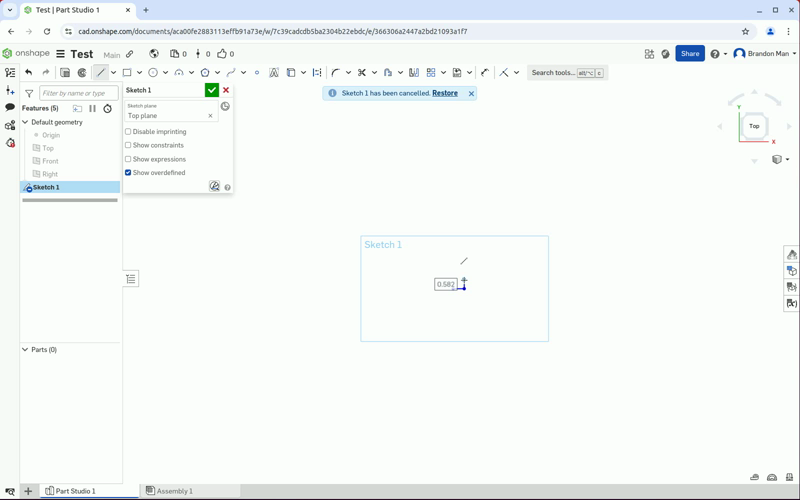
scroll(-6)
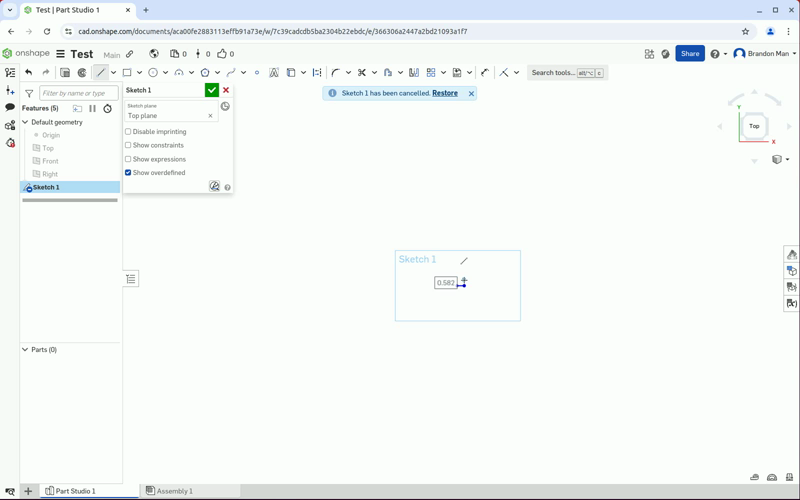
scroll(-6)
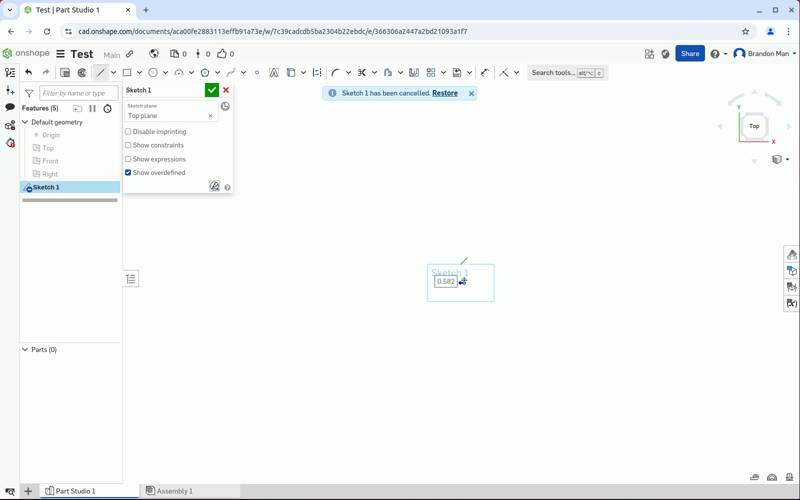
key_up(shift)
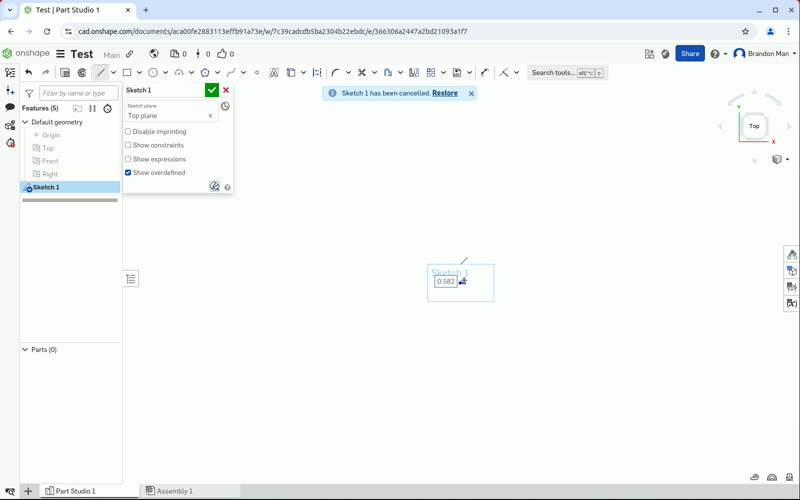
key_down(shift)
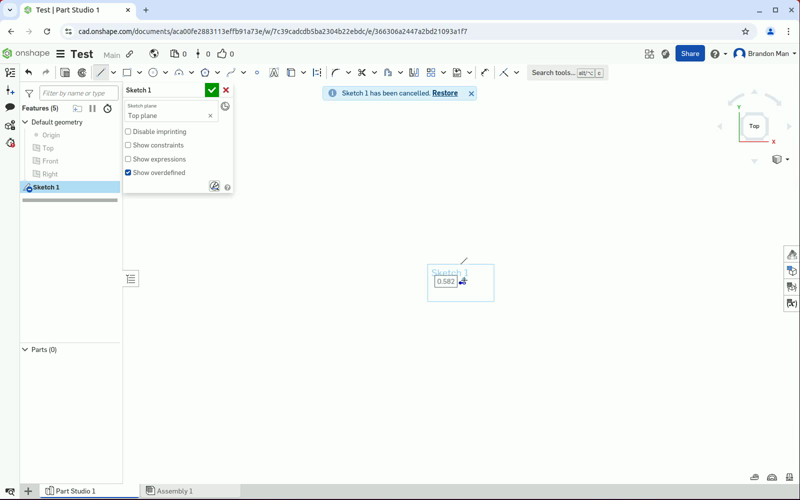
mouse_move(494, 279)
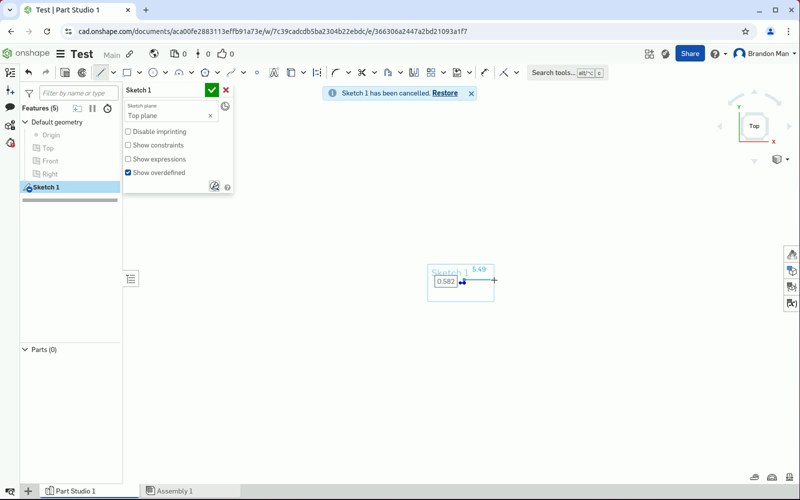
mouse_move(460, 279)
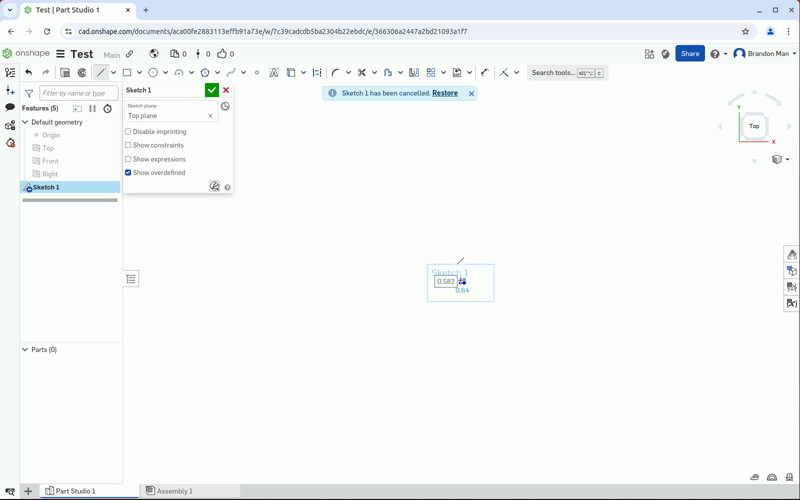
scroll(6)
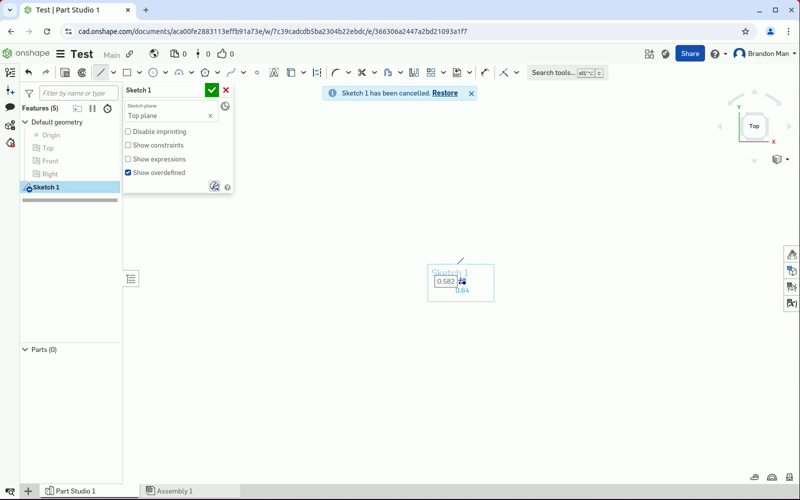
scroll(6)
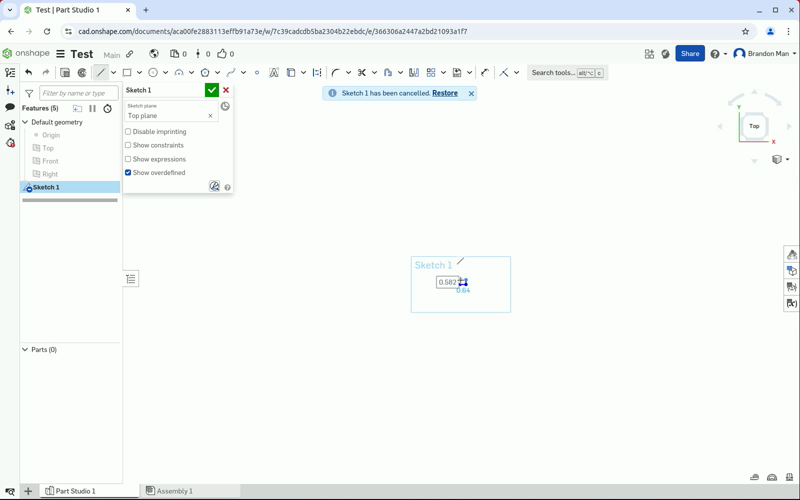
scroll(6)
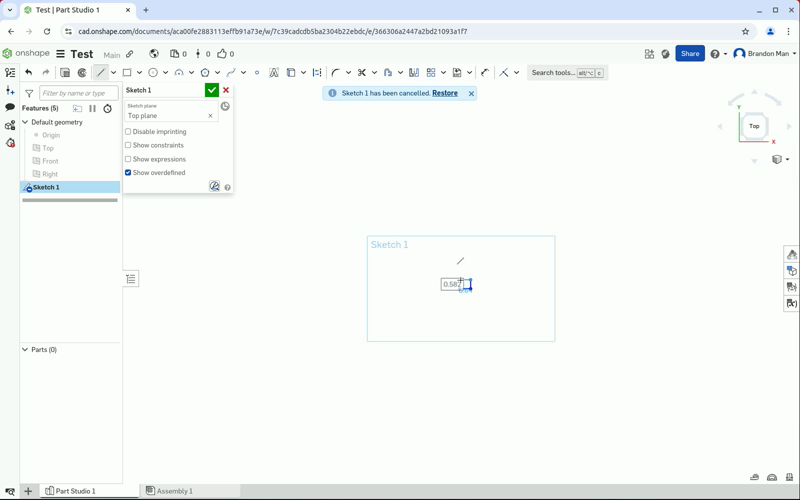
scroll(6)
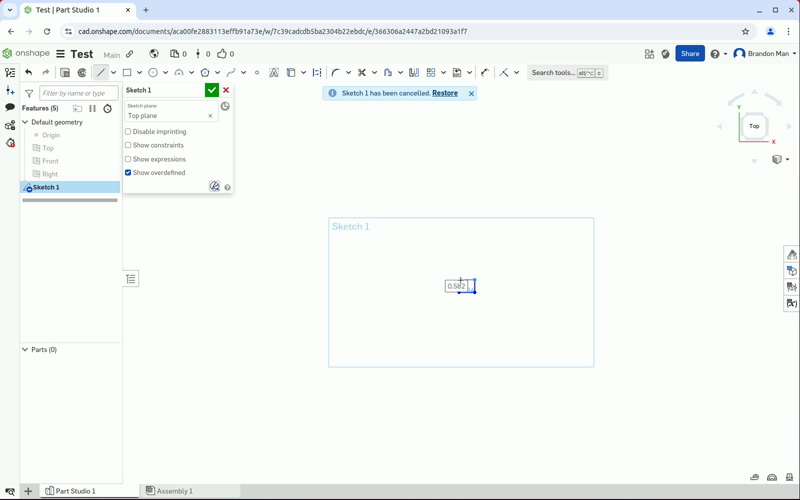
scroll(6)
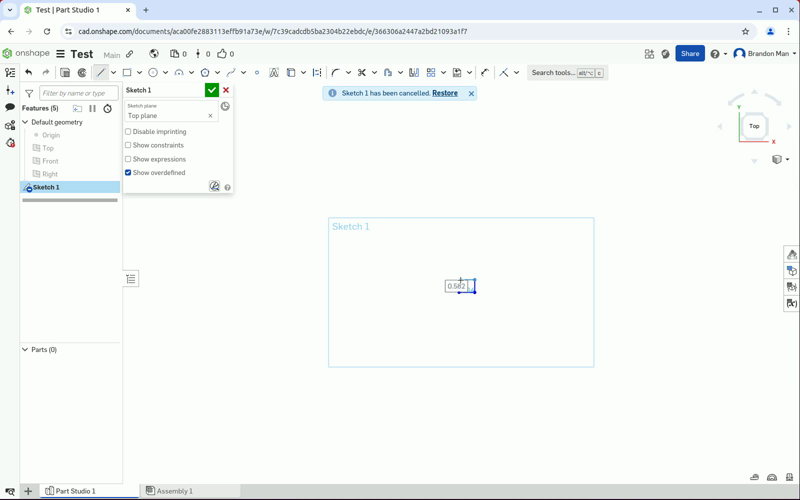
scroll(6)
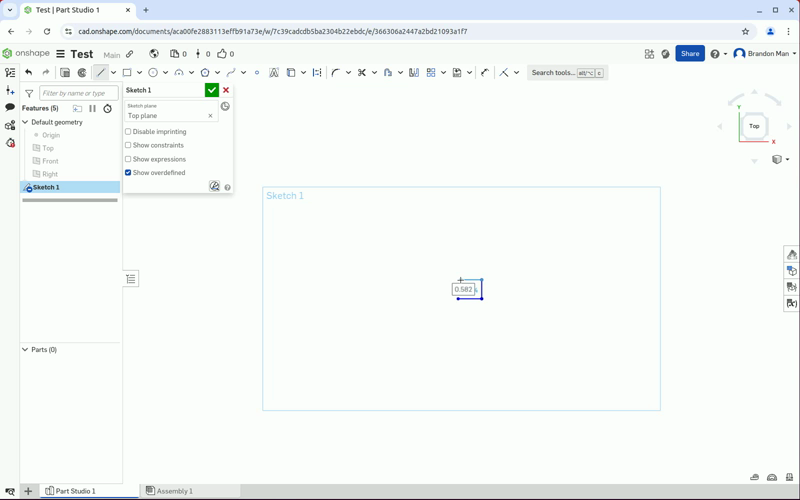
scroll(6)
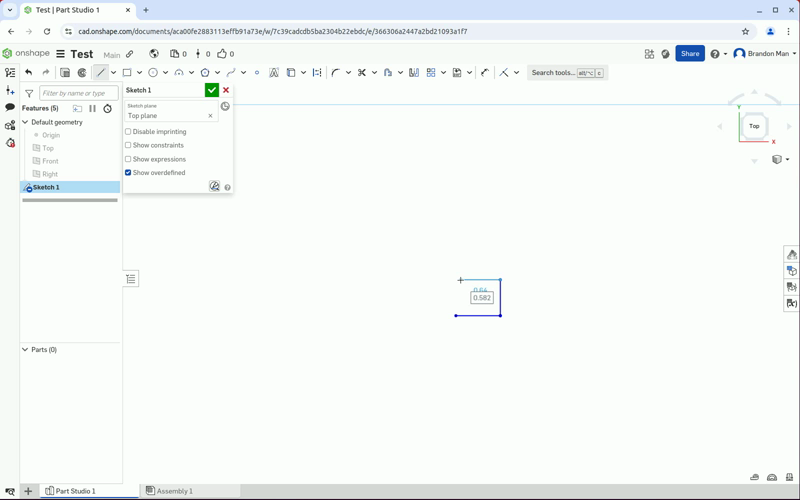
click(460, 279)
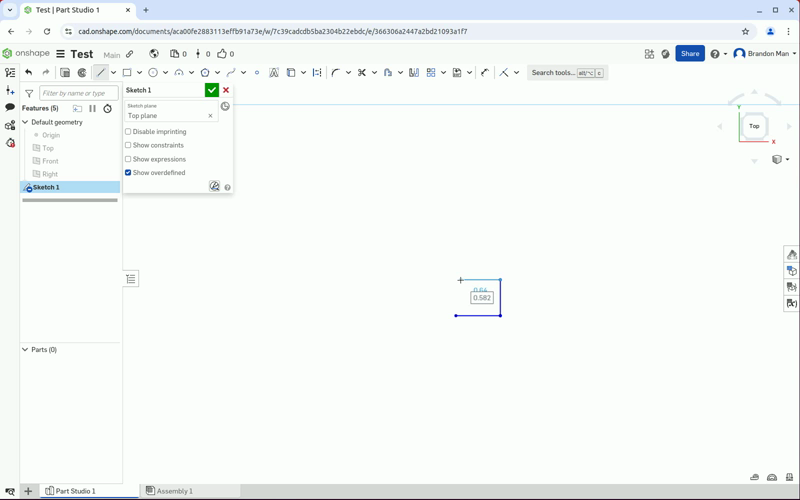
scroll(-6)
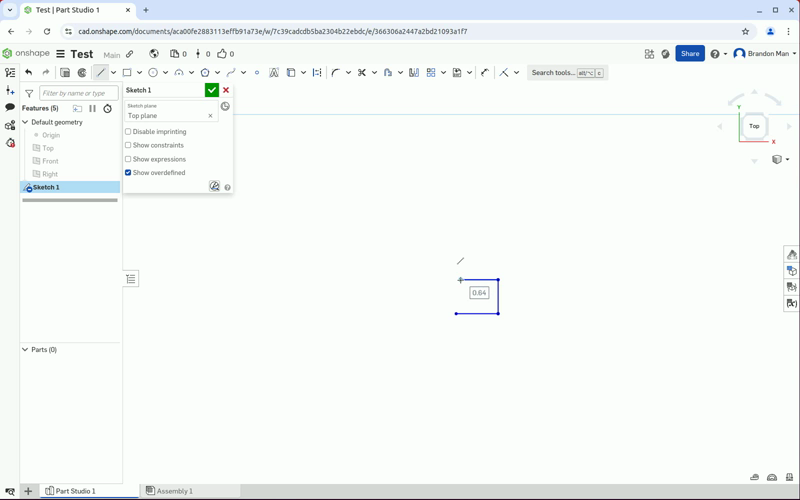
scroll(-6)
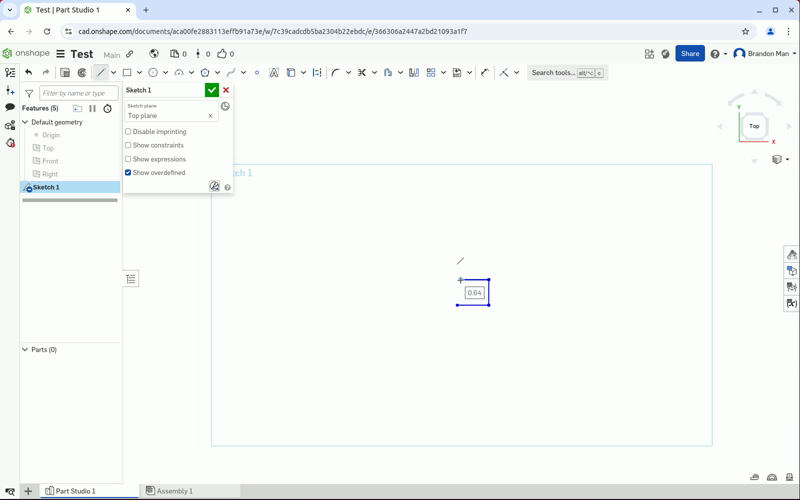
scroll(-6)
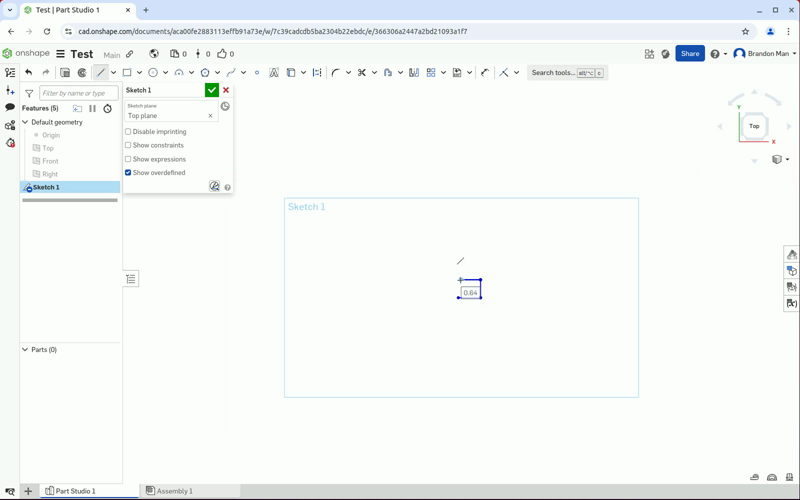
scroll(-6)
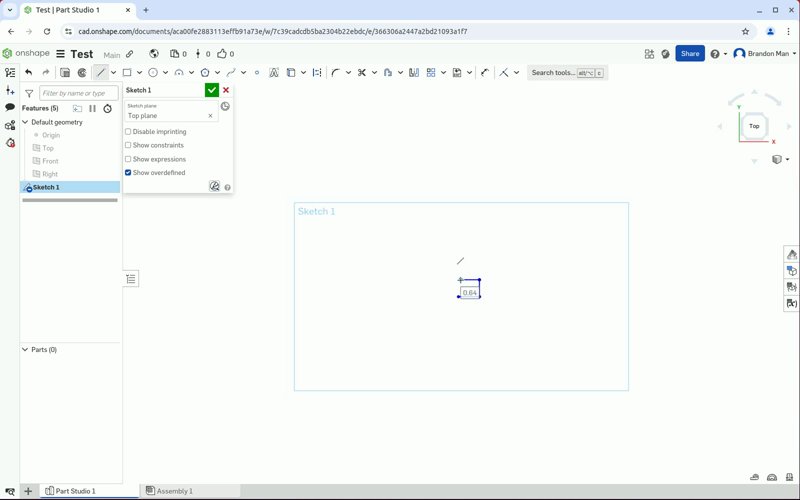
scroll(-6)
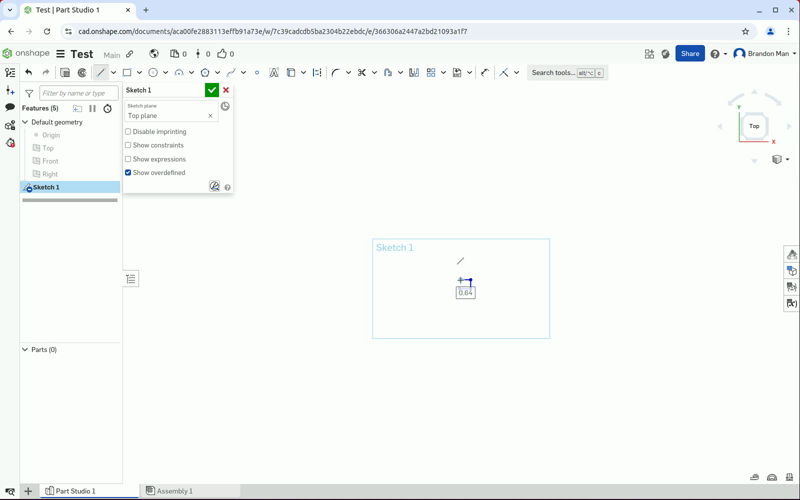
scroll(-6)
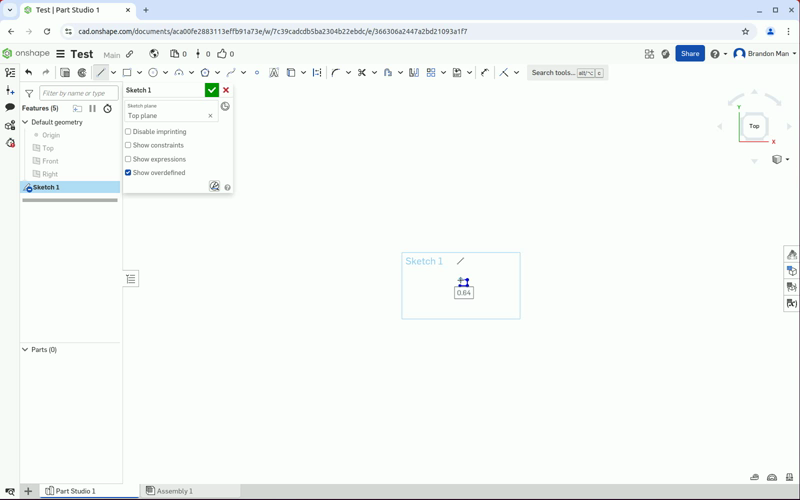
scroll(-6)
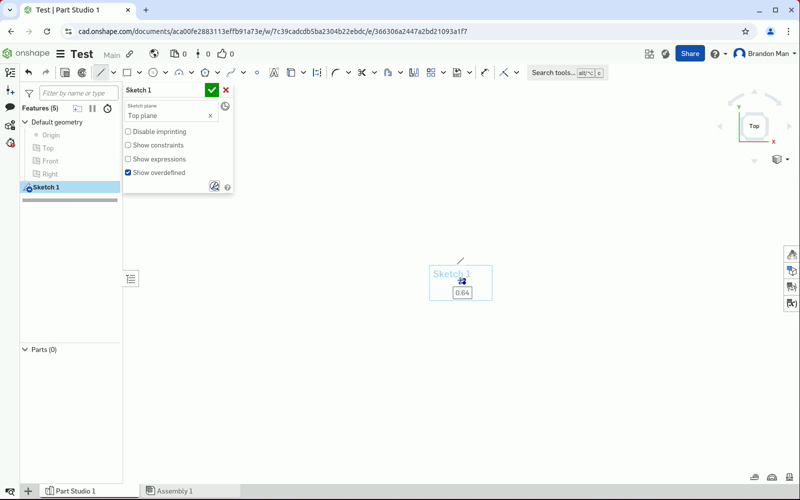
key_up(shift)
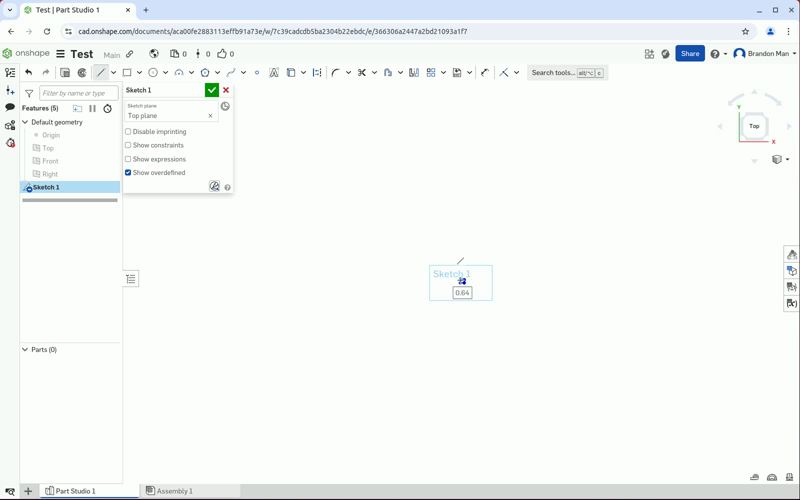
mouse_move(490, 279)
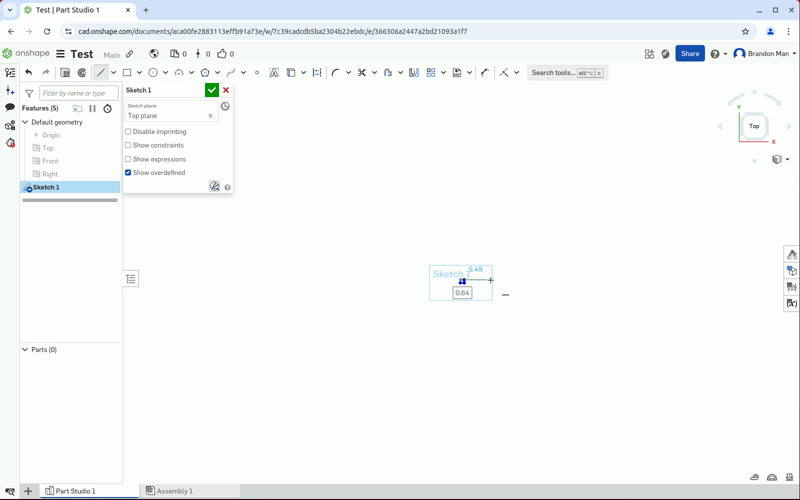
key_down(shift)
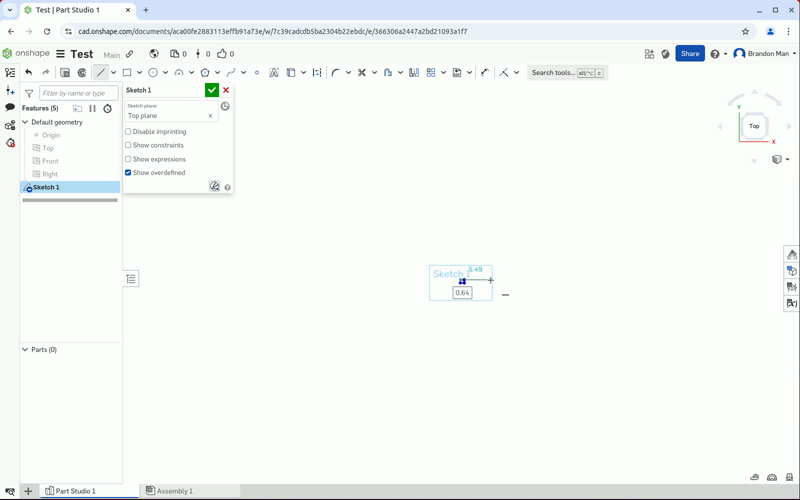
mouse_move(460, 282)
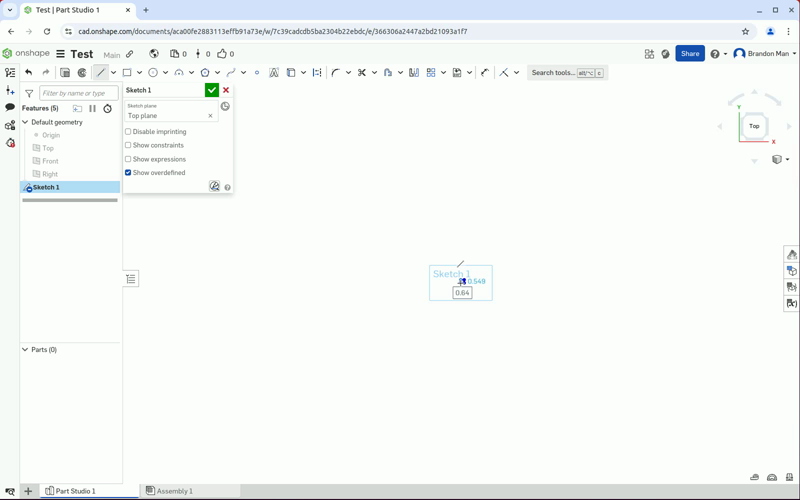
scroll(6)
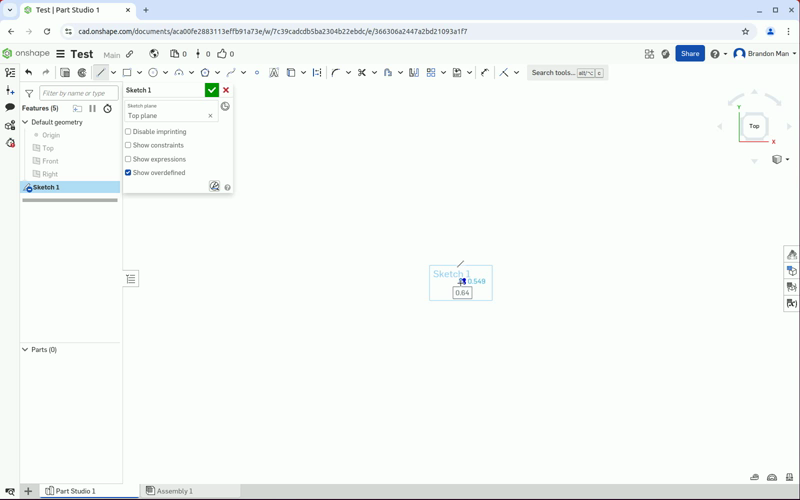
scroll(6)
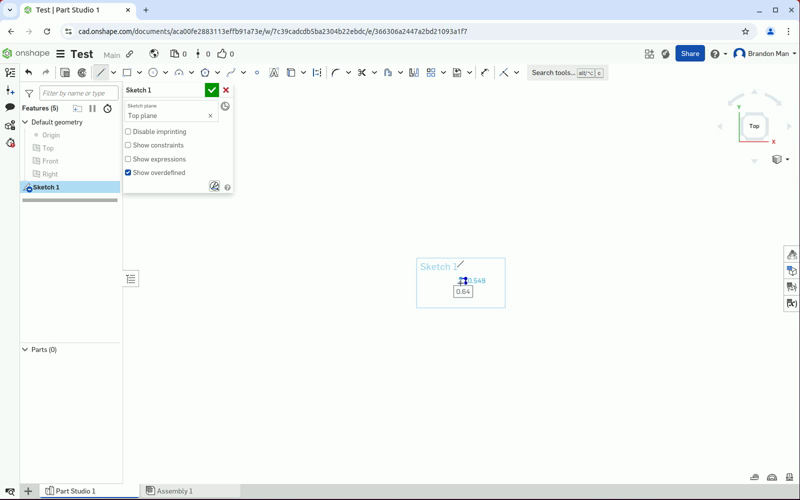
scroll(6)
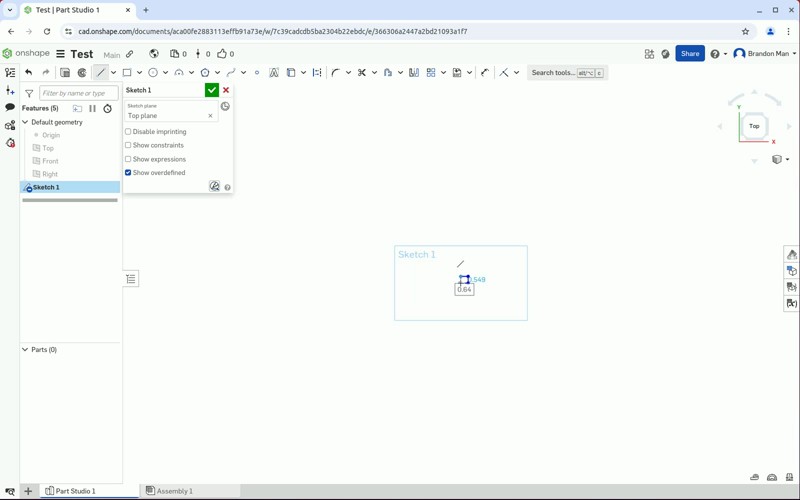
scroll(6)
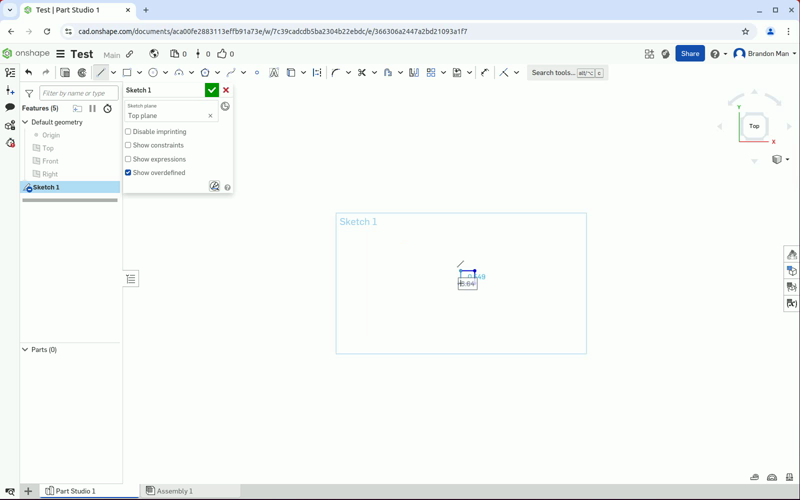
scroll(6)
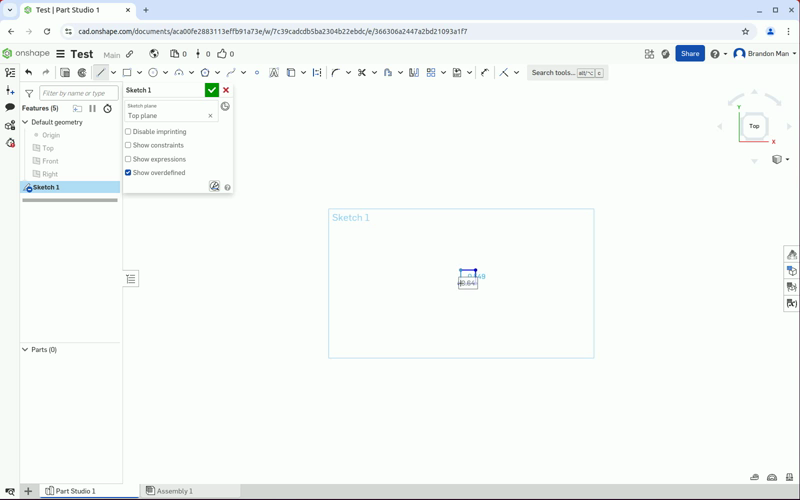
scroll(6)
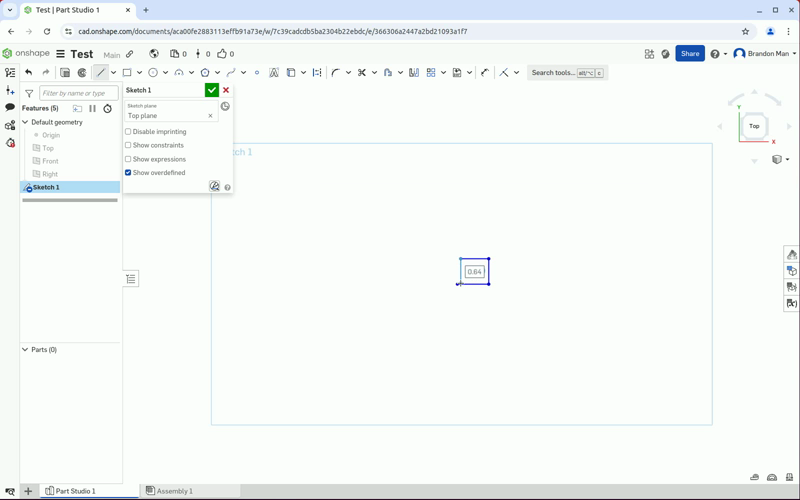
scroll(6)
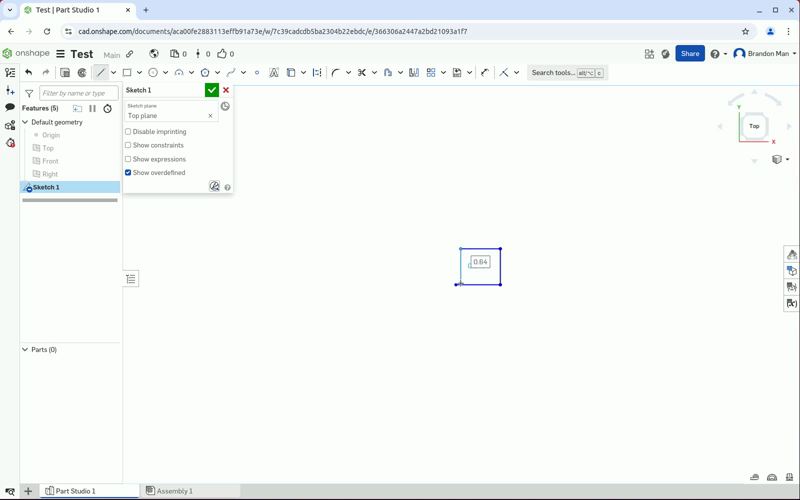
key_up(shift)
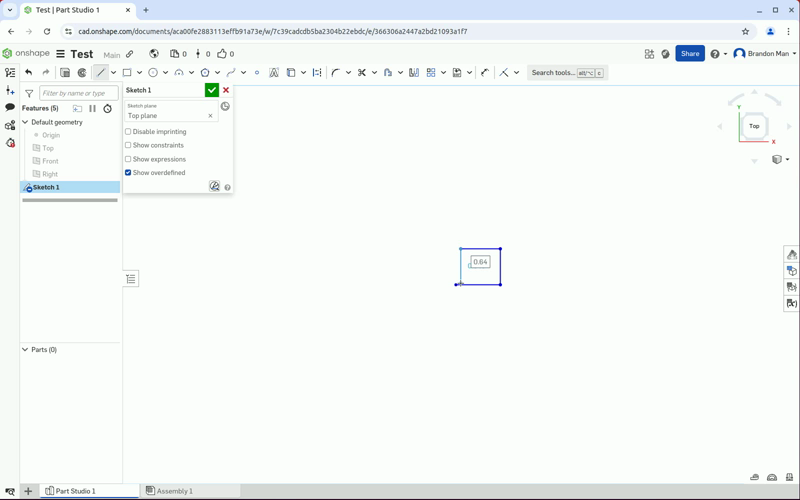
click(460, 282)
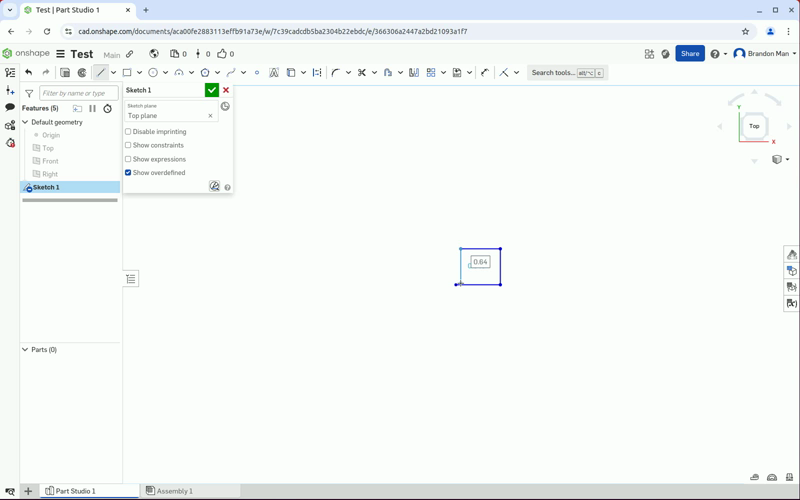
scroll(-6)
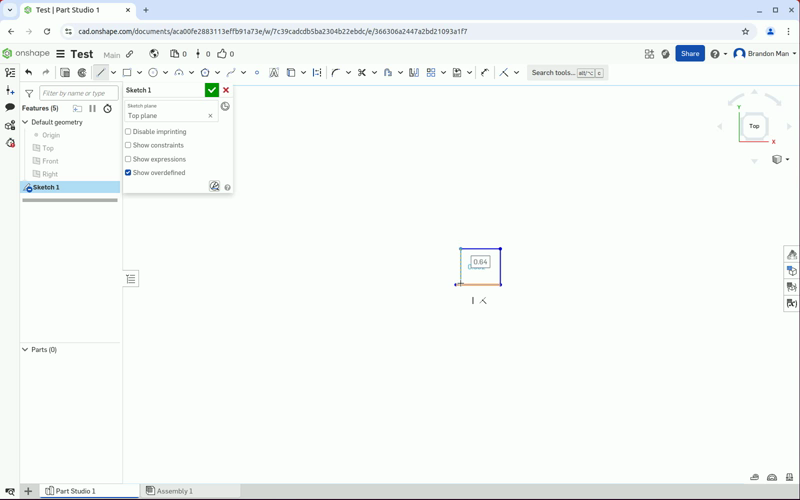
scroll(-6)
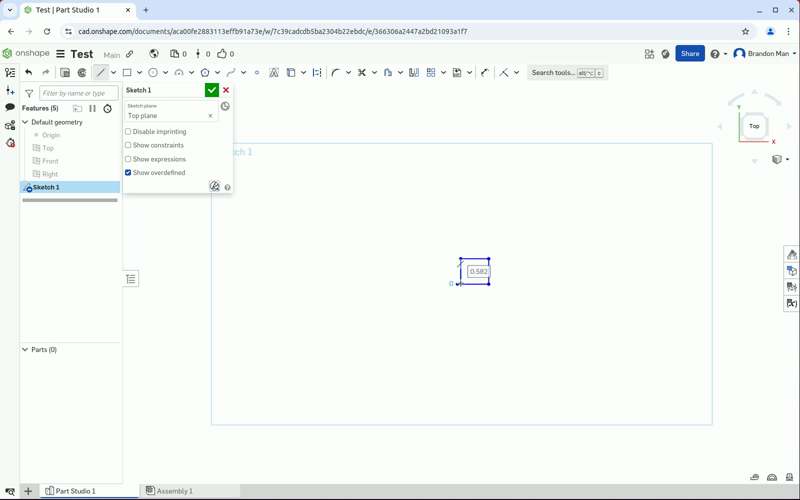
scroll(-6)
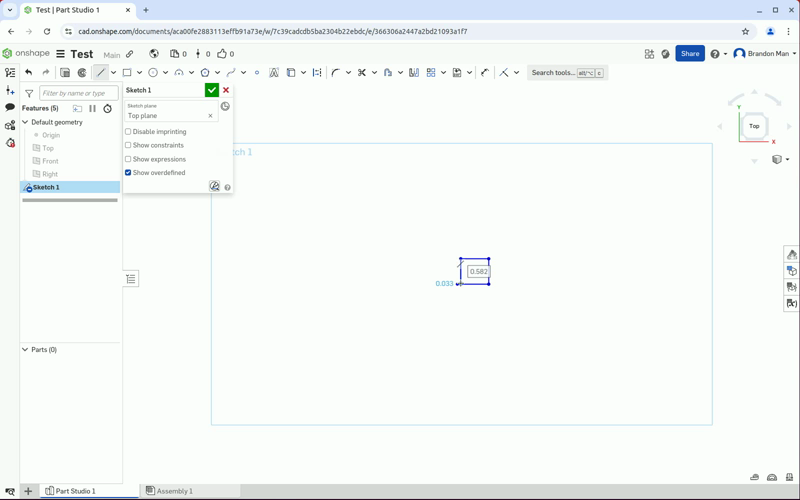
scroll(-6)
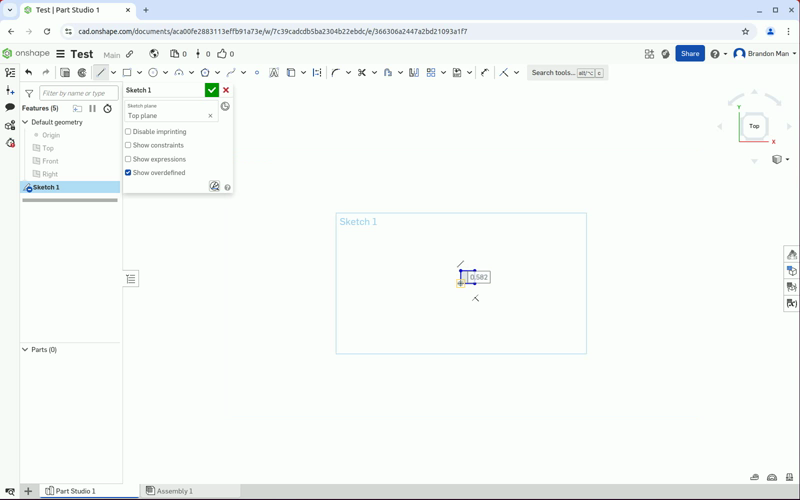
scroll(-6)
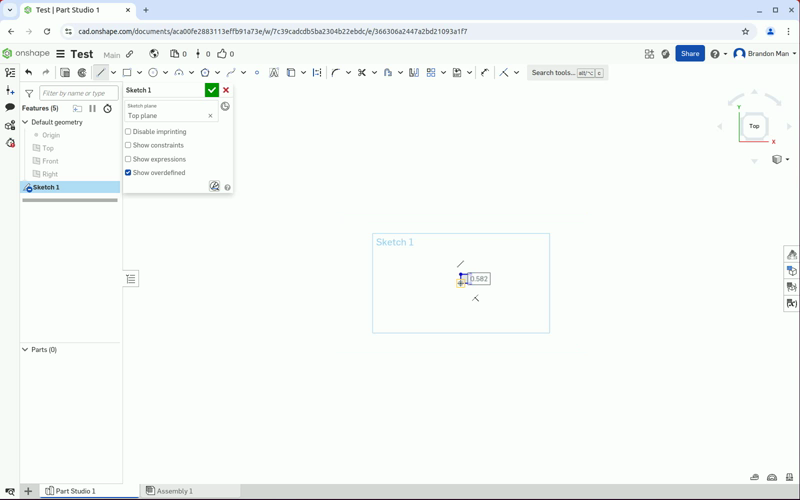
scroll(-6)
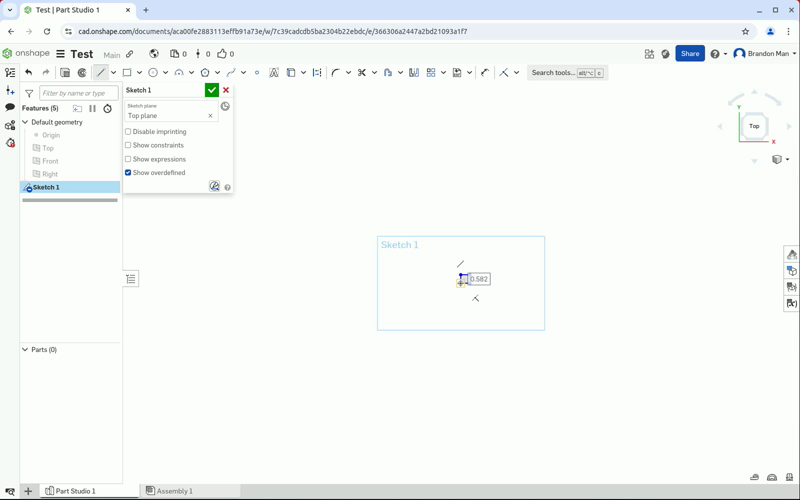
scroll(-6)
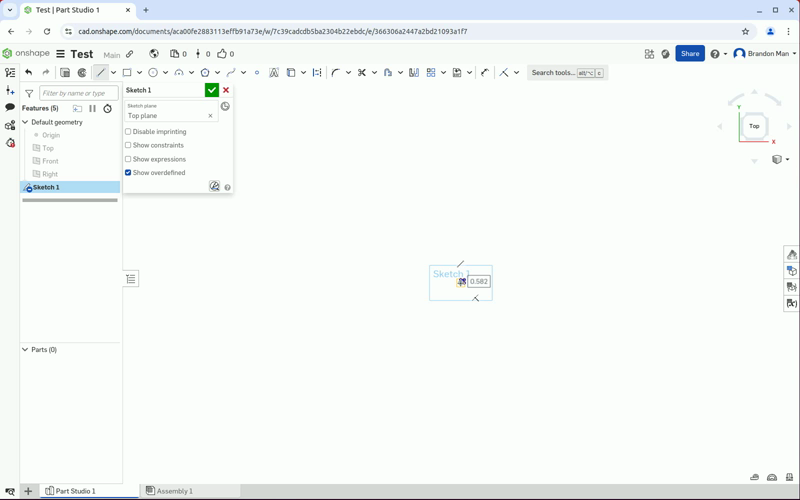
key(esc)
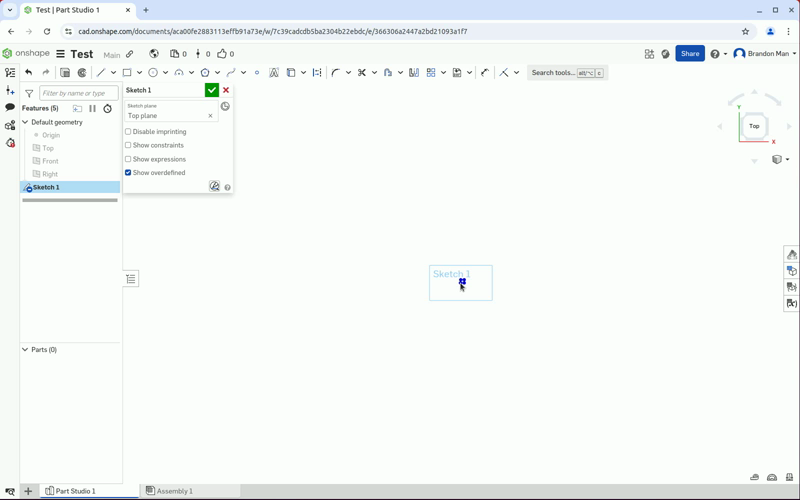
mouse_move(461, 280)
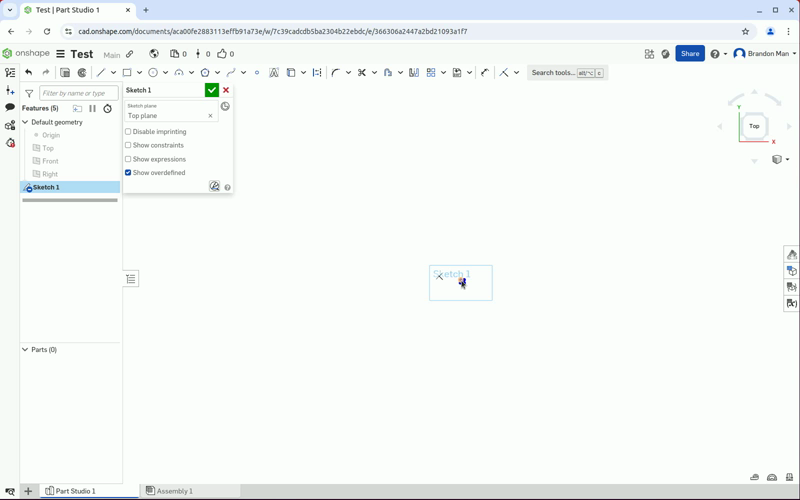
scroll(6)
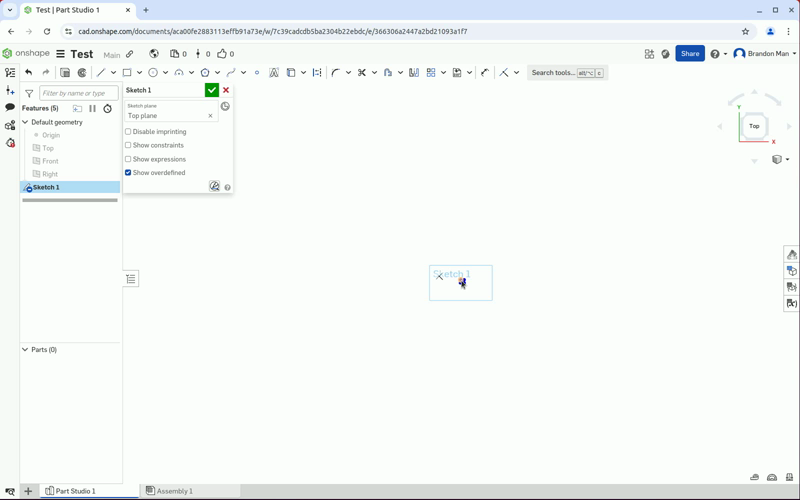
scroll(6)
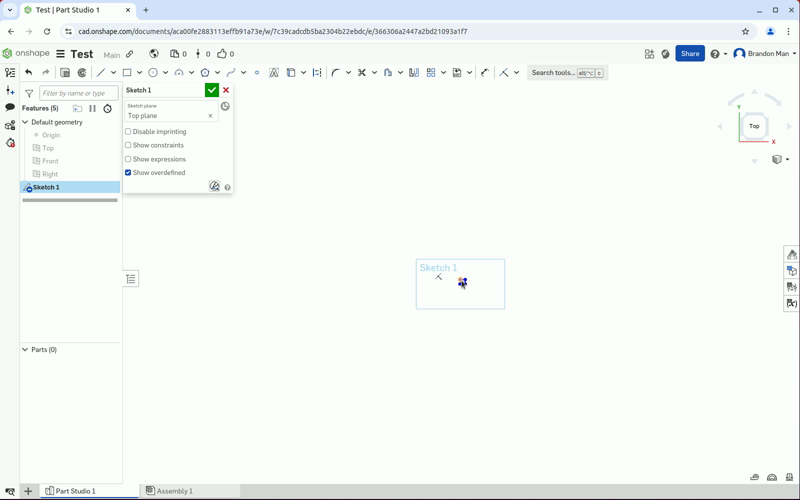
scroll(6)
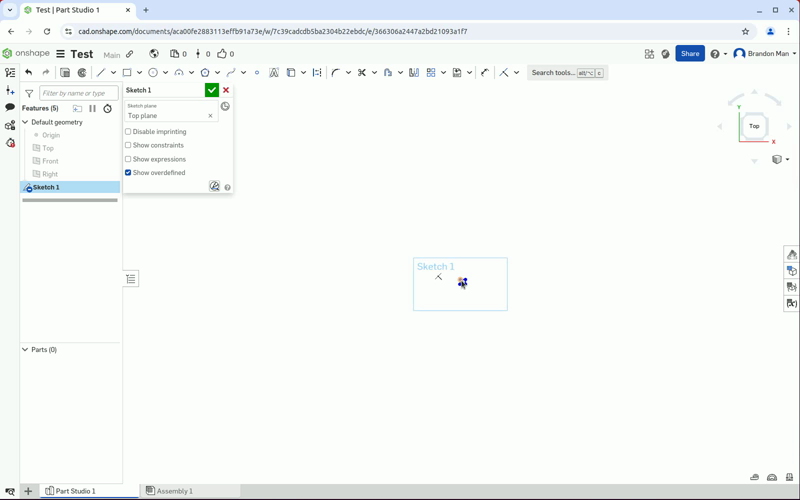
scroll(6)
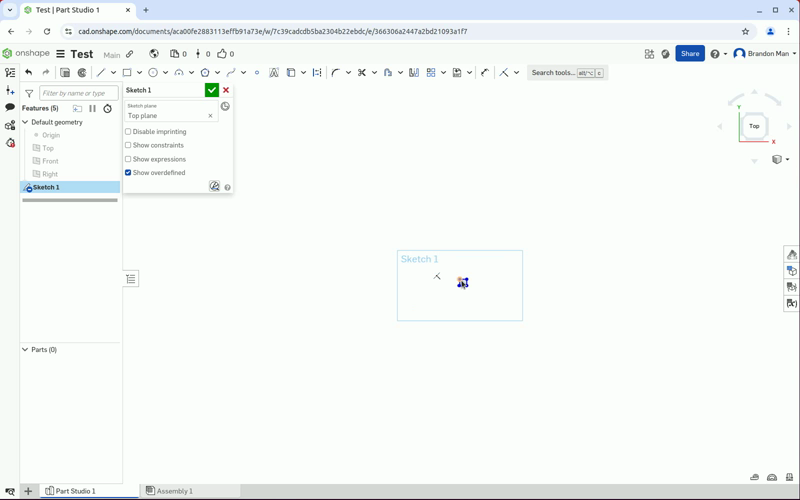
scroll(6)
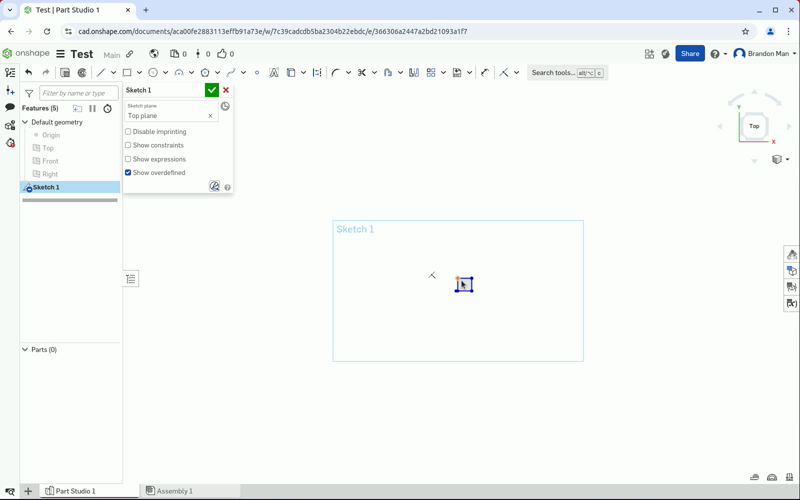
scroll(6)
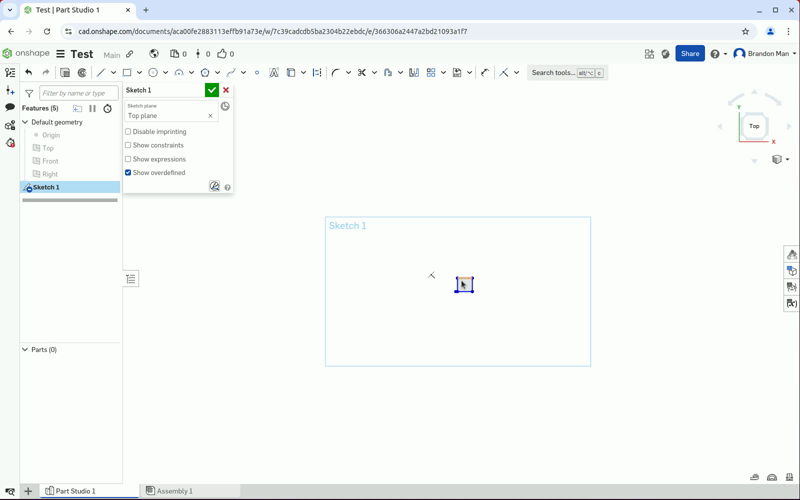
scroll(6)
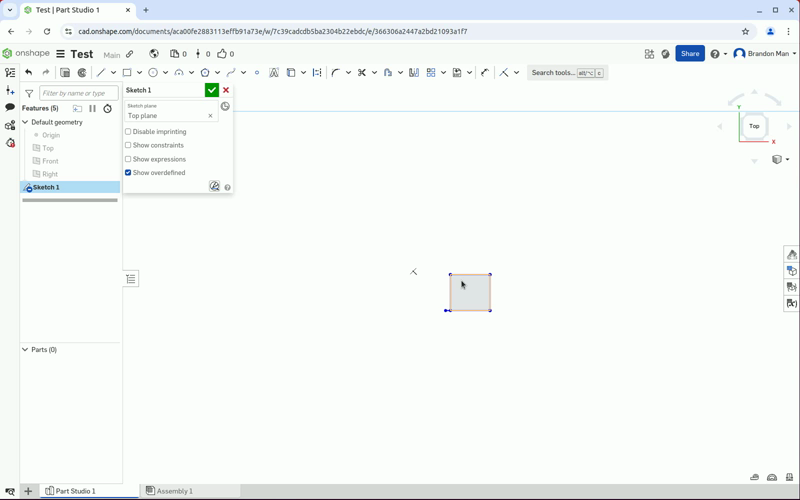
click(461, 280)
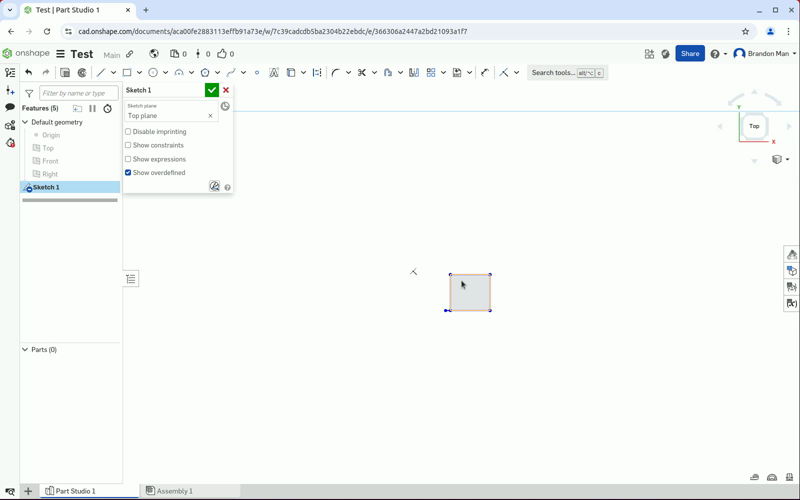
scroll(-6)
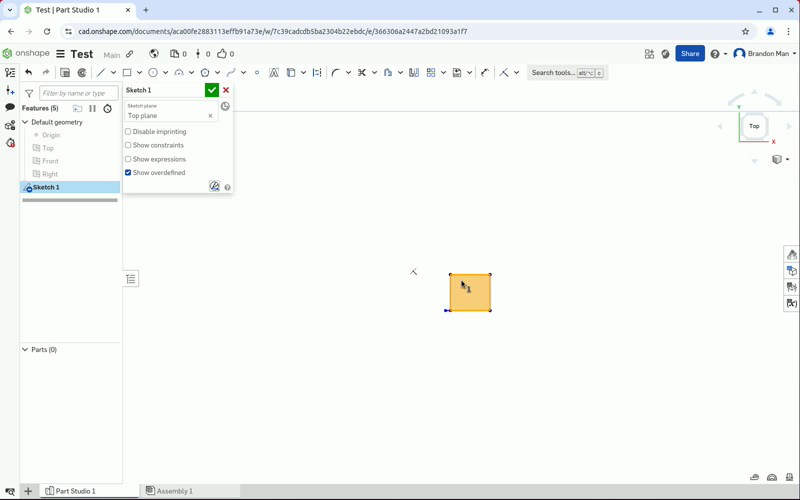
scroll(-6)
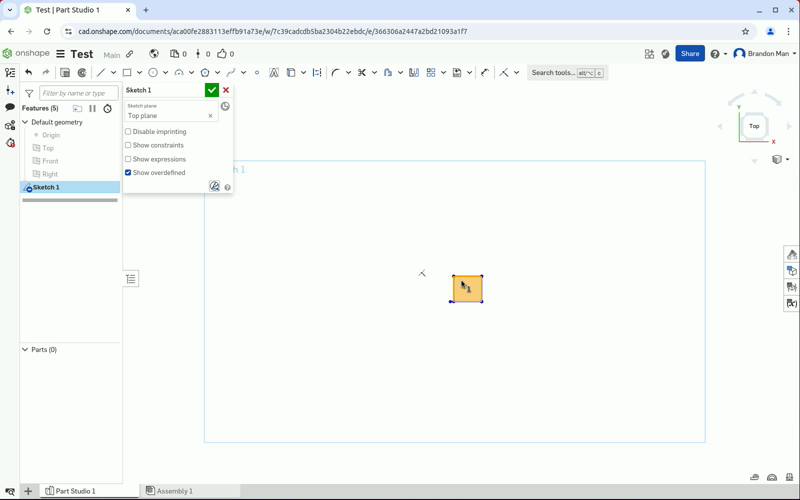
scroll(-6)
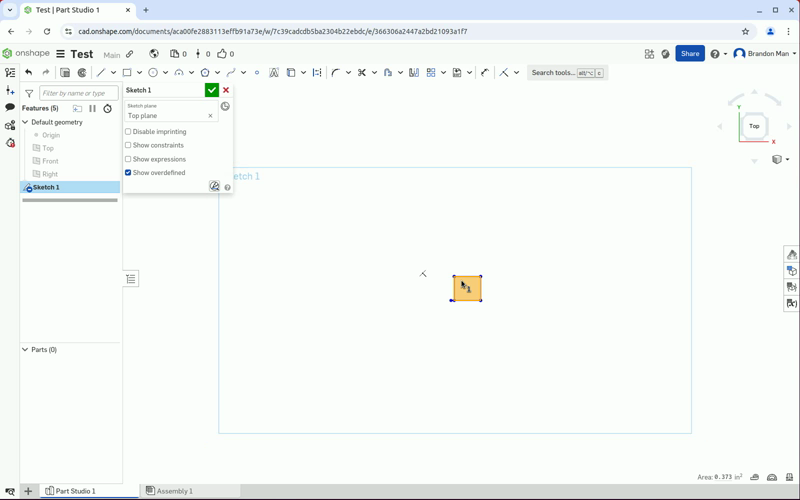
scroll(-6)
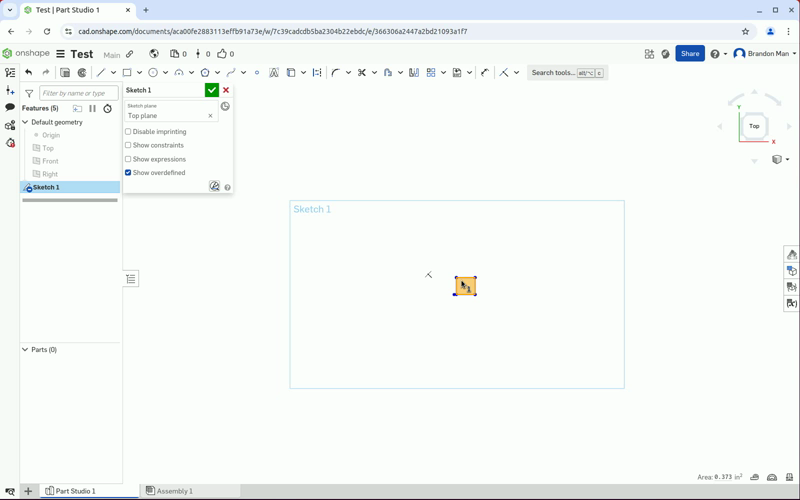
scroll(-6)
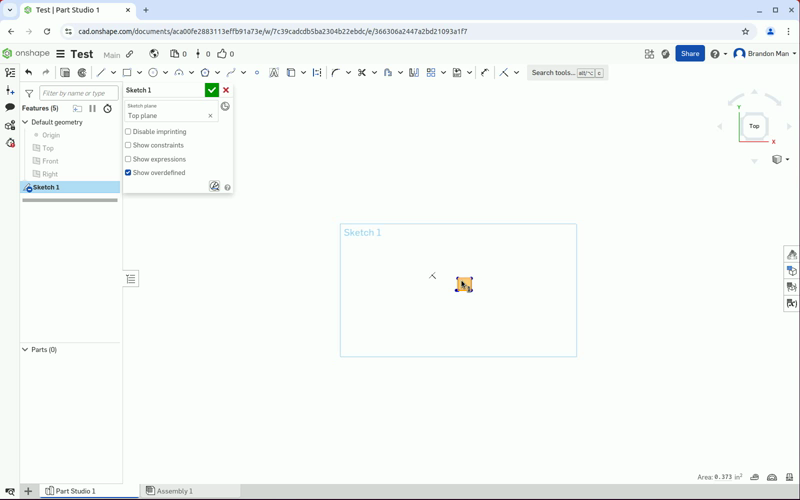
scroll(-6)
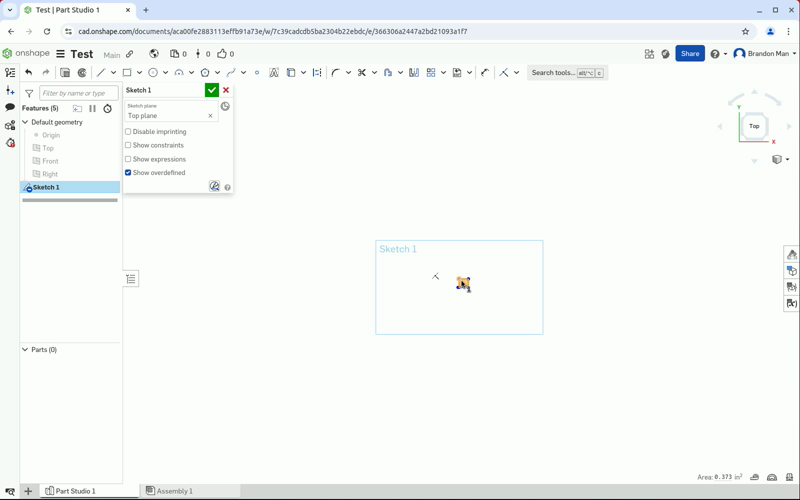
scroll(-6)
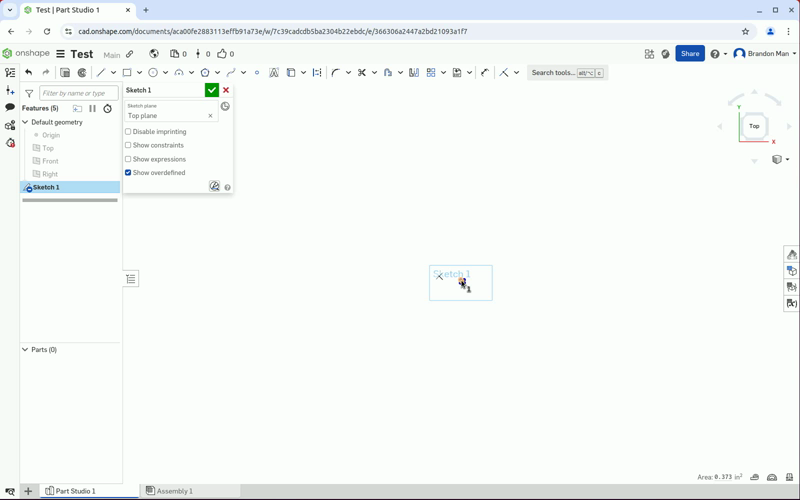
mouse_move(73, 352)
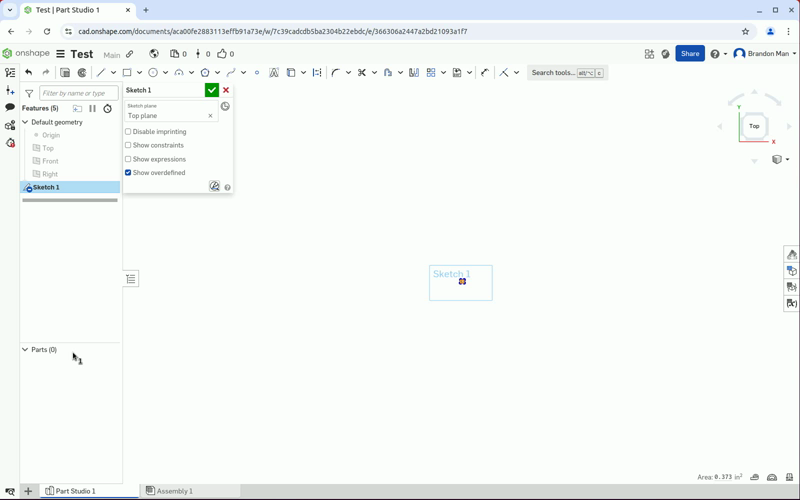
key(shift+y)
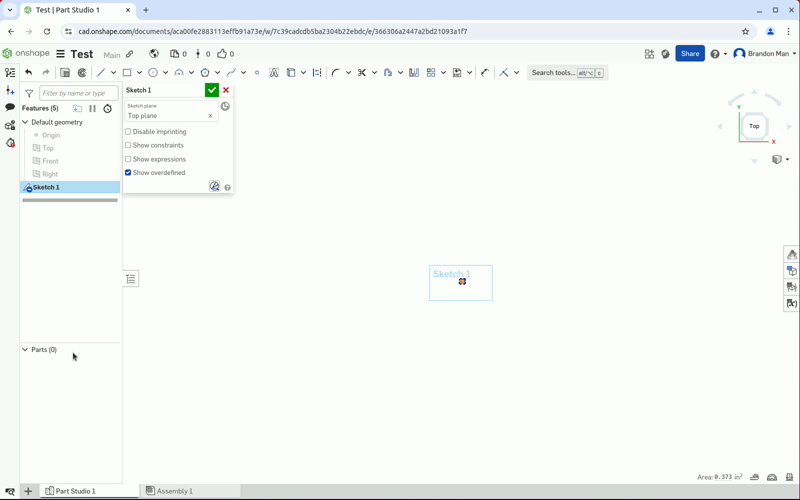
key(shift+e)
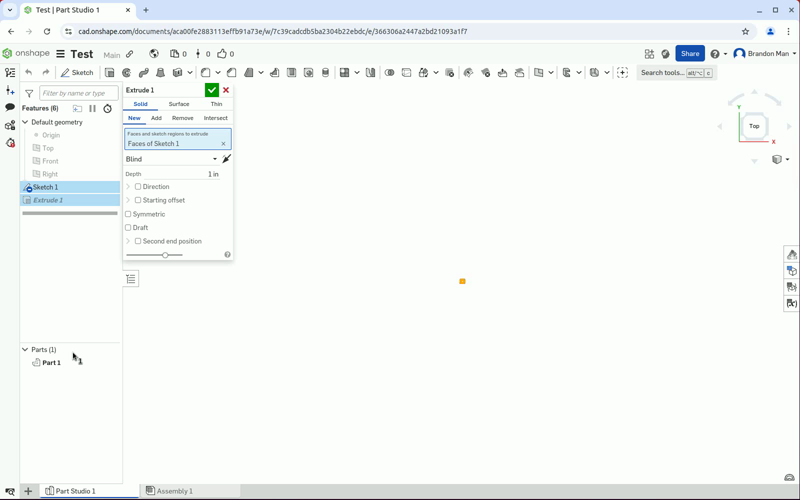
mouse_move(143, 106)
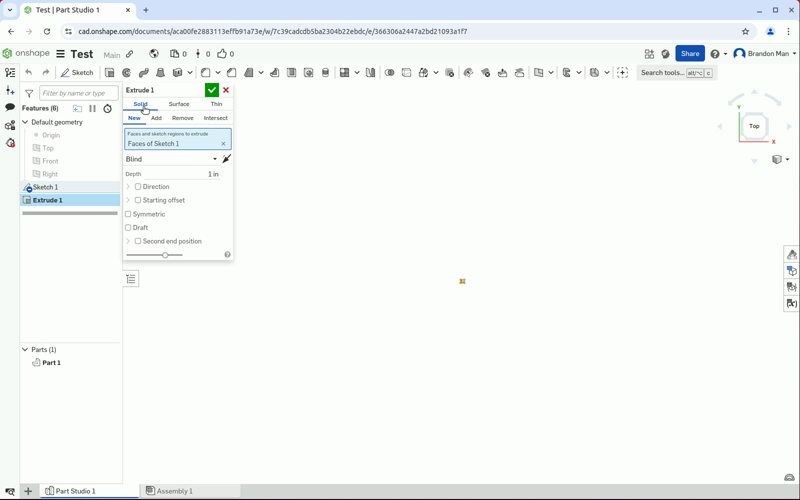
click(143, 106)
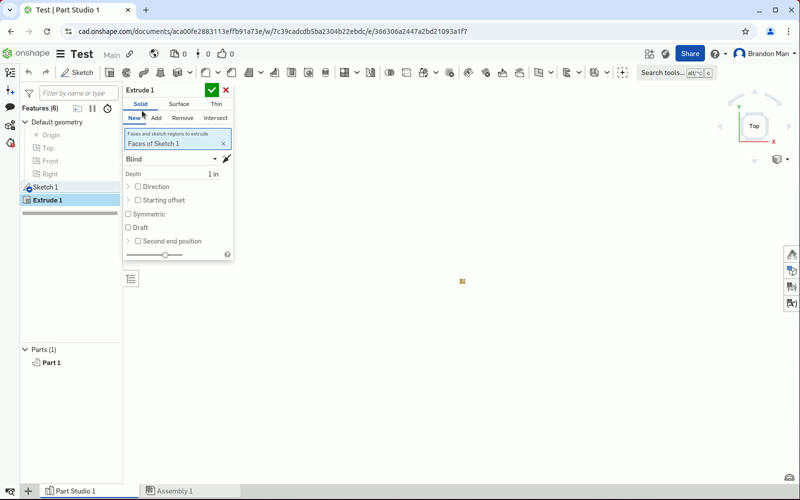
mouse_move(137, 120)
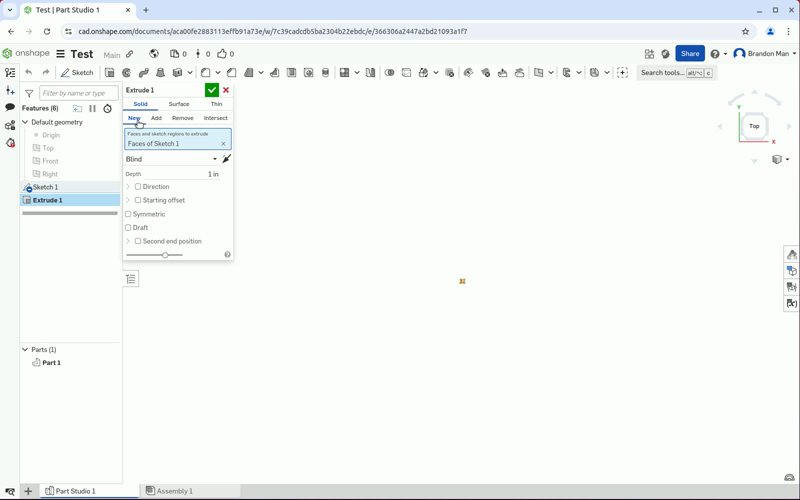
click(137, 120)
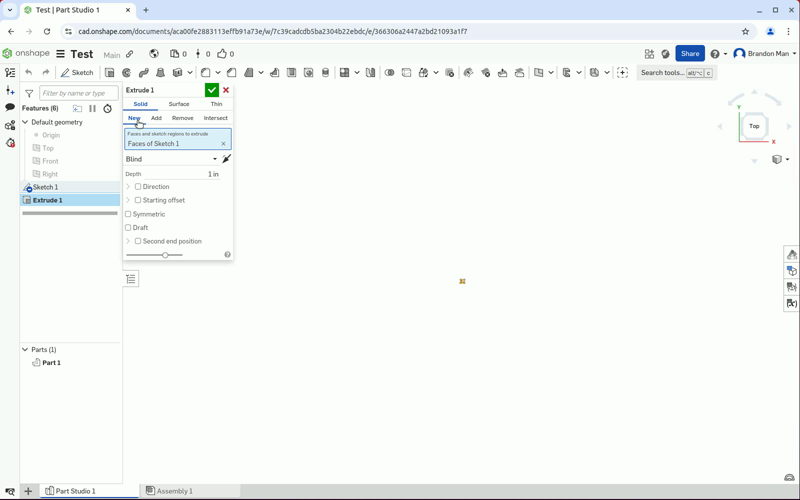
key(tab, 4)
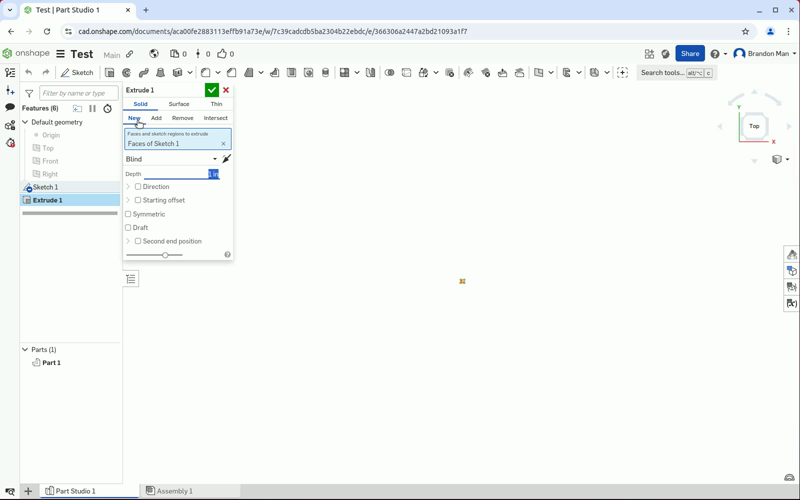
text(23.108)
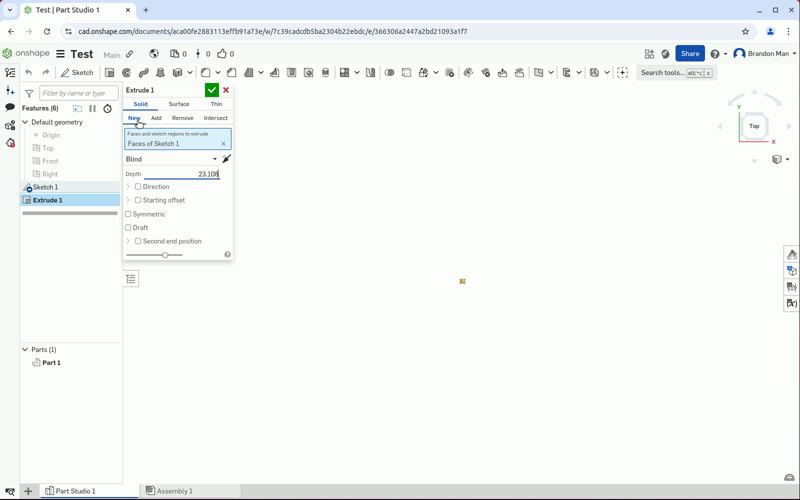
key(enter)
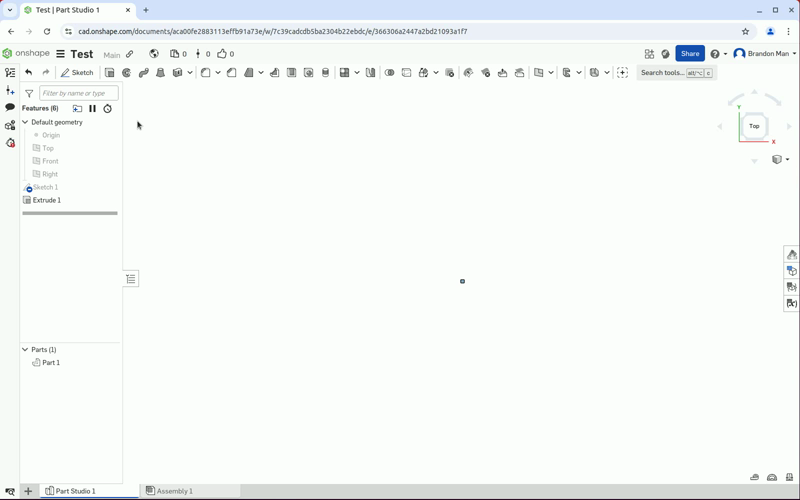
key(shift+h)
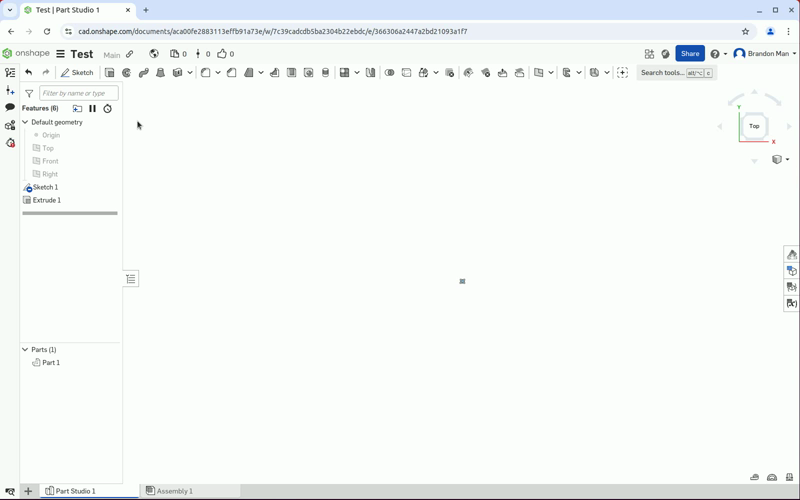
key(shift+h)
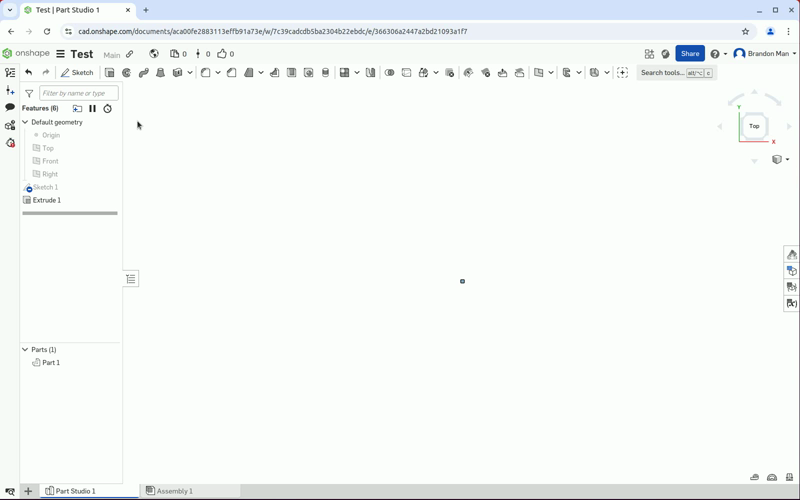
mouse_move(73, 189)
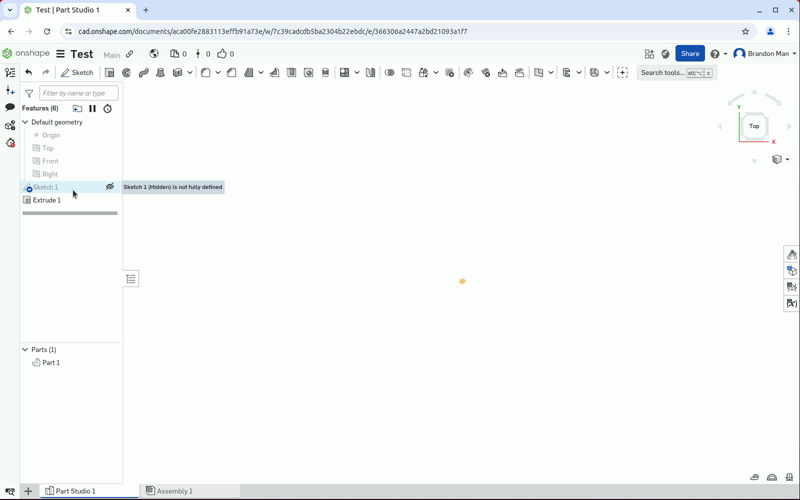
click(73, 189)
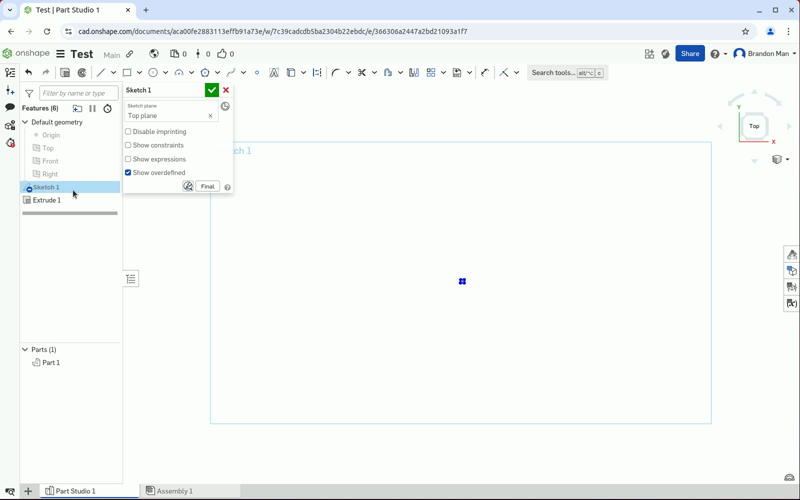
mouse_move(229, 92)
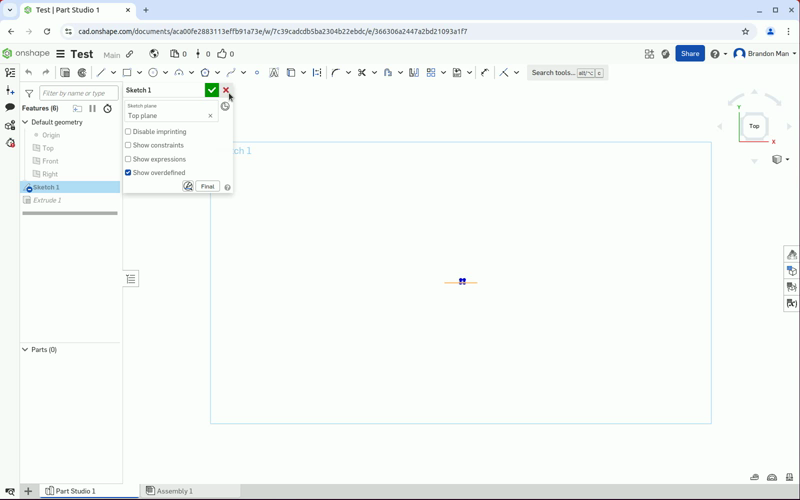
click(229, 92)
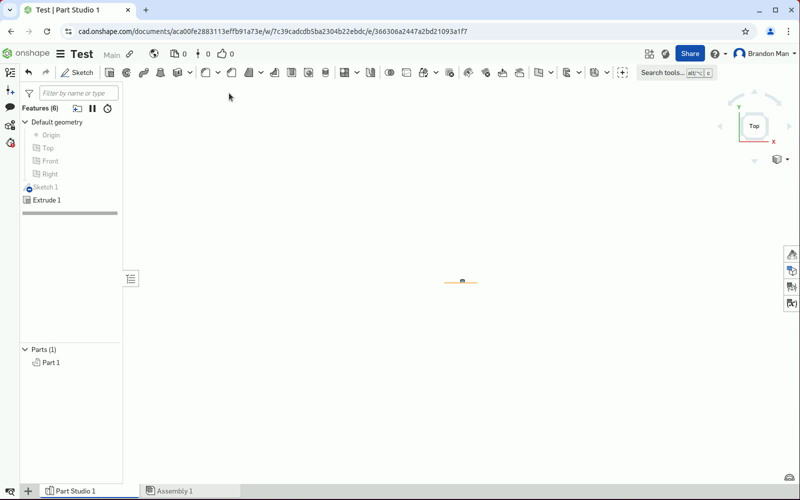
mouse_move(541, 75)
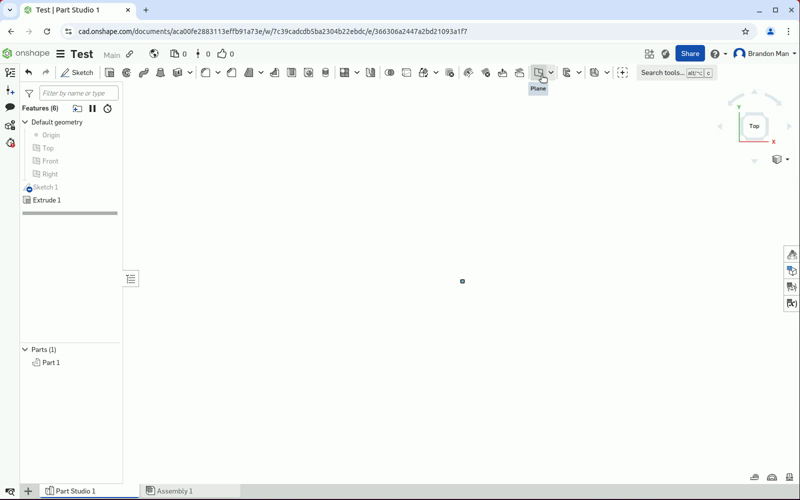
click(541, 75)
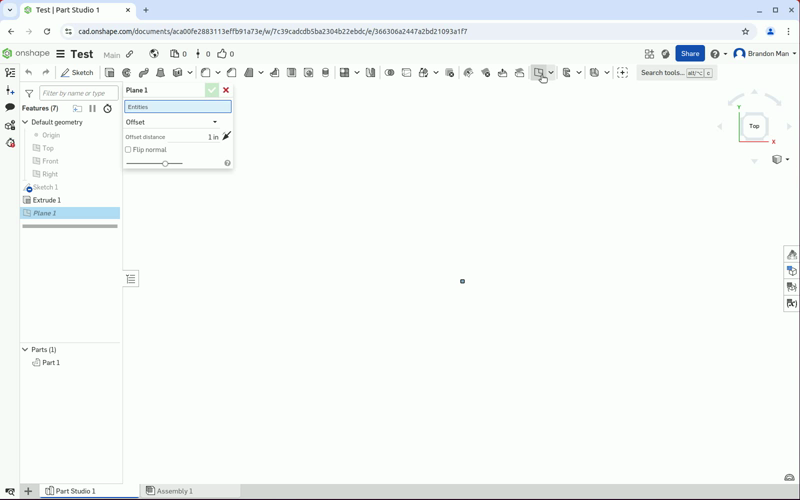
mouse_move(73, 150)
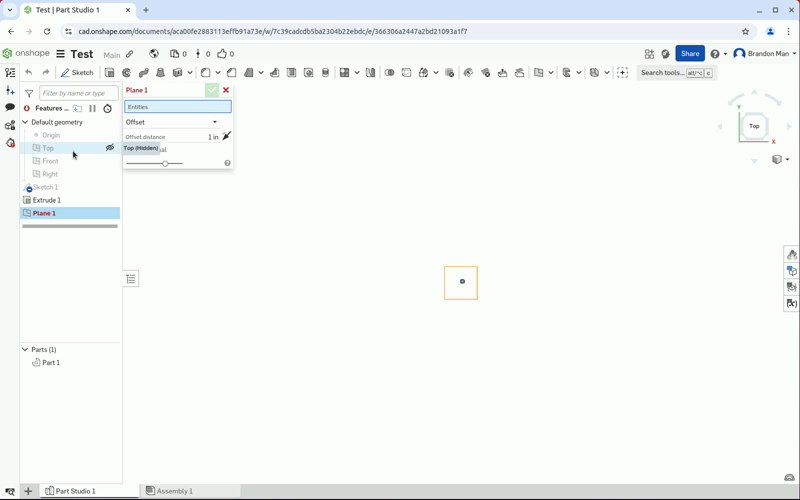
click(73, 150)
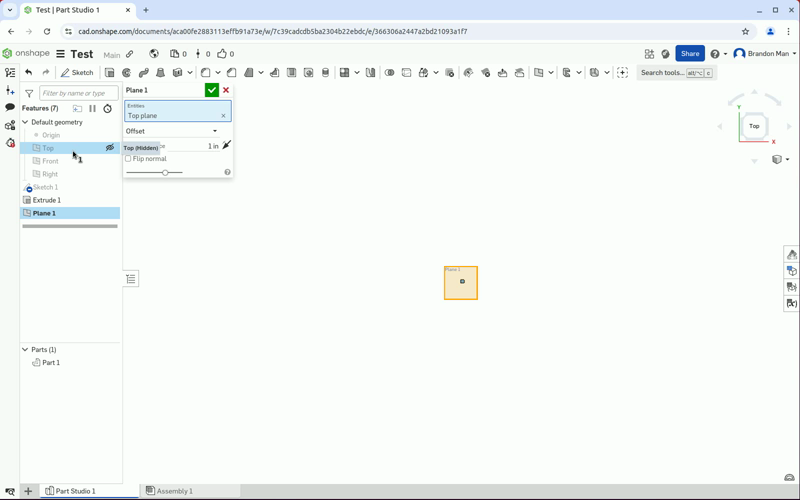
key(tab, 2)
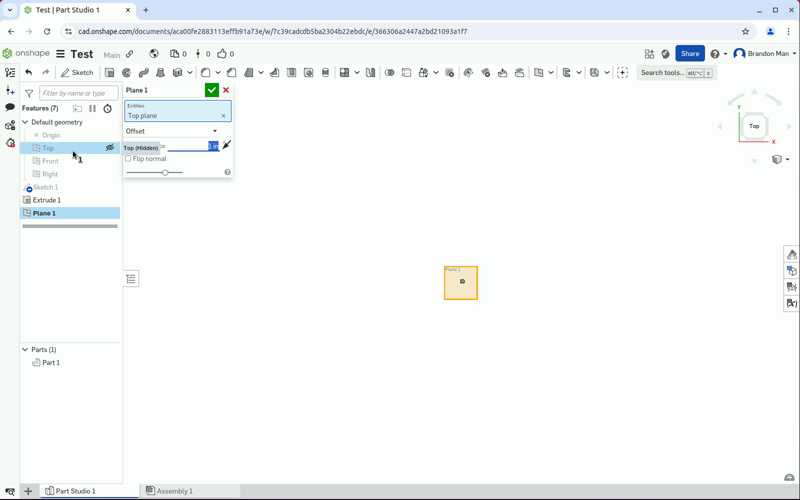
text(23.108)
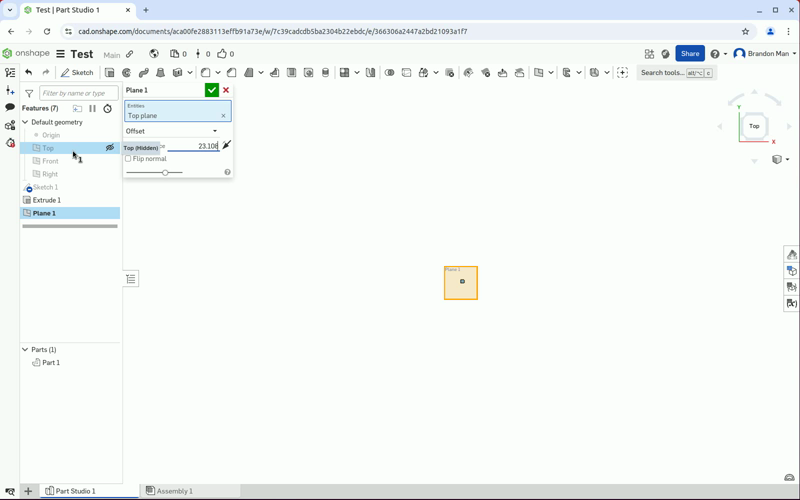
key(enter, 2)
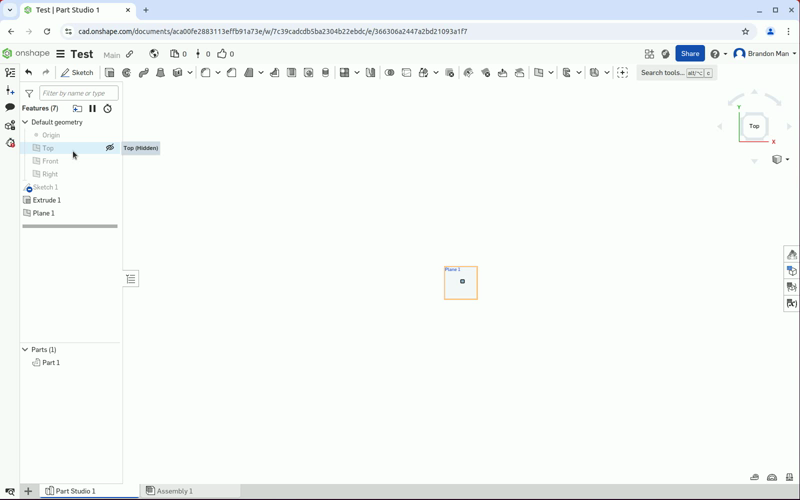
key(shift+s)
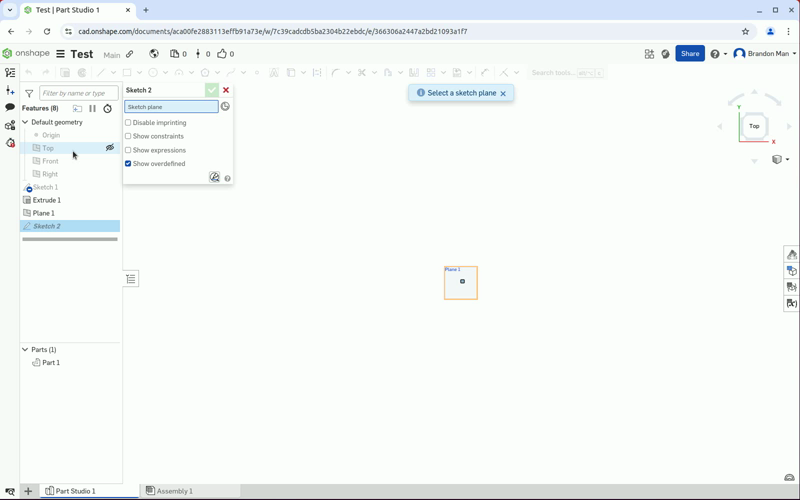
mouse_move(73, 215)
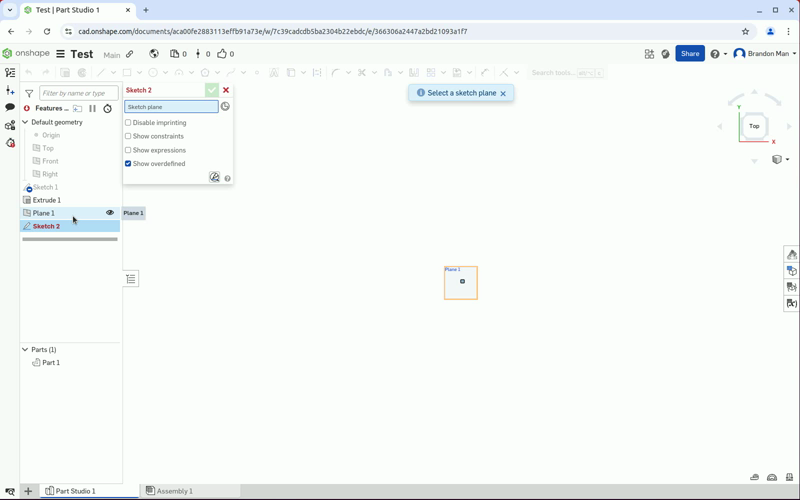
click(73, 215)
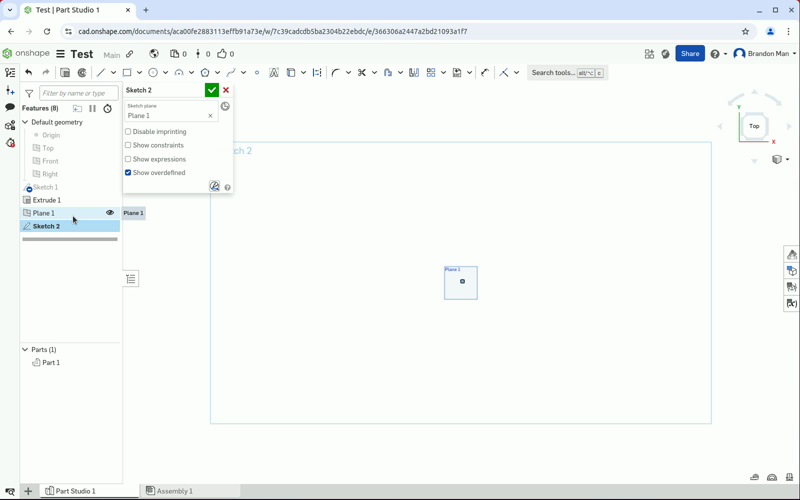
mouse_move(73, 352)
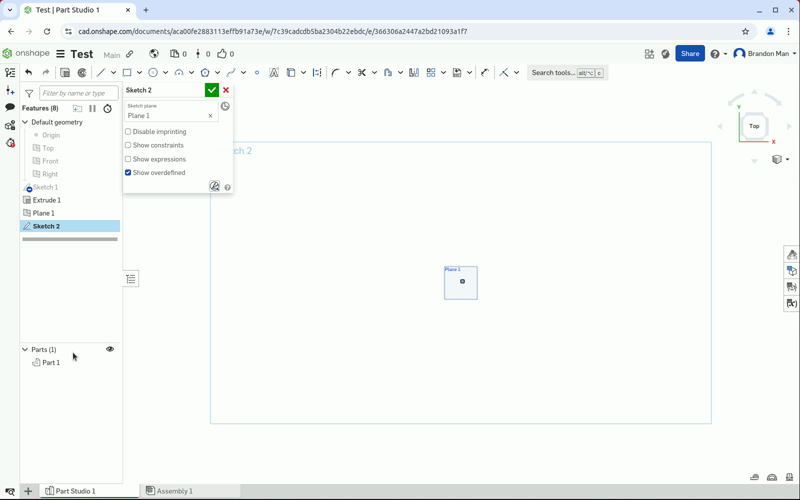
key(y)
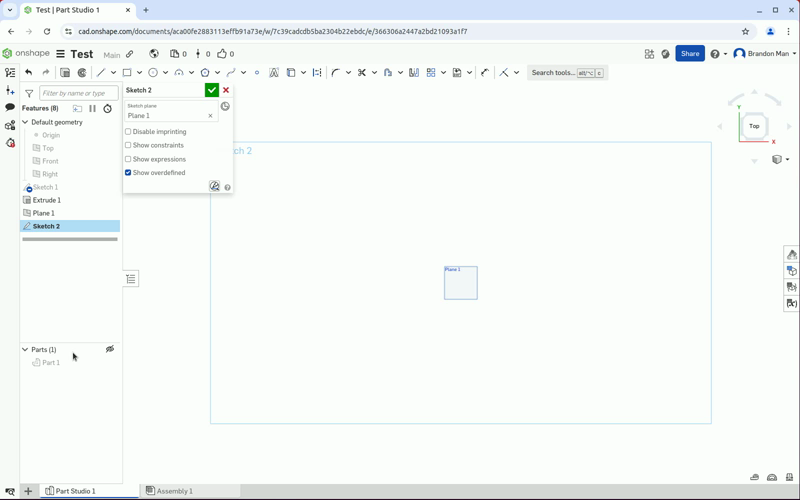
key(l)
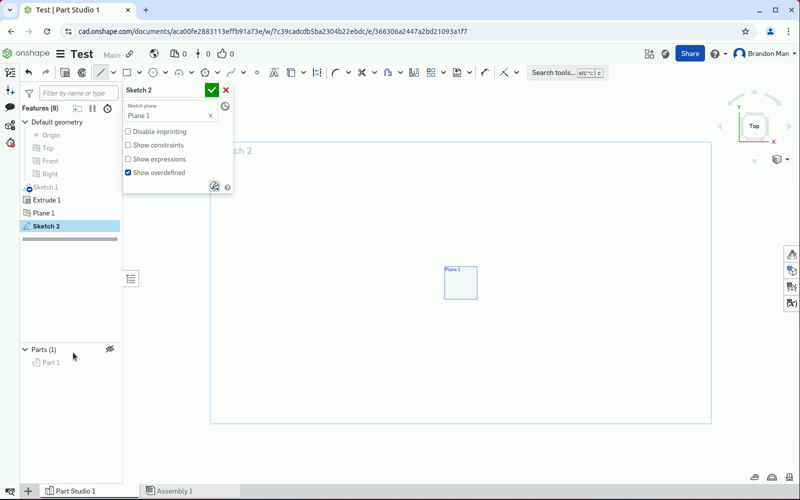
key_down(shift)
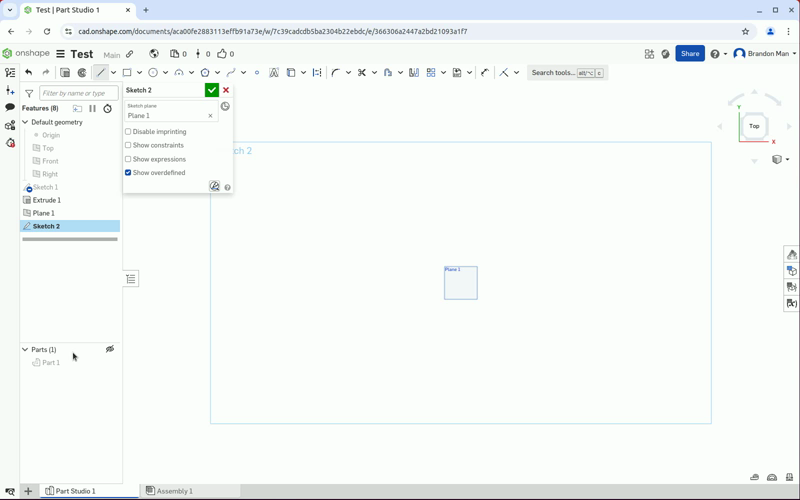
mouse_move(461, 281)
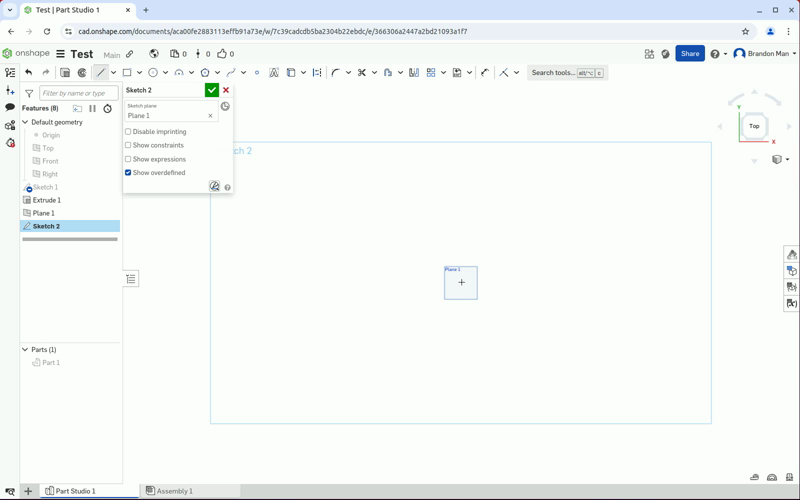
click(461, 281)
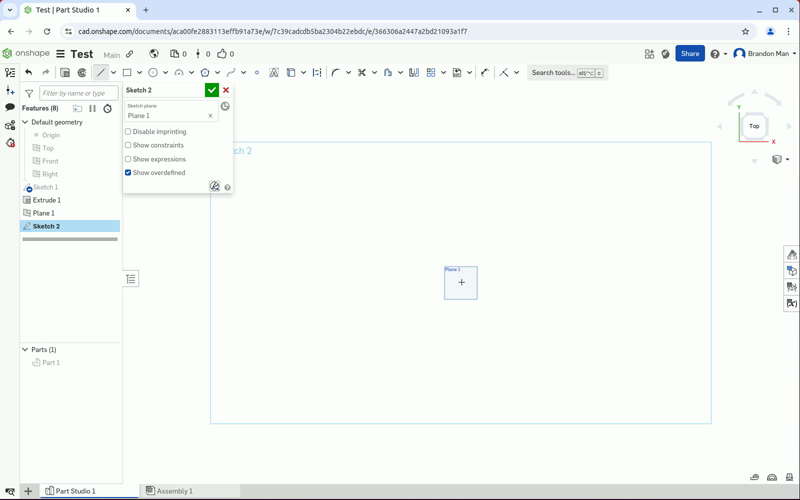
key_up(shift)
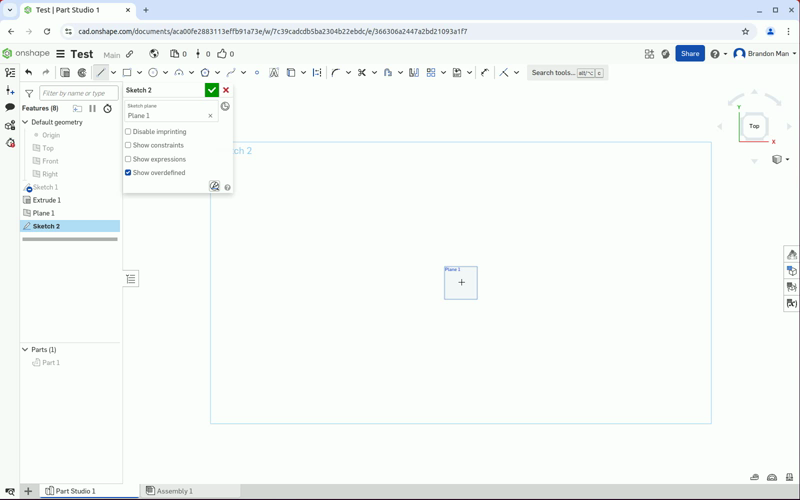
key_down(shift)
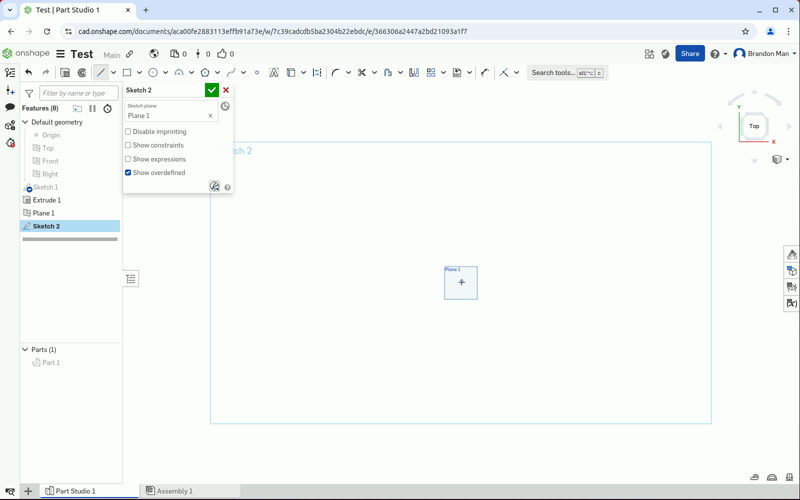
mouse_move(492, 281)
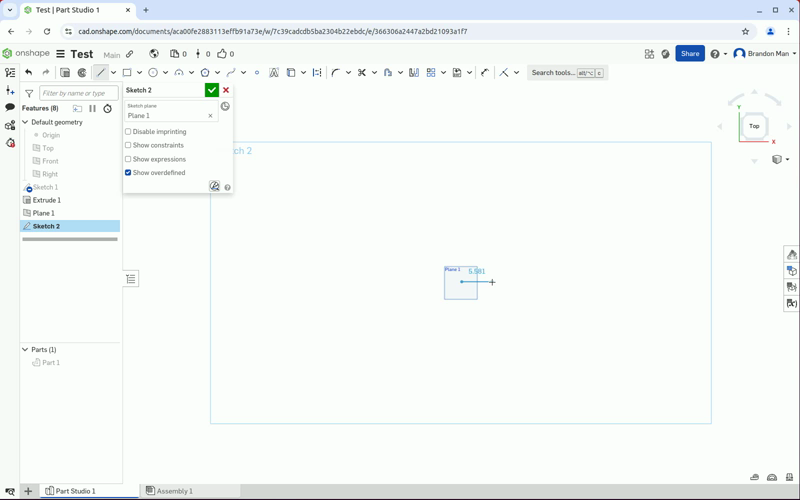
mouse_move(463, 281)
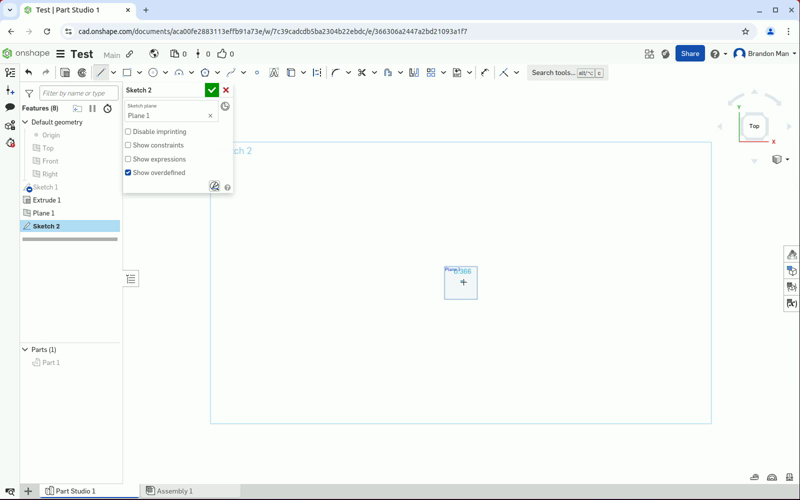
scroll(6)
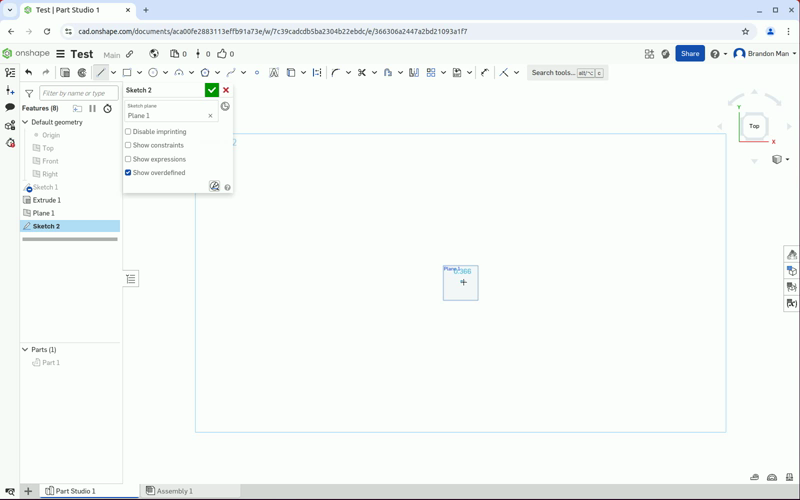
scroll(6)
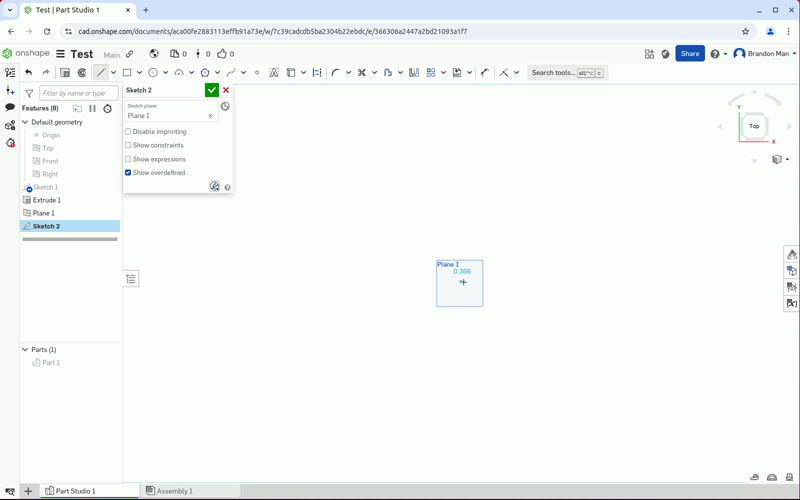
scroll(6)
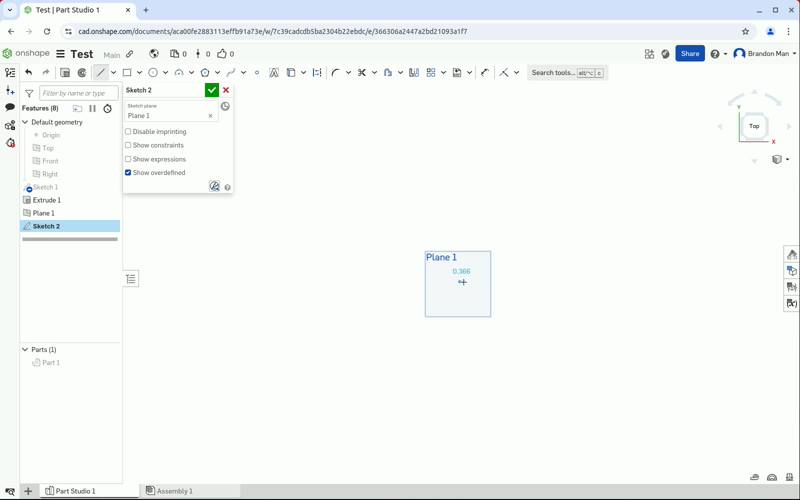
scroll(6)
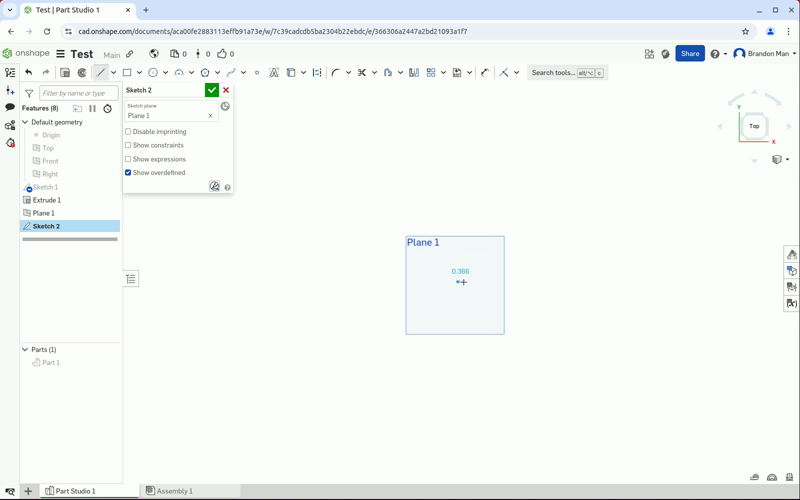
scroll(6)
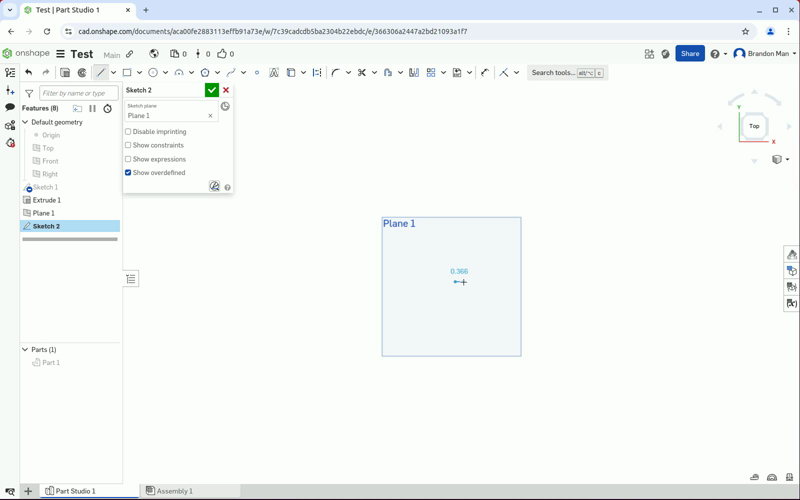
scroll(6)
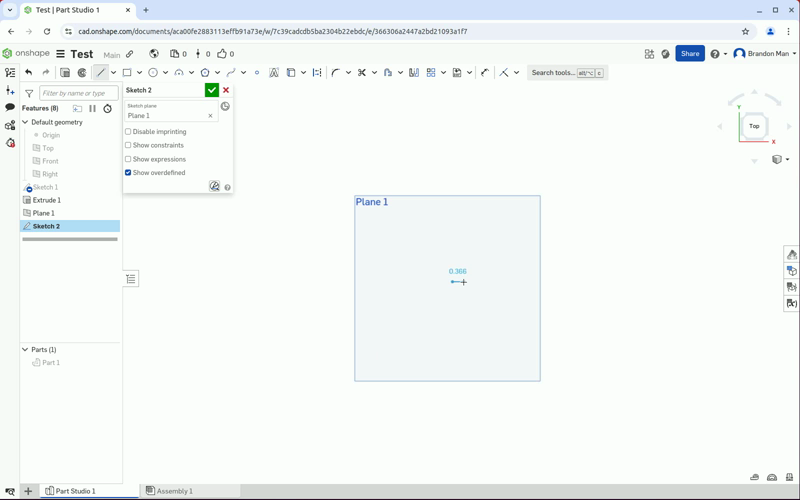
scroll(6)
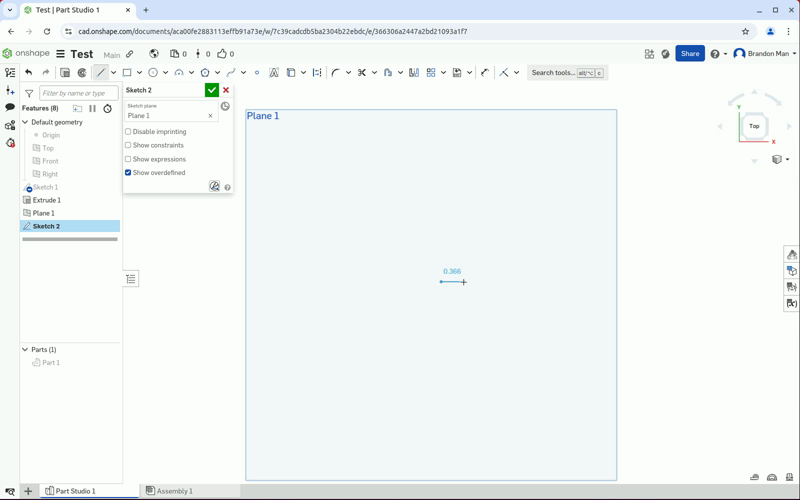
click(463, 281)
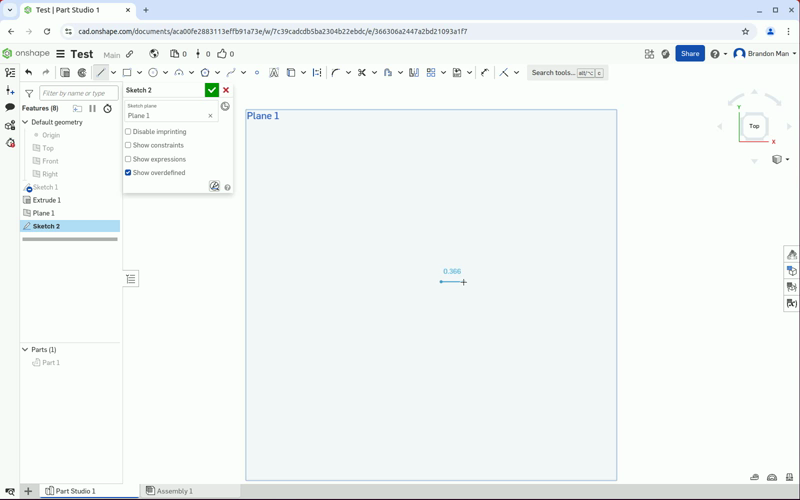
scroll(-6)
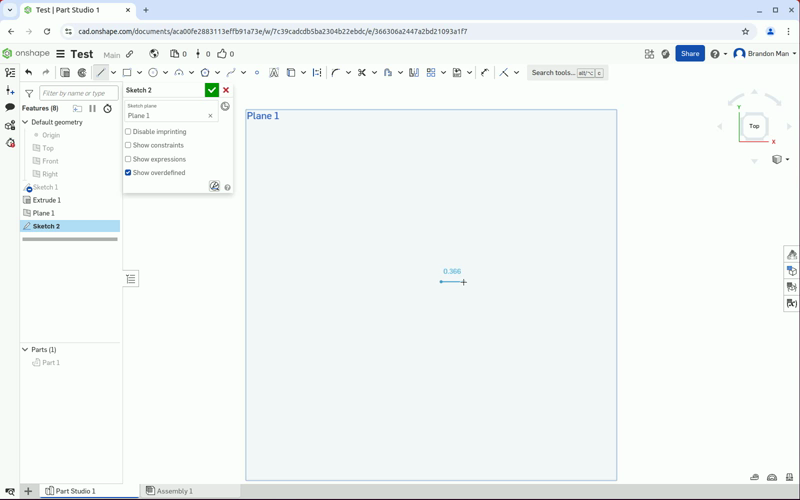
scroll(-6)
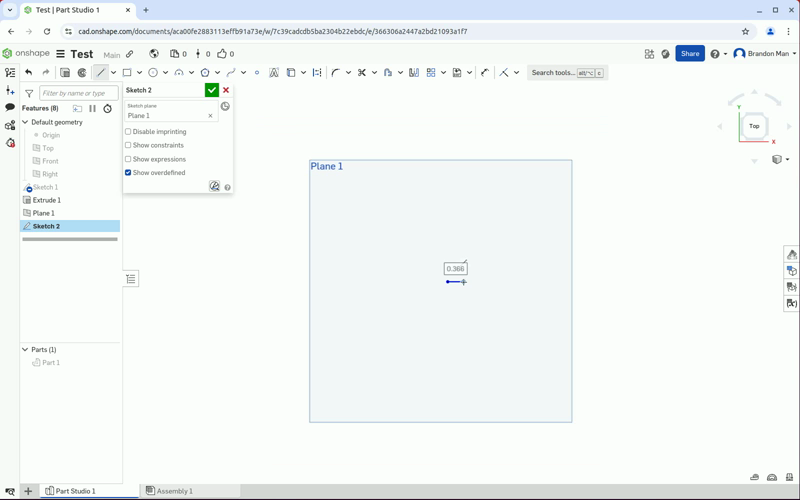
scroll(-6)
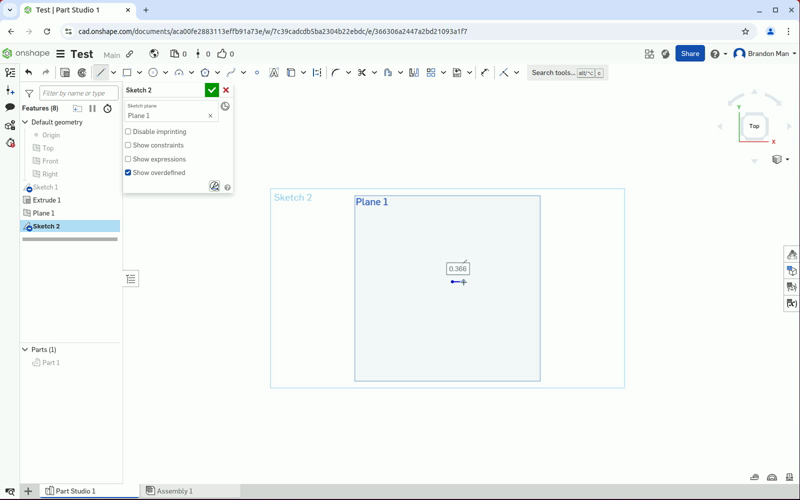
scroll(-6)
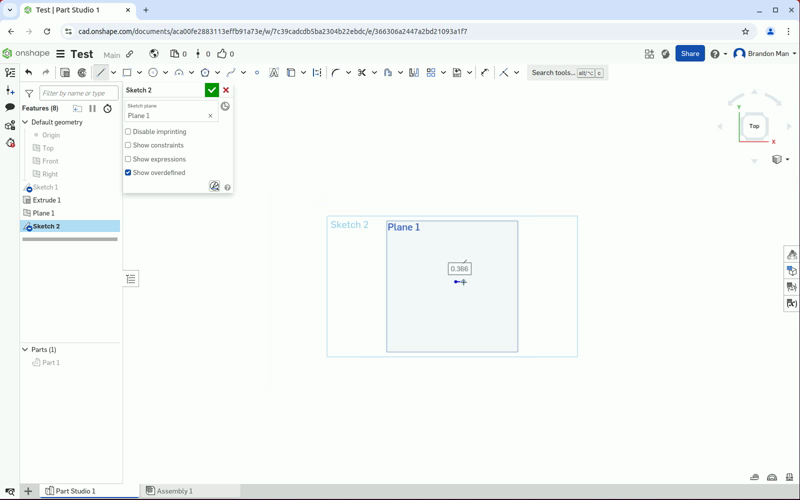
scroll(-6)
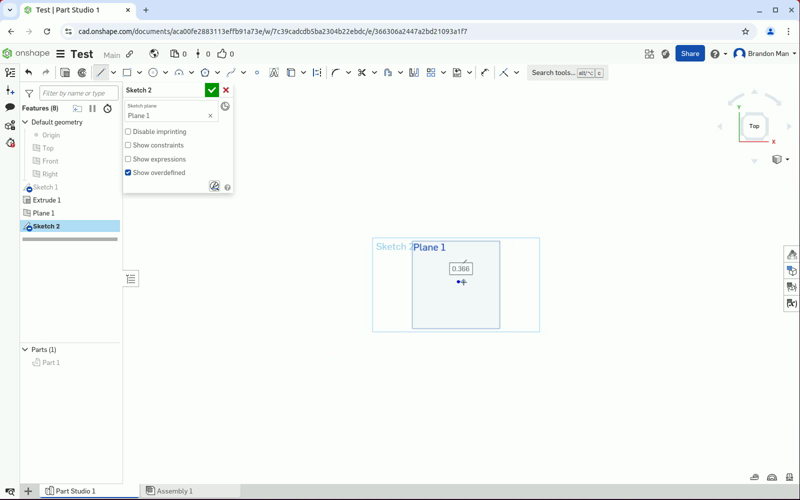
scroll(-6)
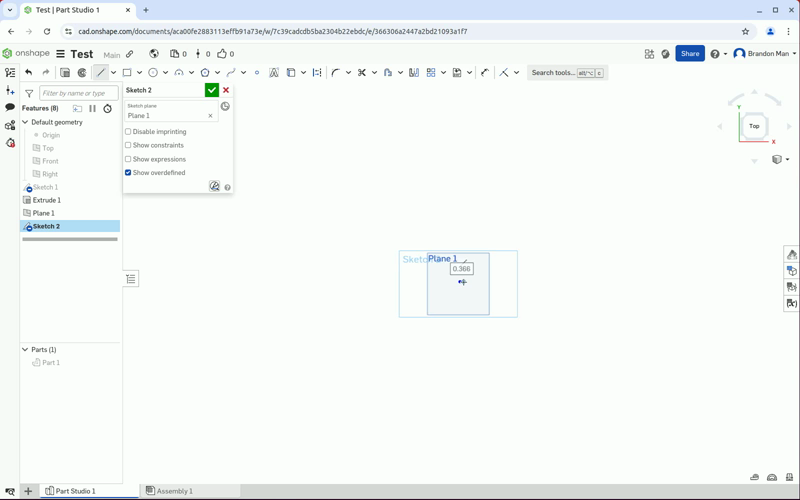
scroll(-6)
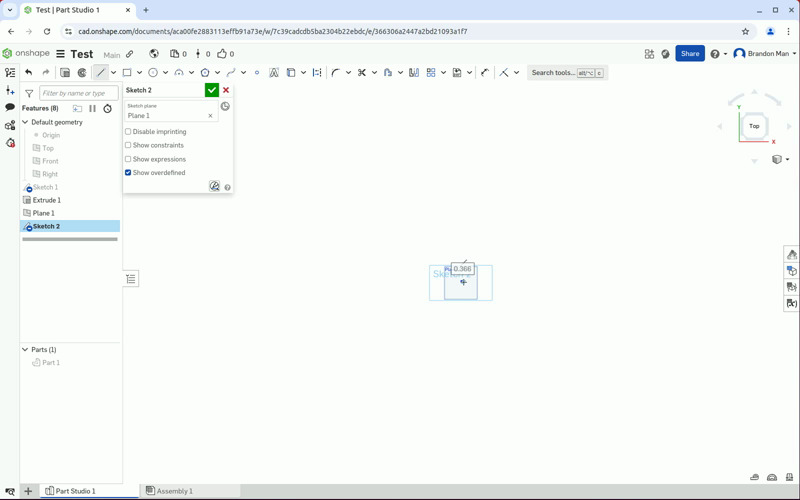
key_up(shift)
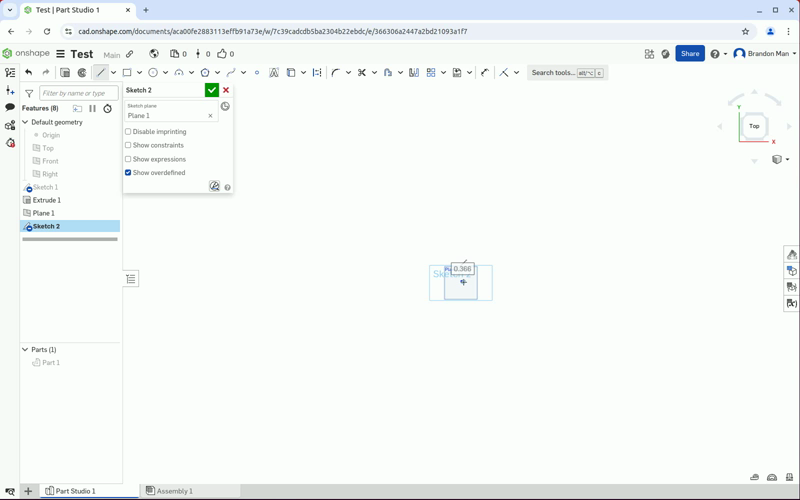
key_down(shift)
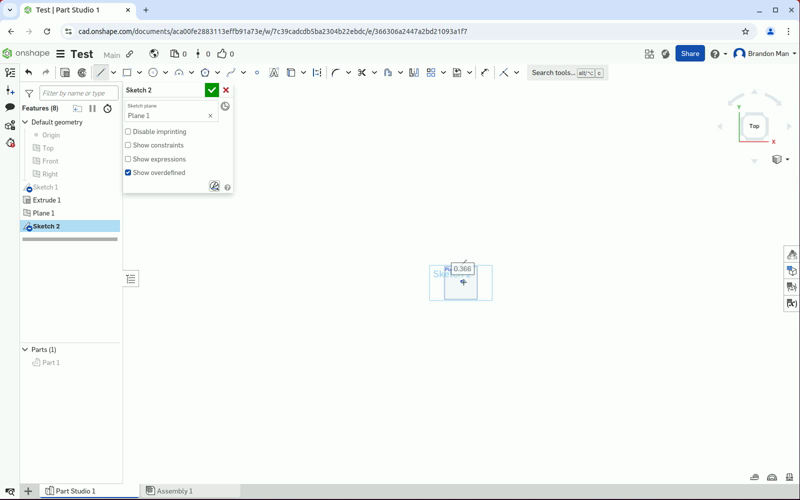
mouse_move(493, 281)
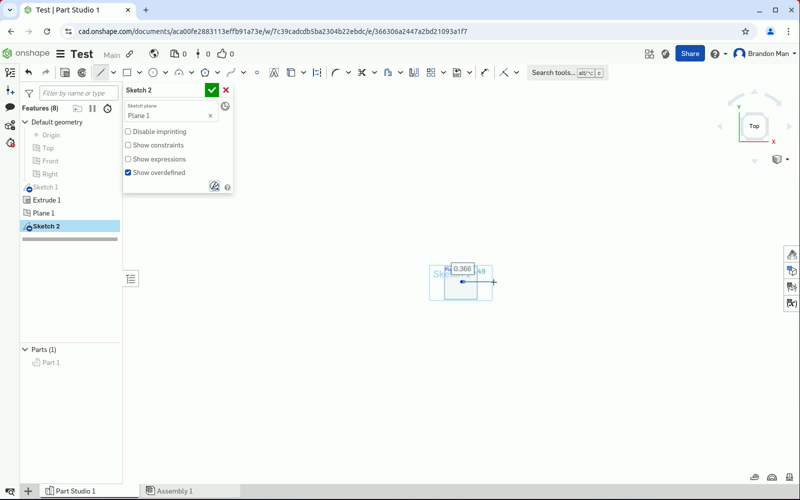
mouse_move(463, 279)
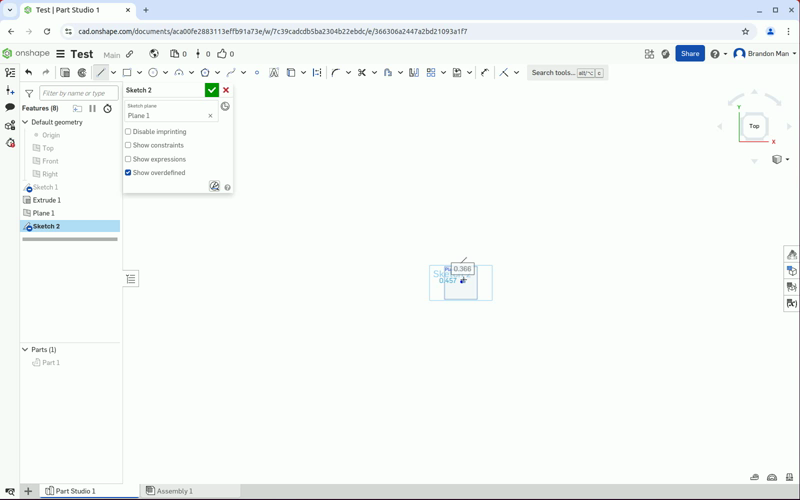
scroll(6)
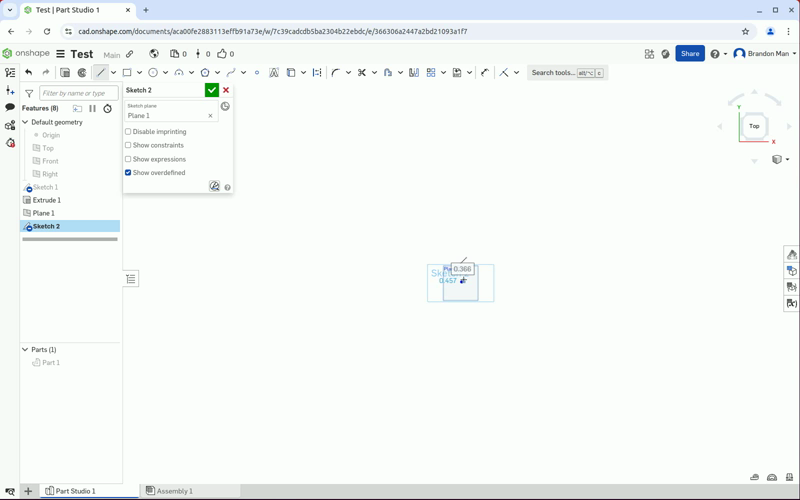
scroll(6)
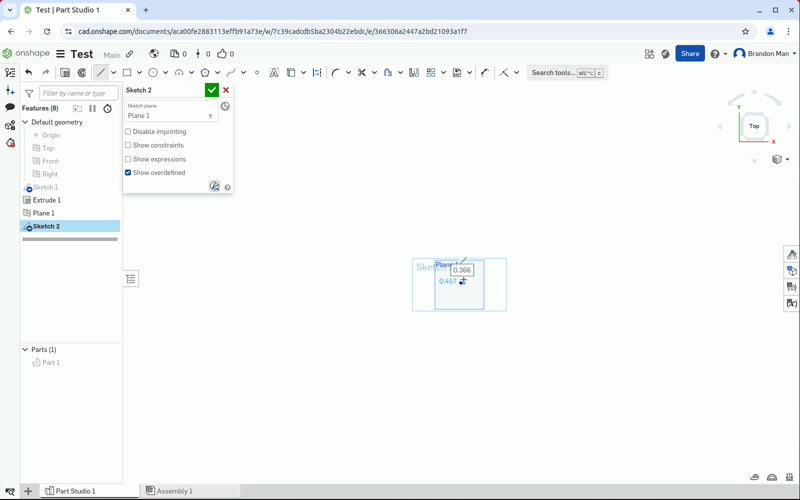
scroll(6)
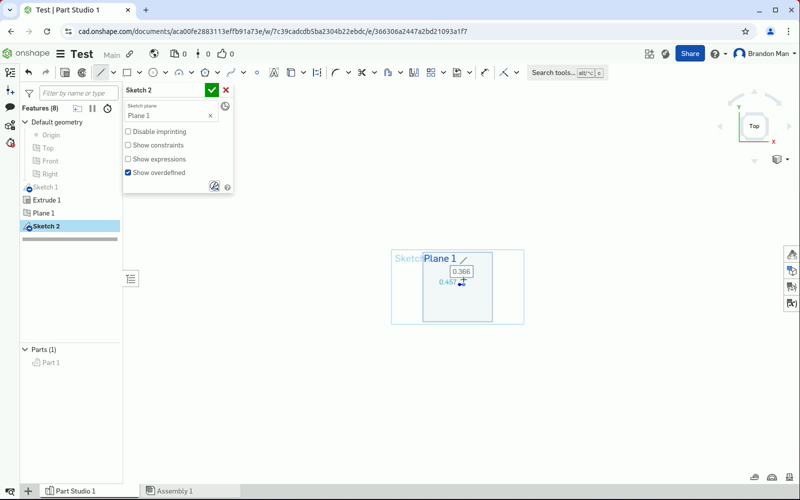
scroll(6)
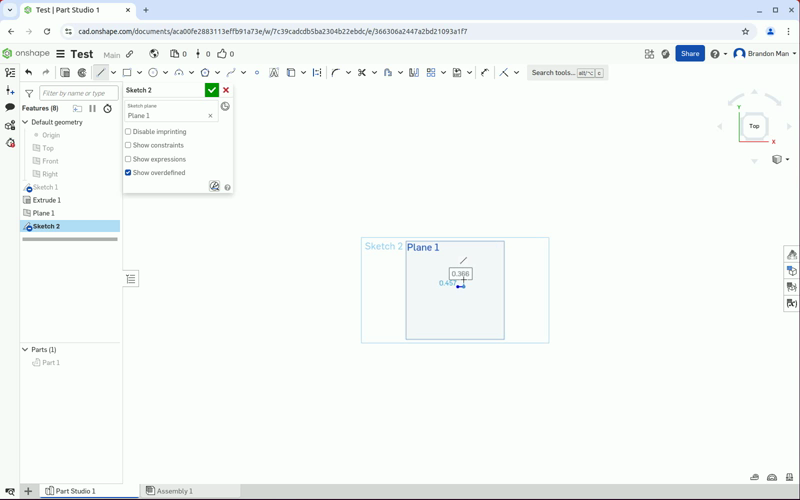
scroll(6)
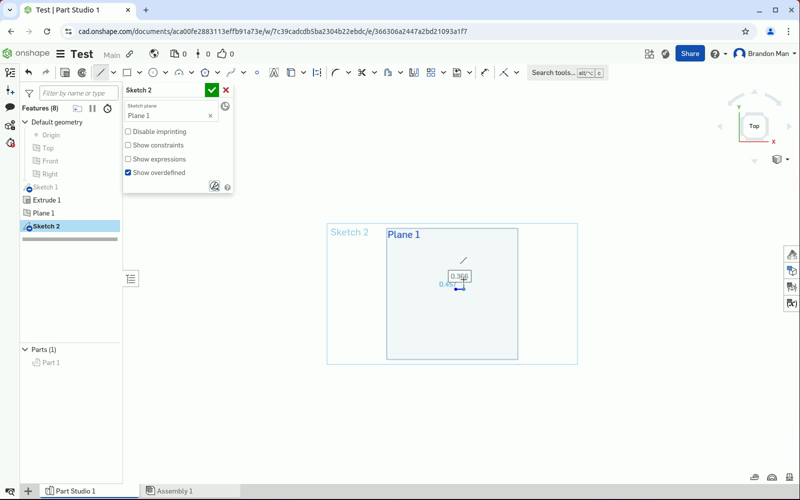
scroll(6)
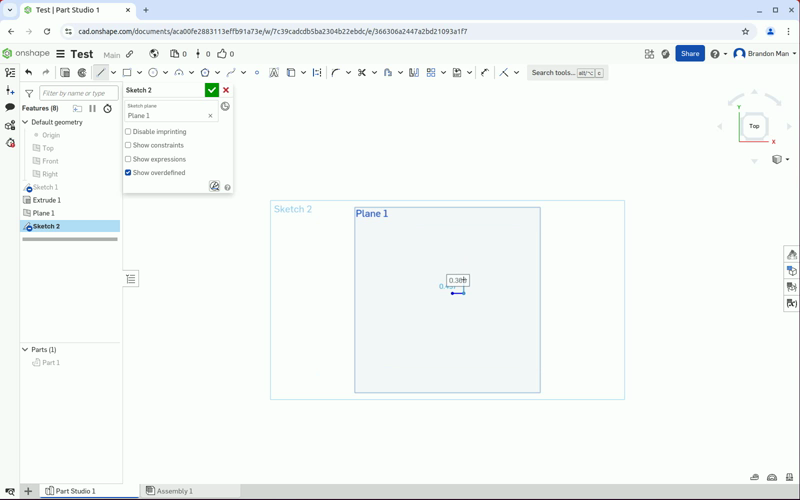
scroll(6)
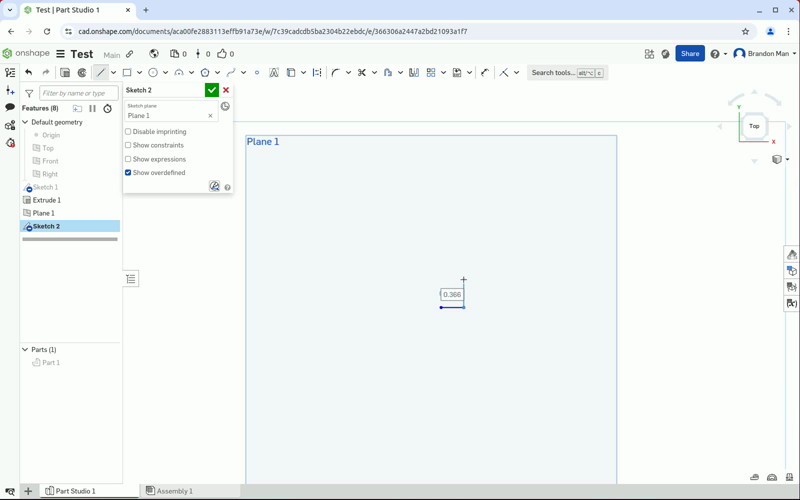
click(463, 279)
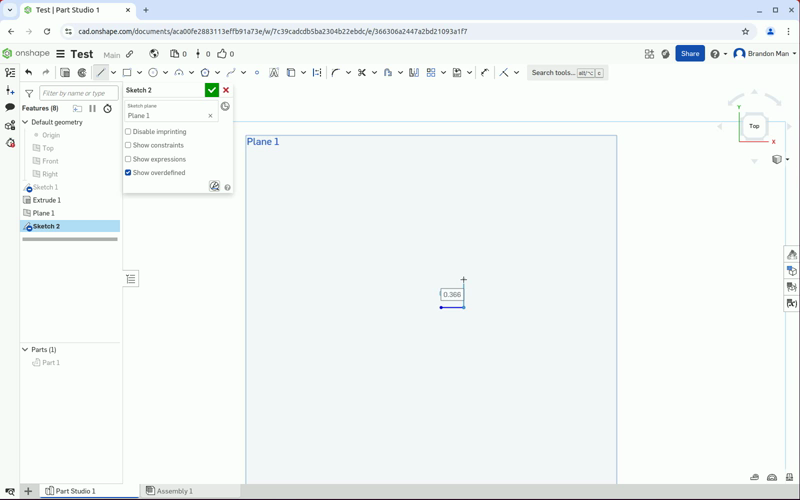
scroll(-6)
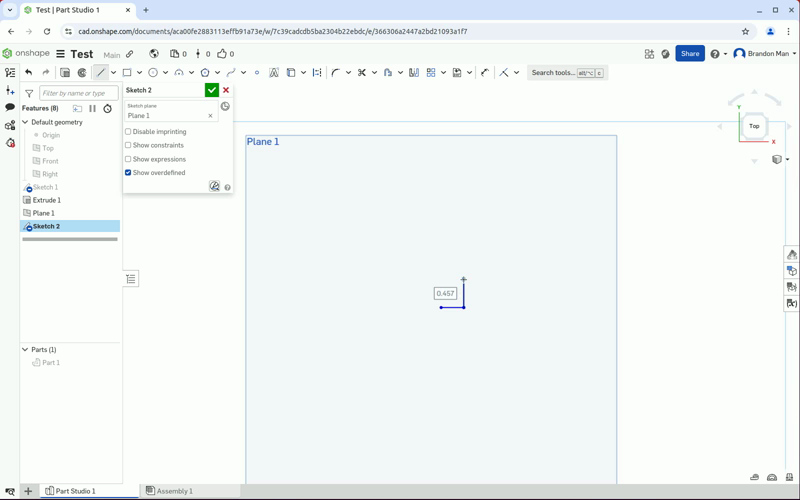
scroll(-6)
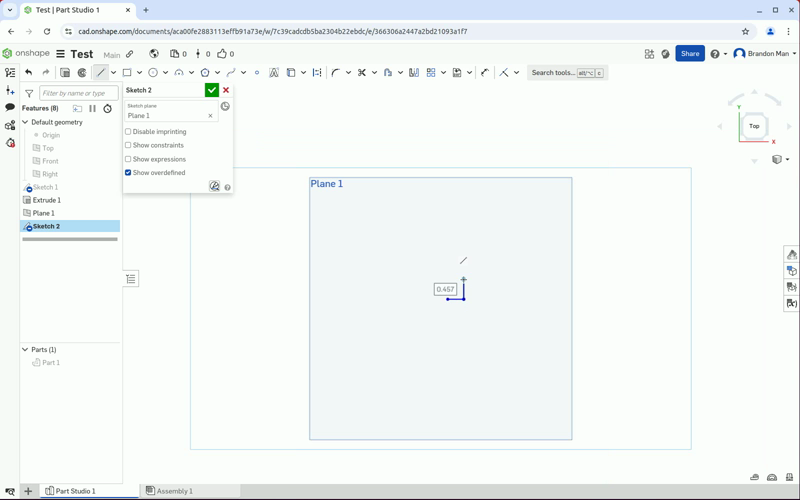
scroll(-6)
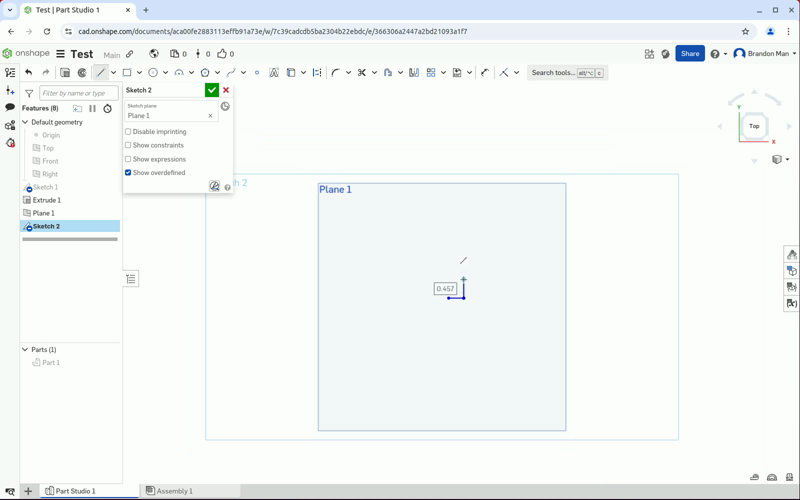
scroll(-6)
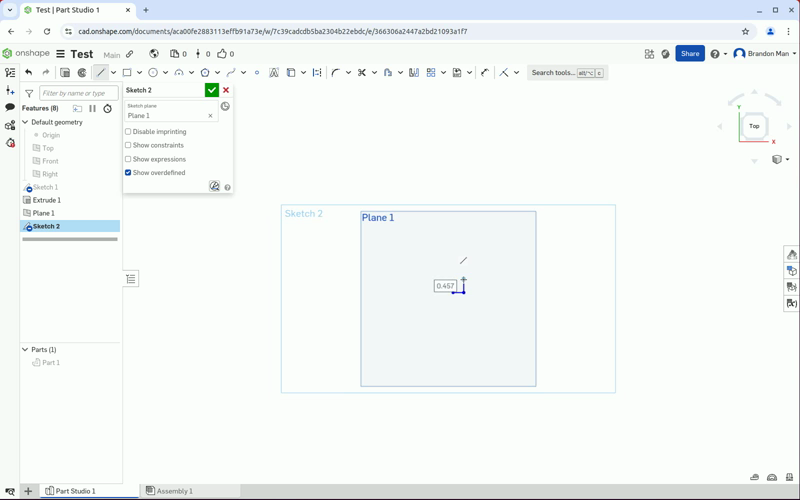
scroll(-6)
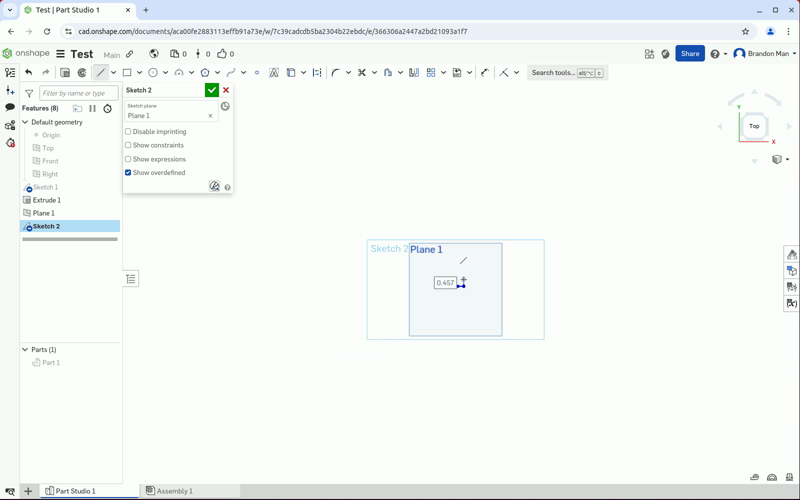
scroll(-6)
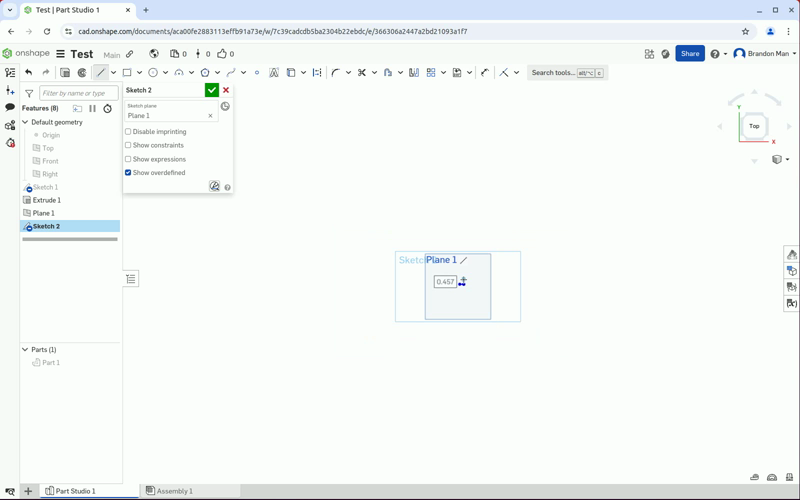
scroll(-6)
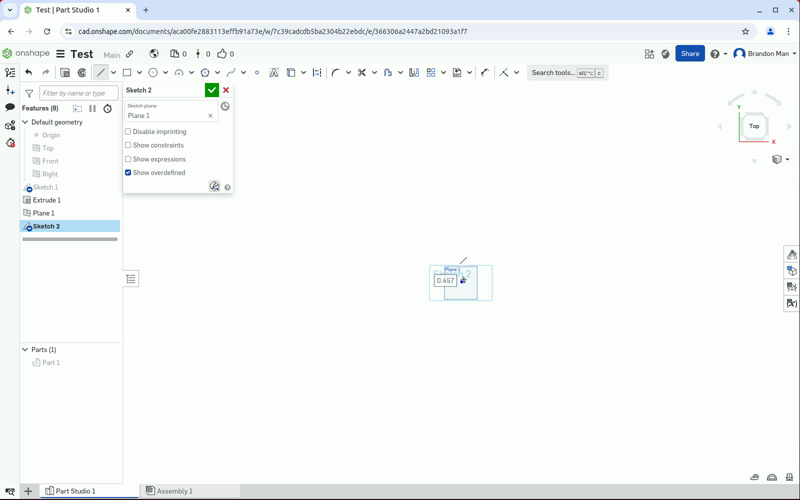
key_up(shift)
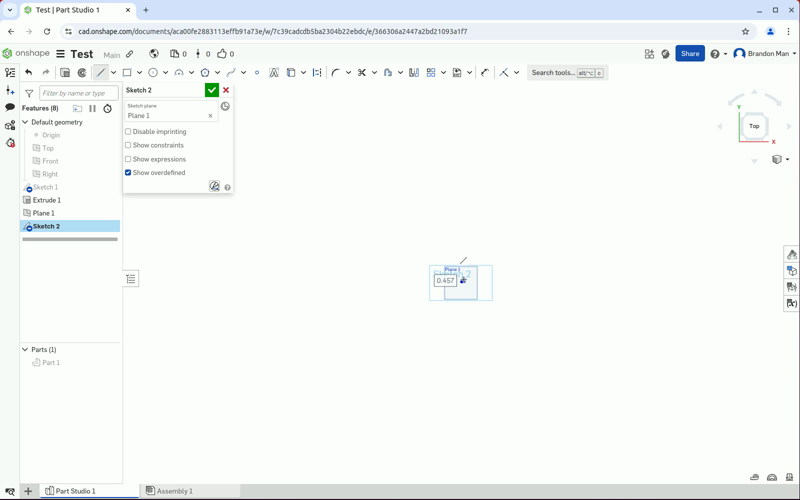
key_down(shift)
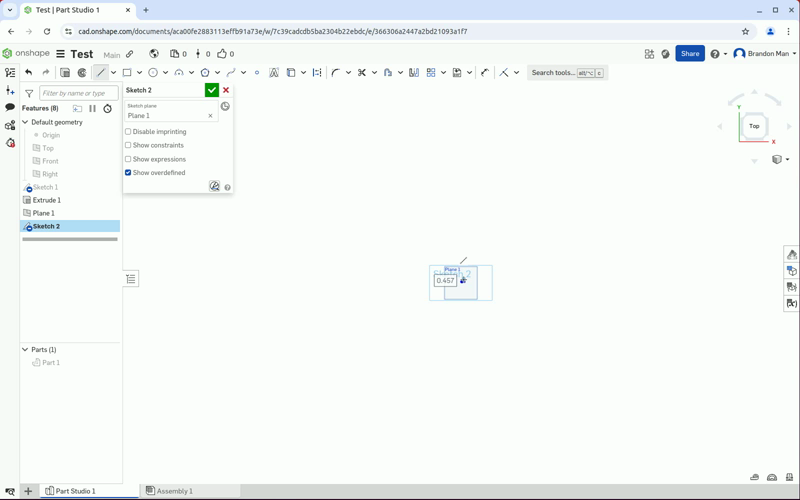
mouse_move(493, 279)
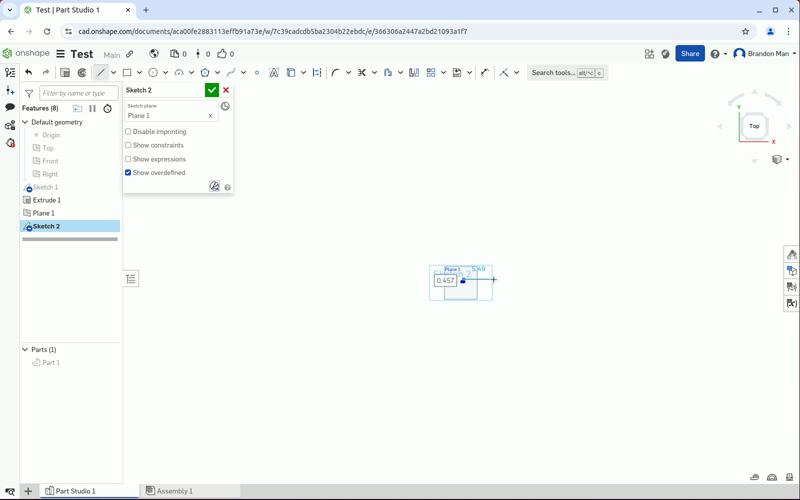
mouse_move(461, 279)
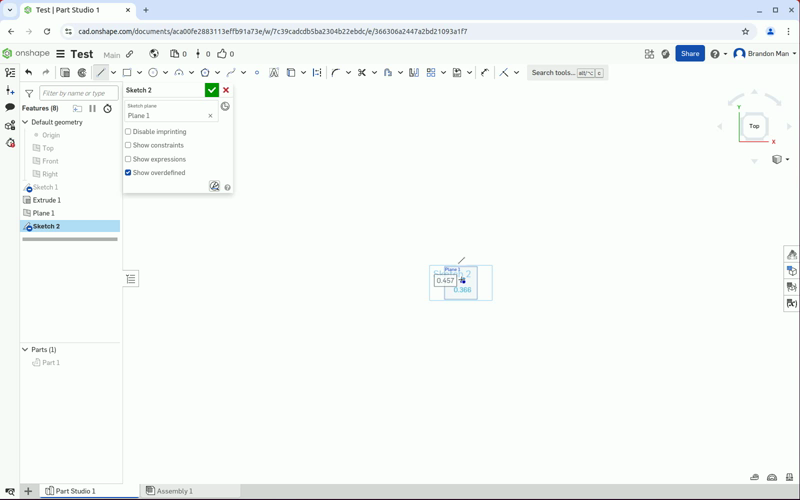
scroll(6)
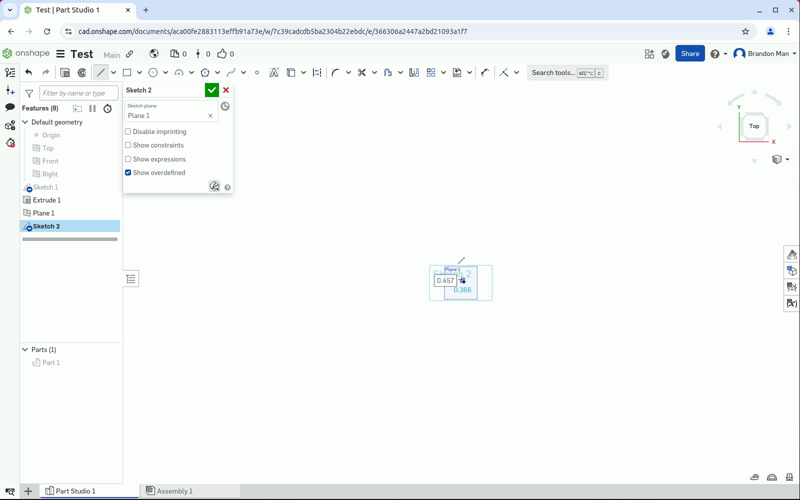
scroll(6)
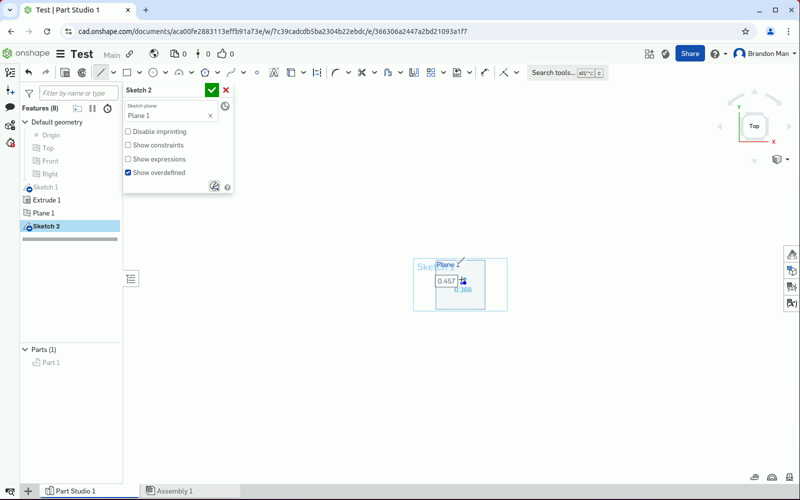
scroll(6)
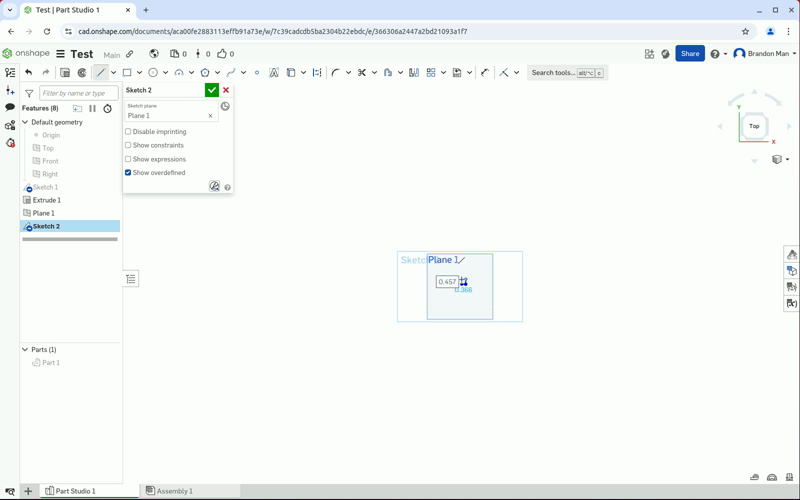
scroll(6)
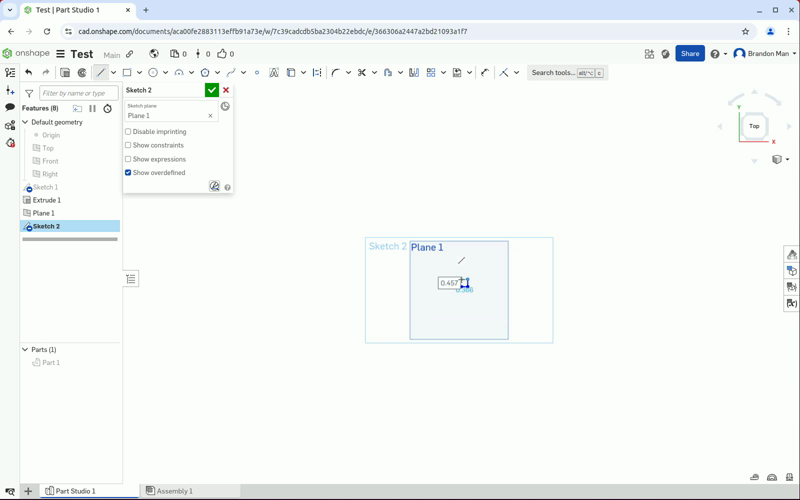
scroll(6)
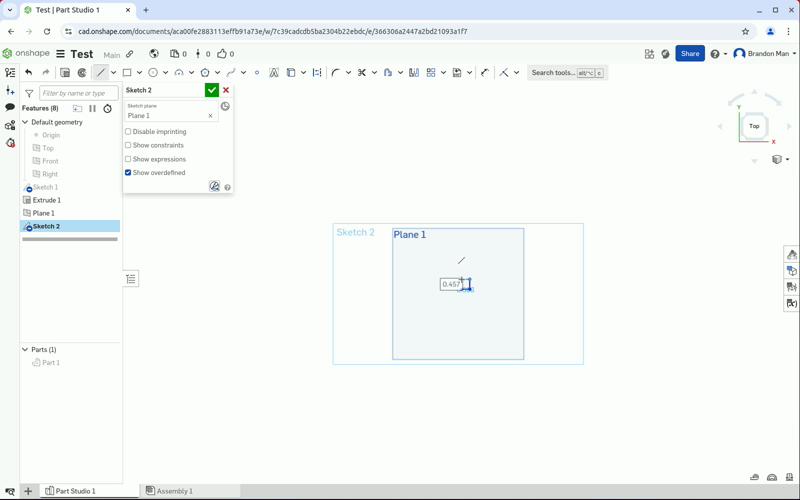
scroll(6)
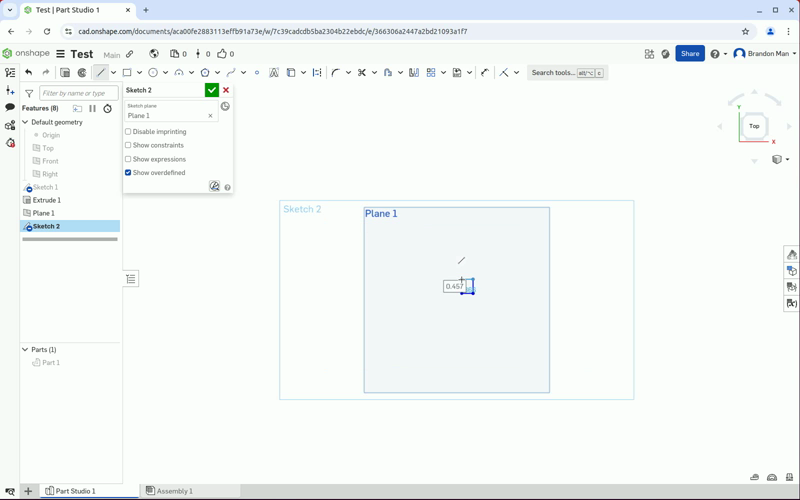
scroll(6)
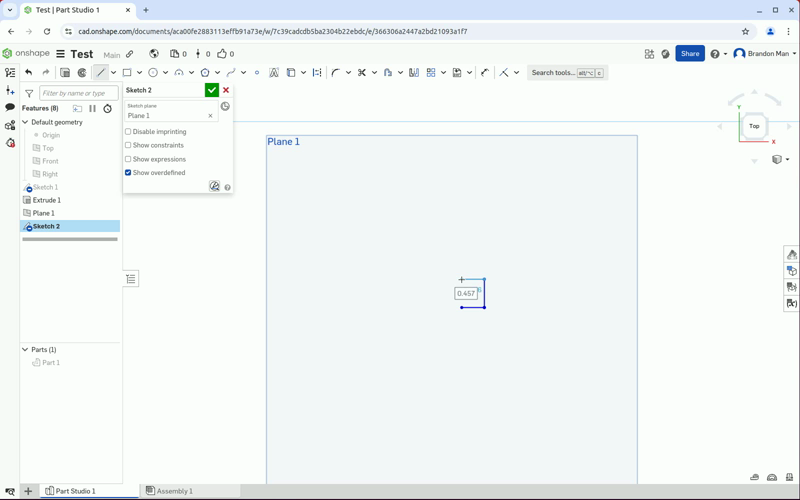
click(461, 279)
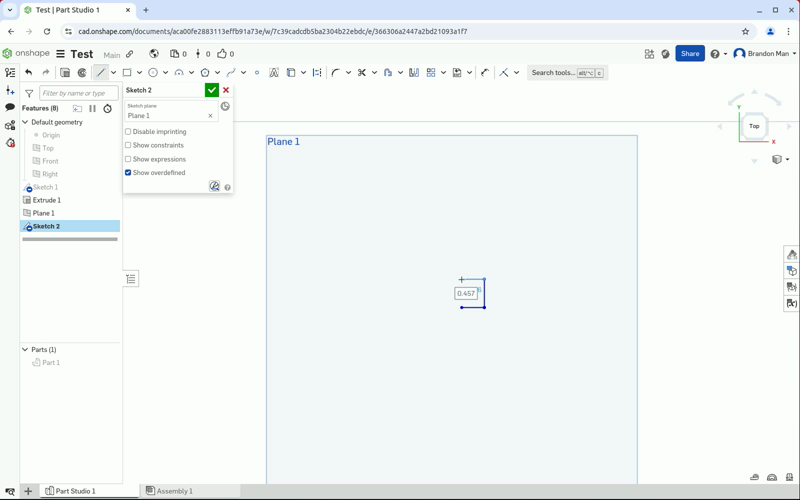
scroll(-6)
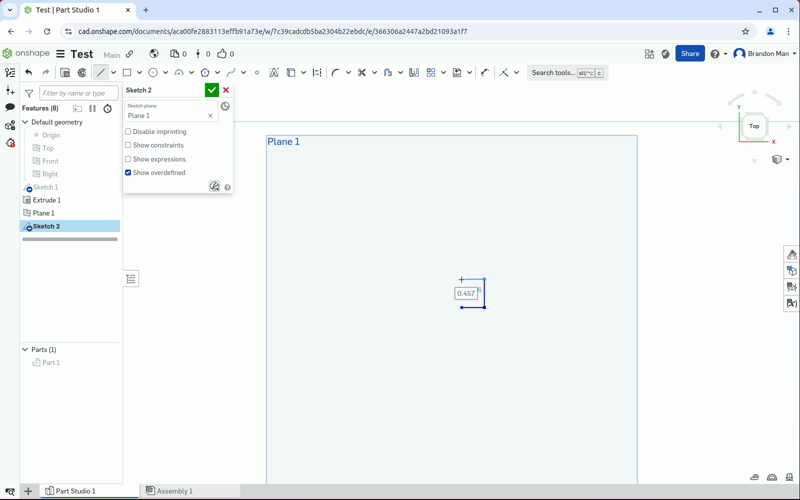
scroll(-6)
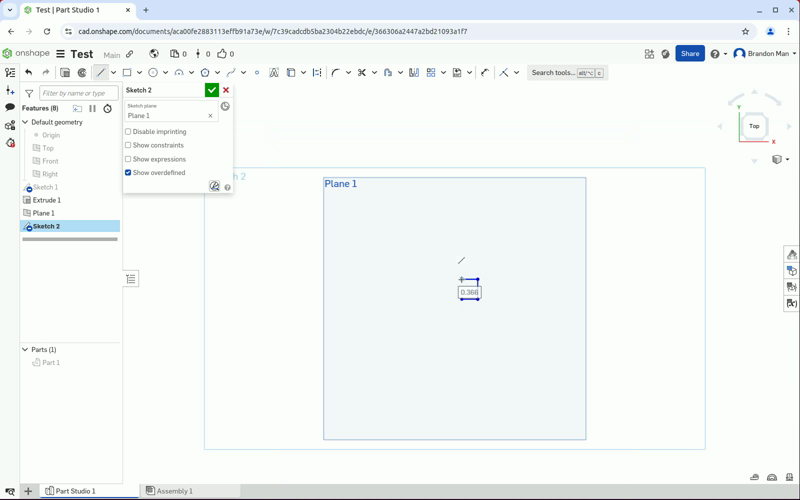
scroll(-6)
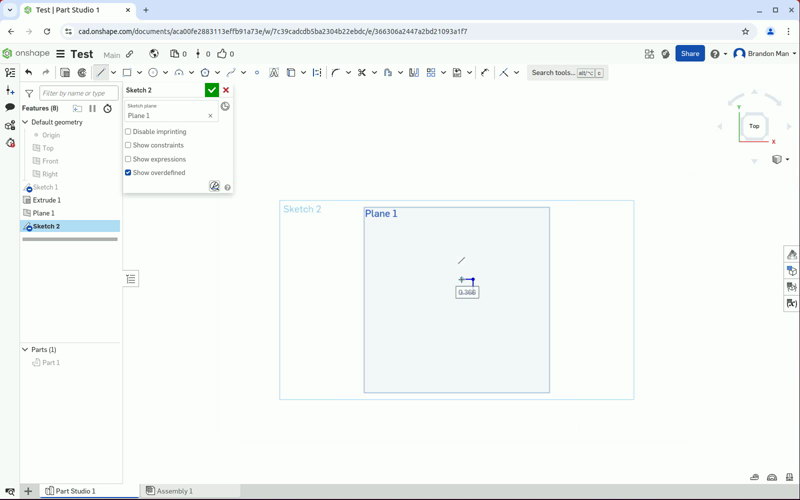
scroll(-6)
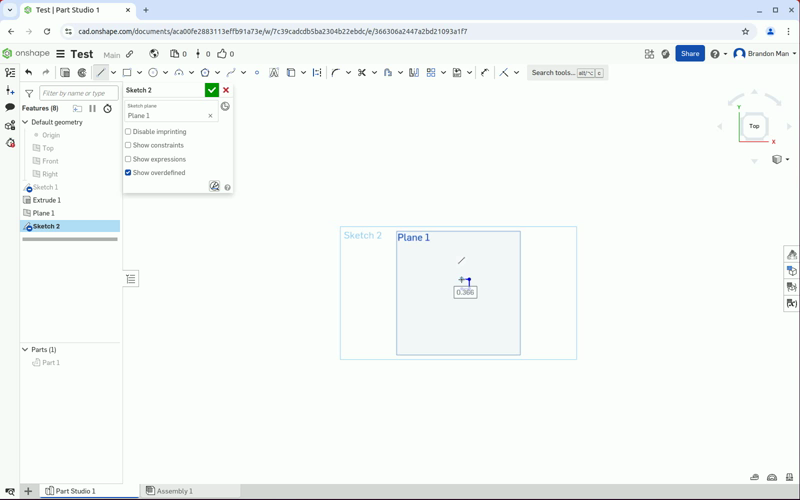
scroll(-6)
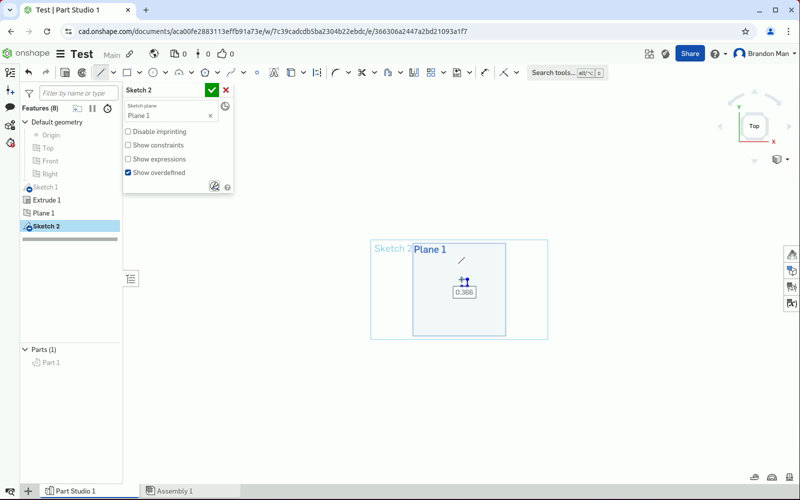
scroll(-6)
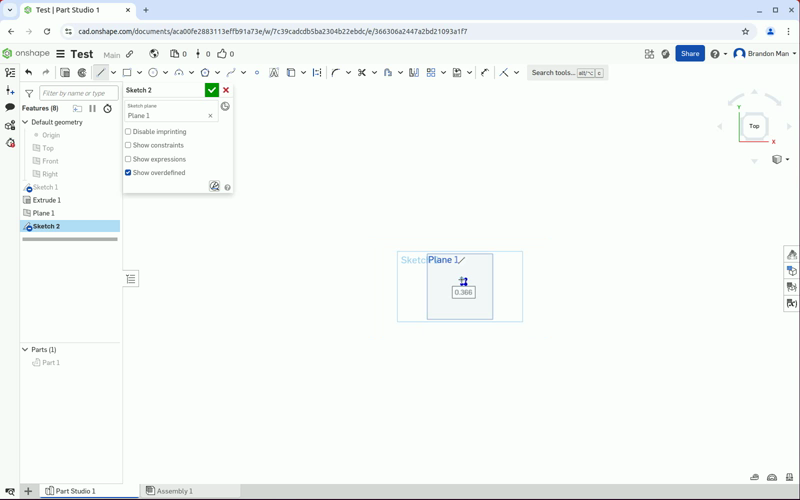
scroll(-6)
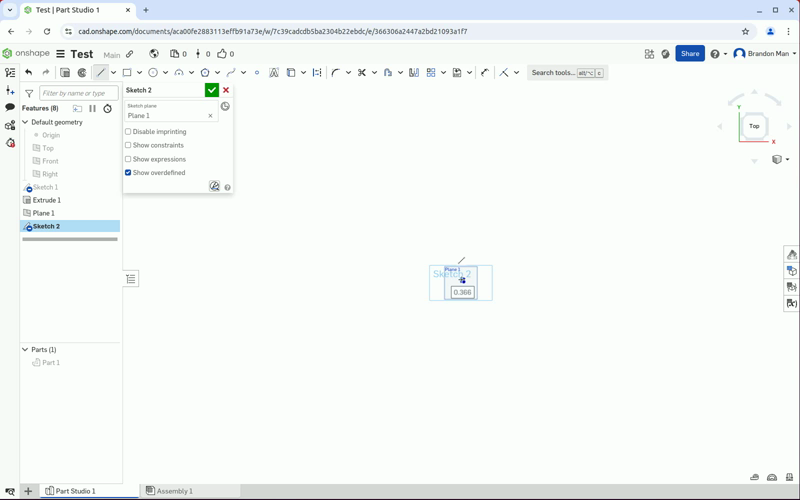
key_up(shift)
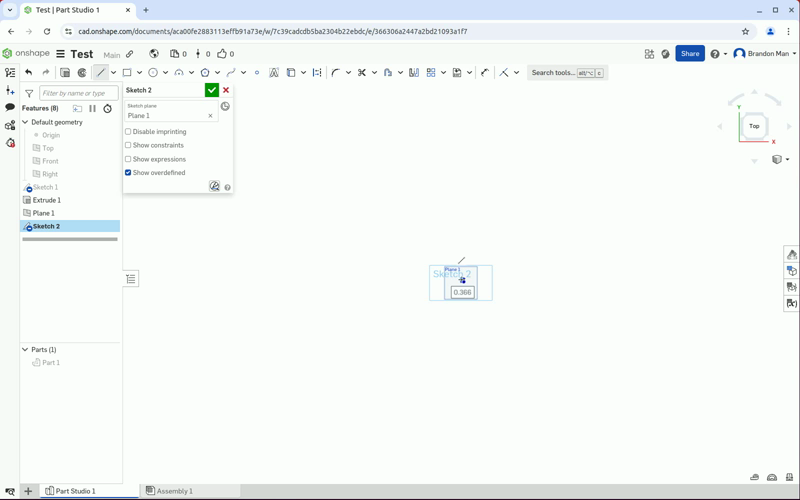
mouse_move(492, 279)
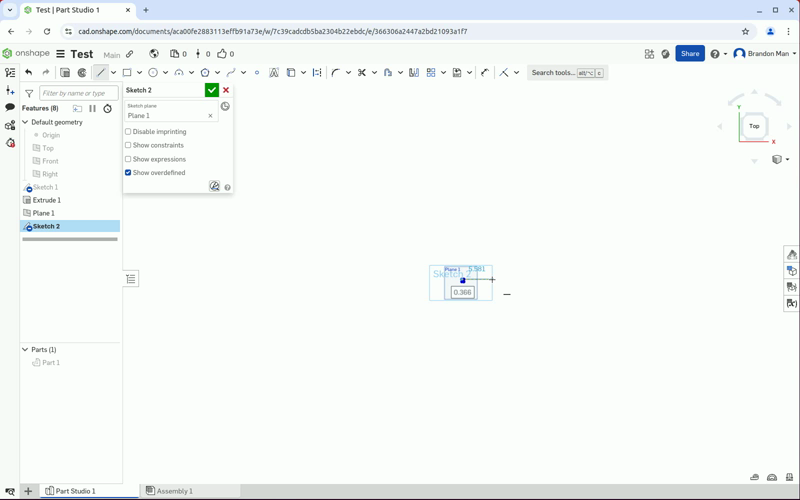
key_down(shift)
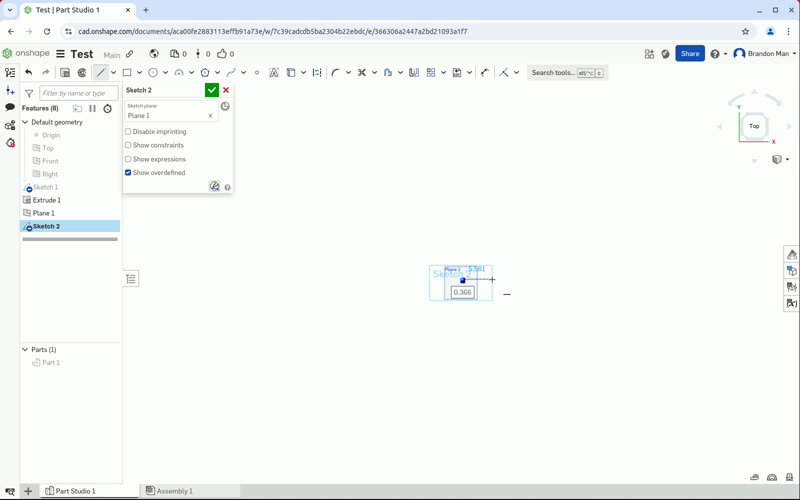
mouse_move(461, 281)
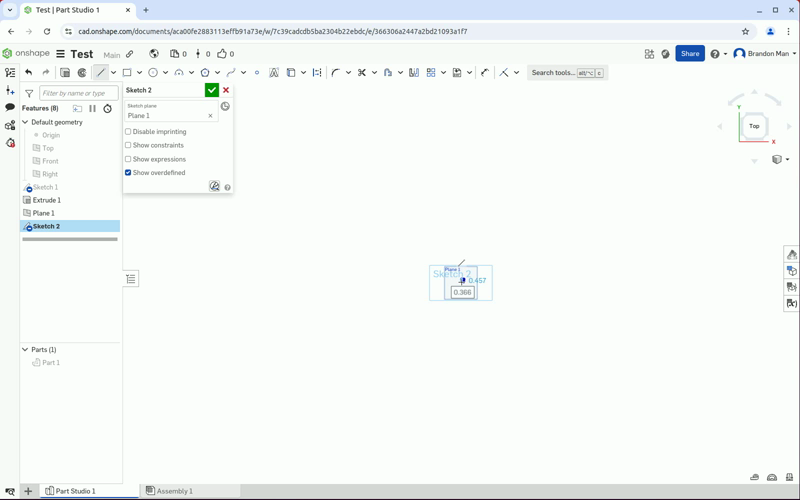
scroll(6)
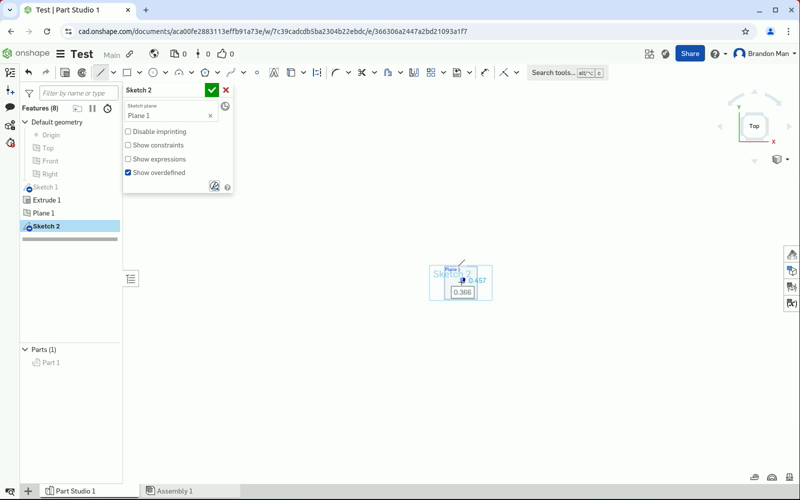
scroll(6)
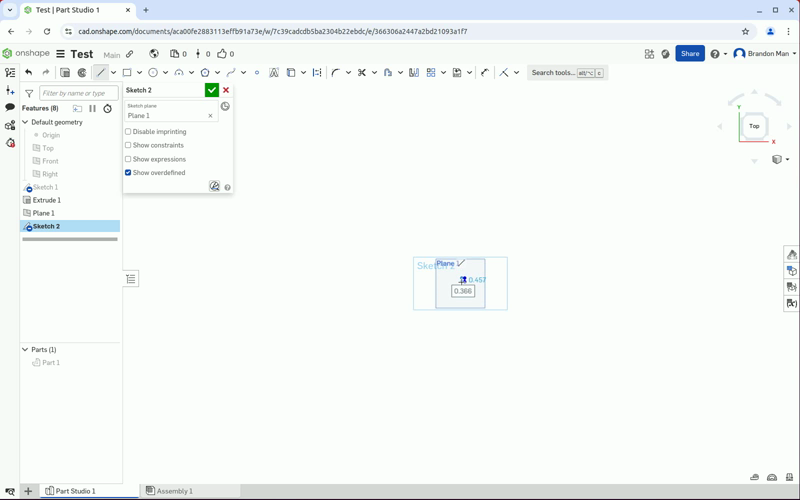
scroll(6)
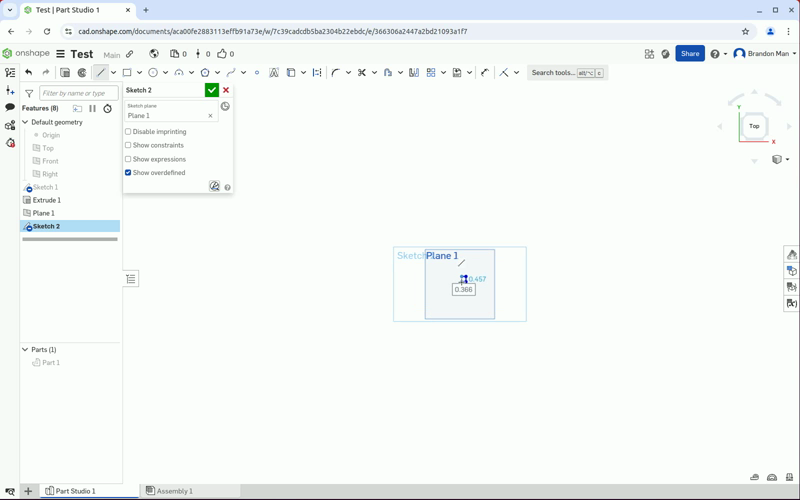
scroll(6)
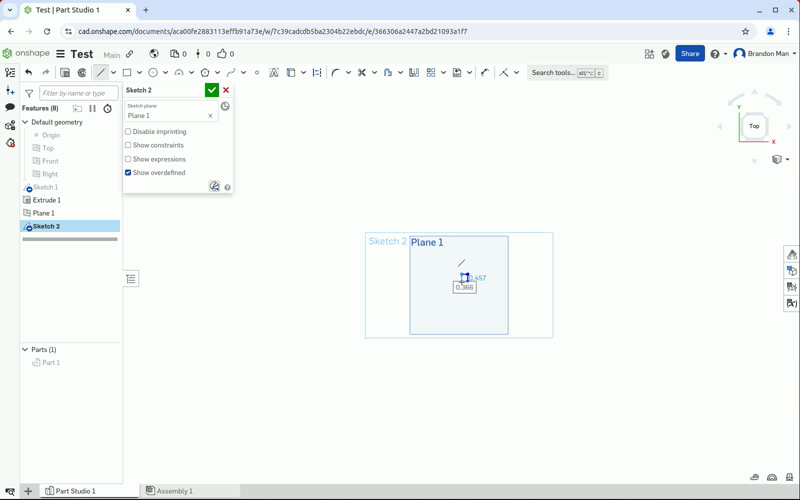
scroll(6)
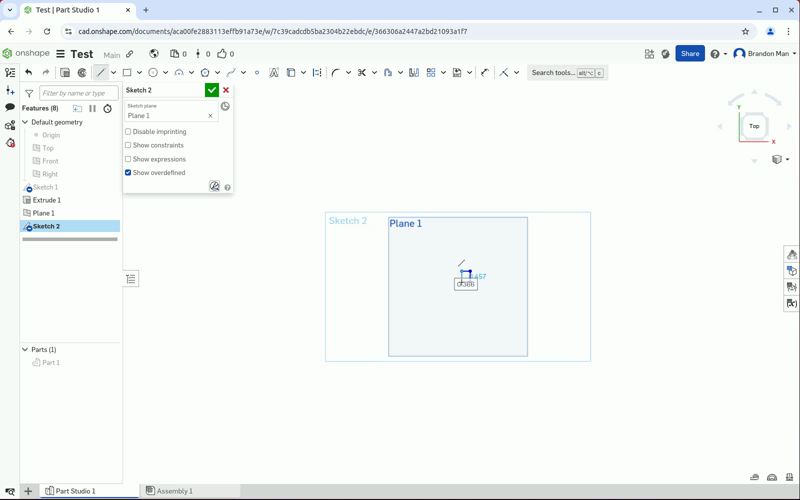
scroll(6)
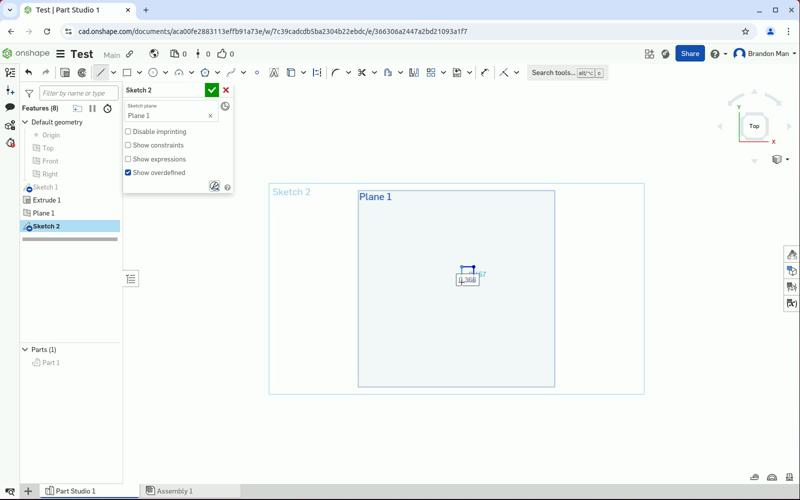
scroll(6)
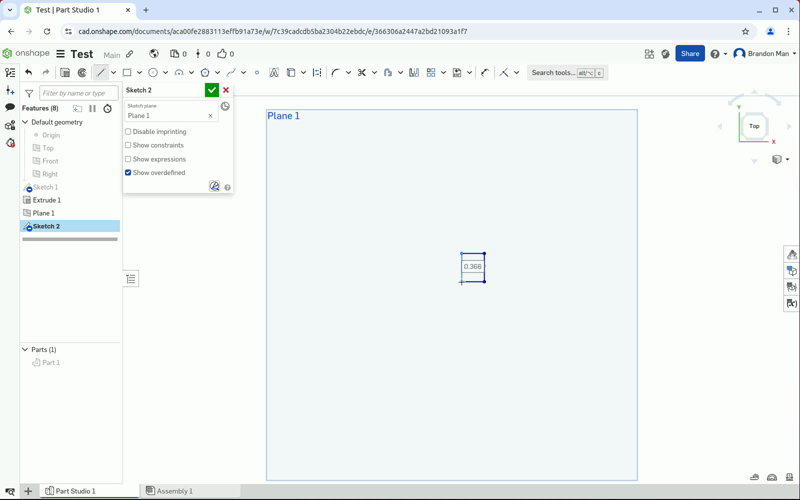
key_up(shift)
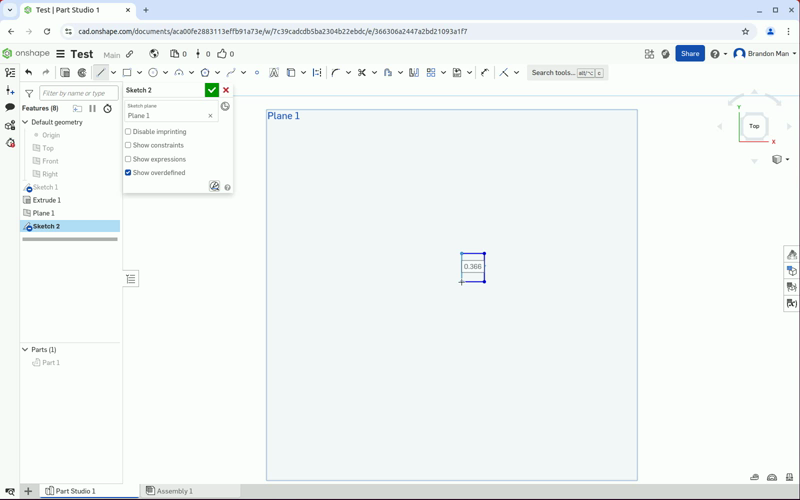
click(461, 281)
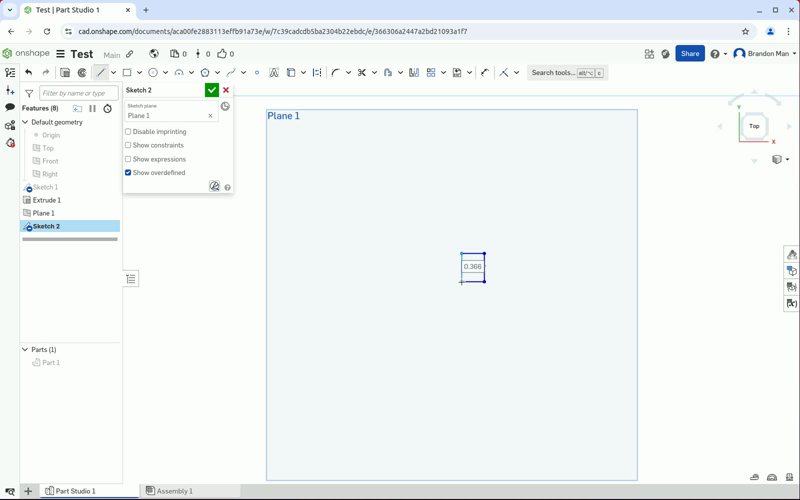
scroll(-6)
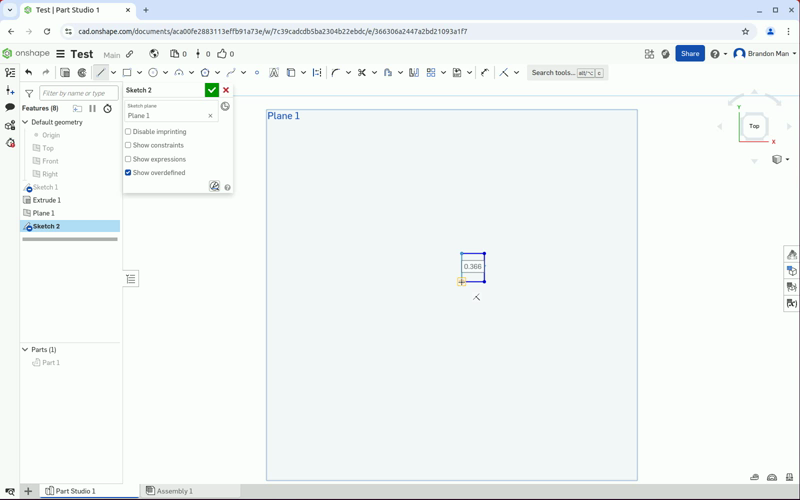
scroll(-6)
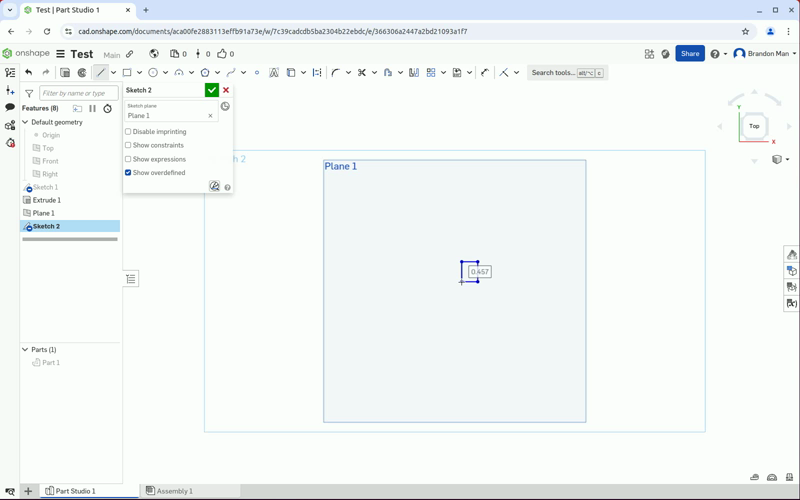
scroll(-6)
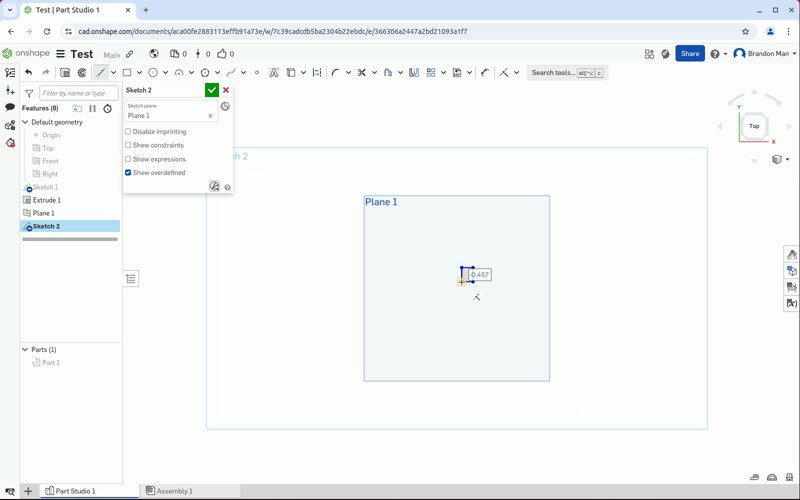
scroll(-6)
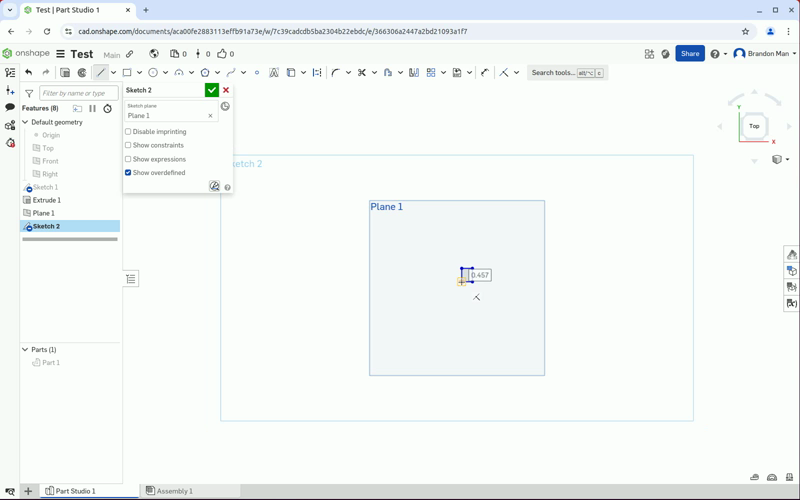
scroll(-6)
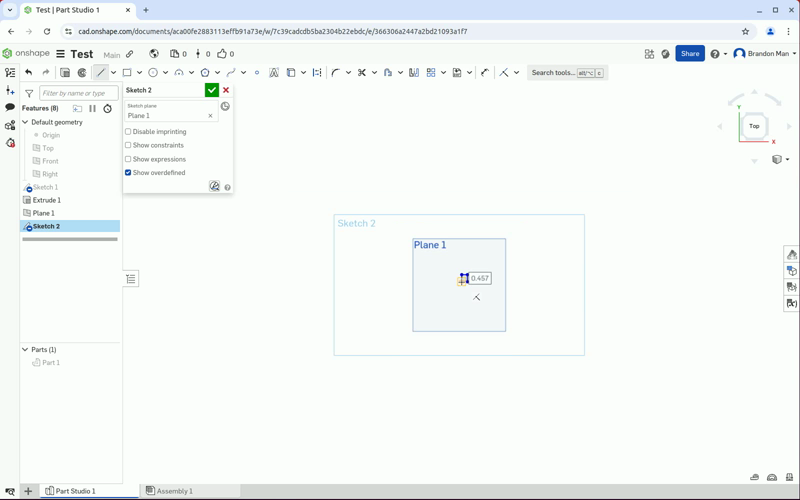
scroll(-6)
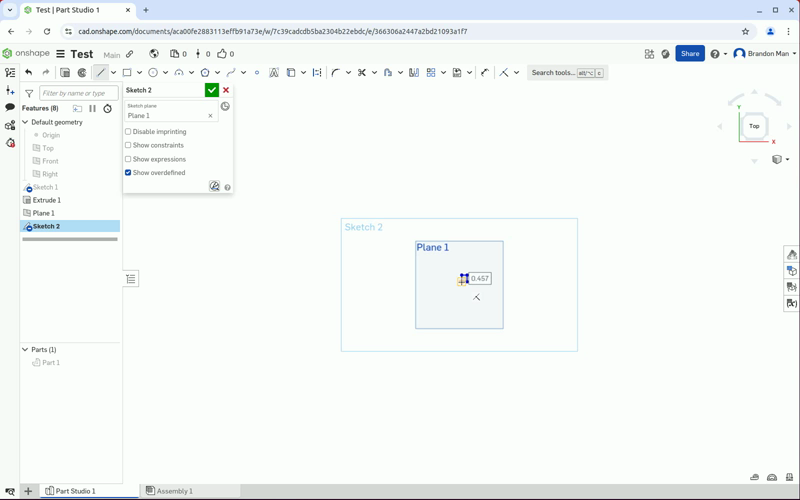
scroll(-6)
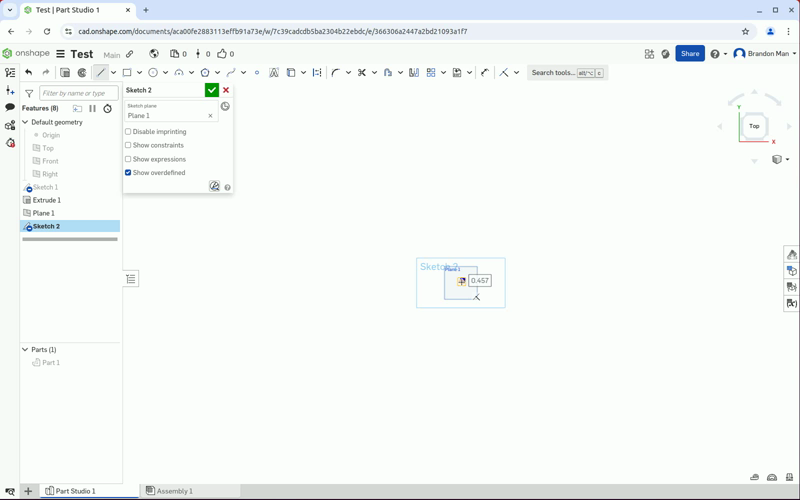
key(esc)
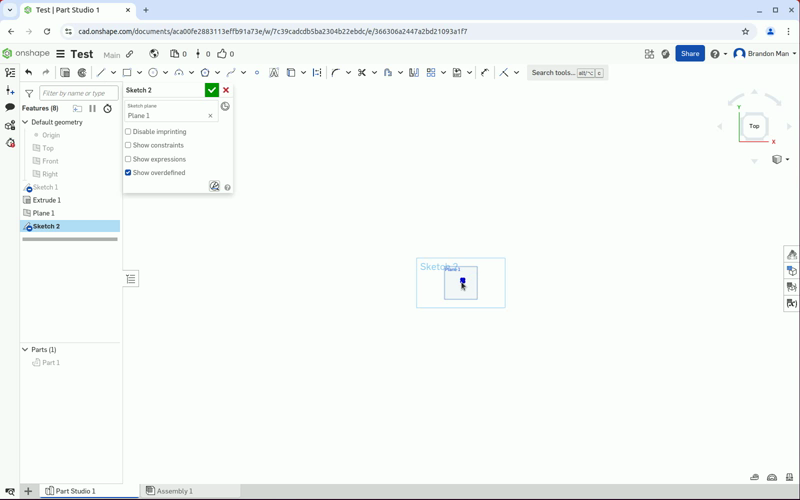
mouse_move(462, 279)
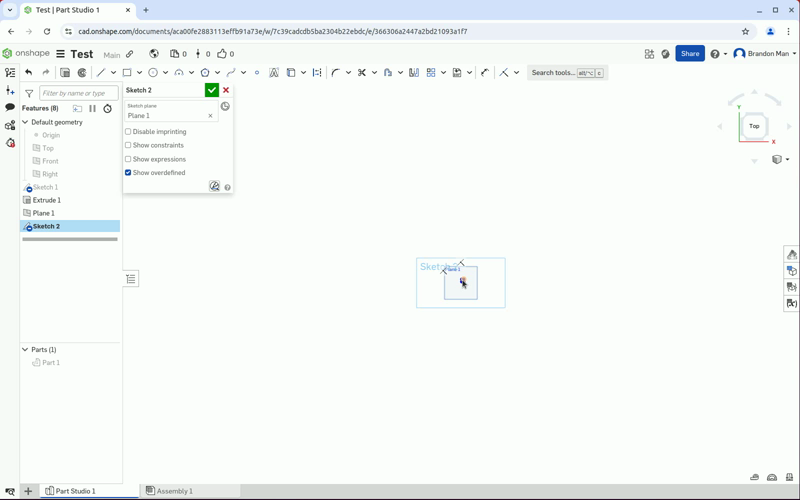
scroll(6)
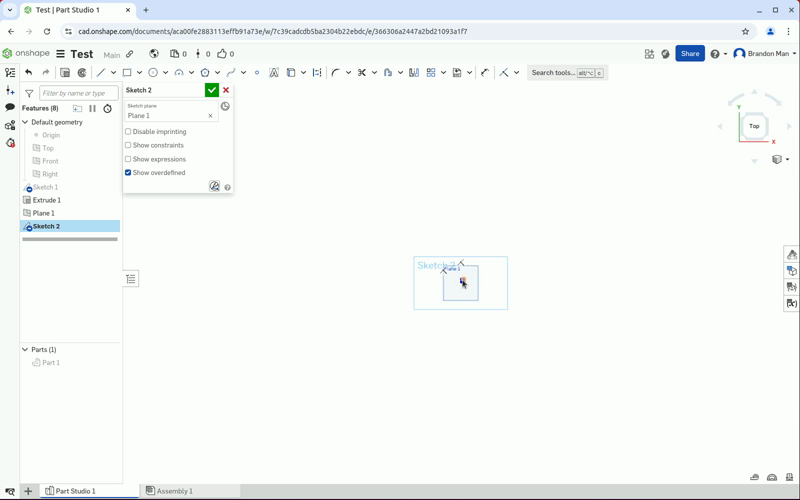
scroll(6)
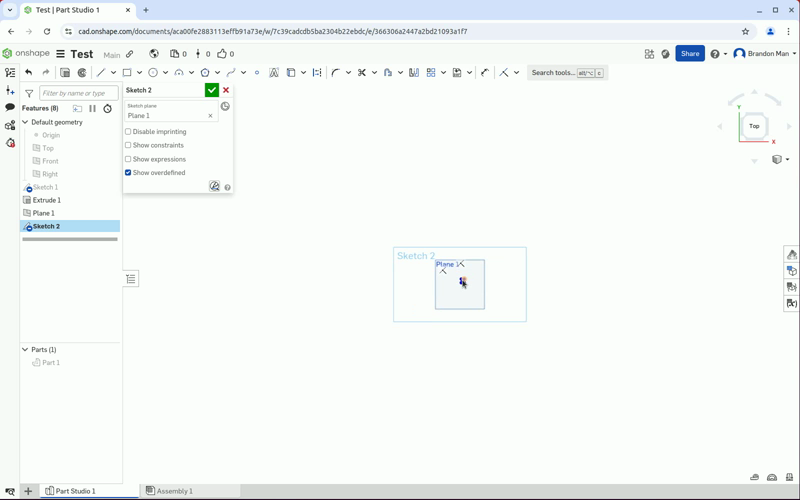
scroll(6)
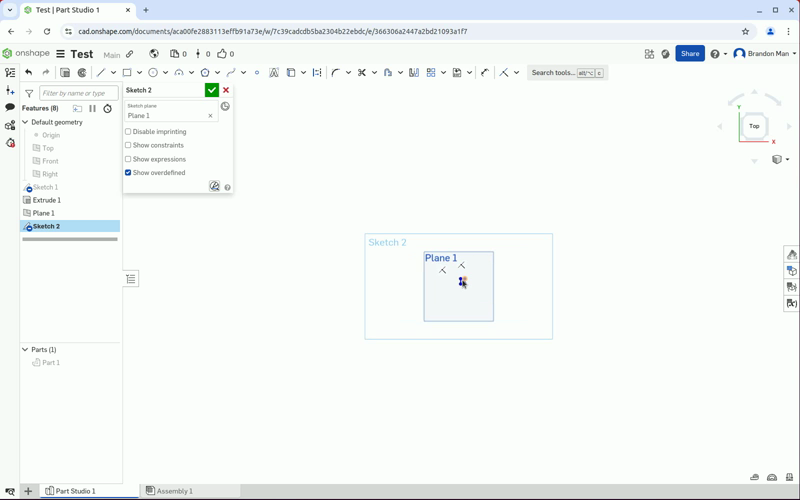
scroll(6)
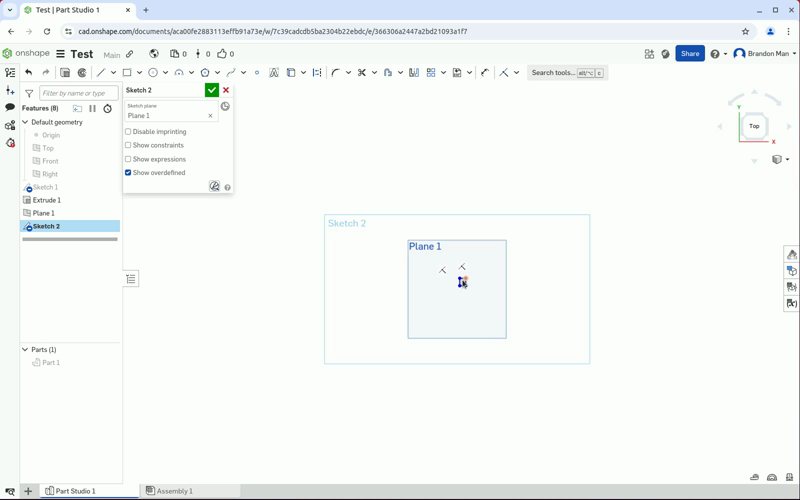
scroll(6)
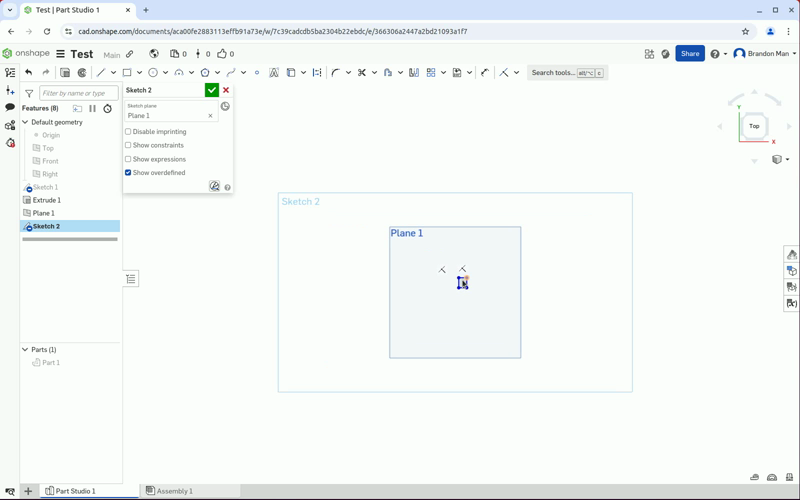
scroll(6)
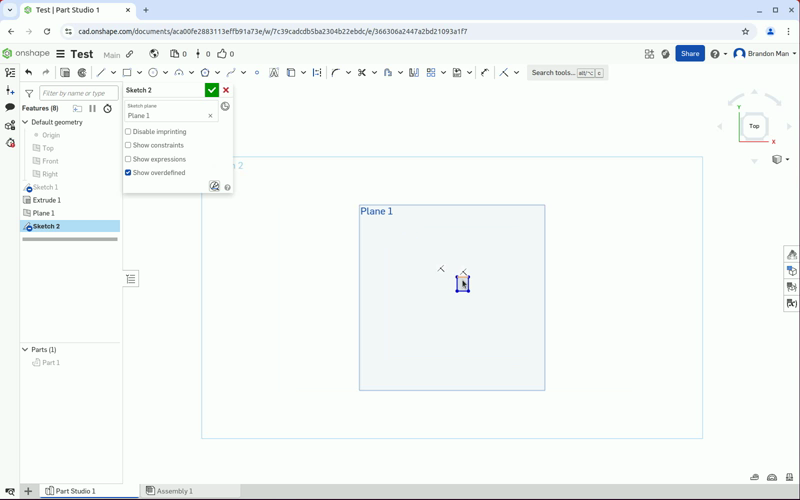
scroll(6)
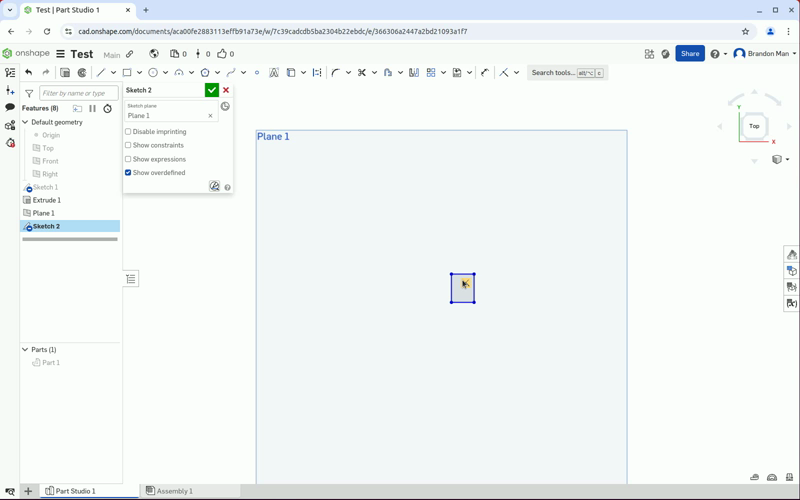
click(462, 279)
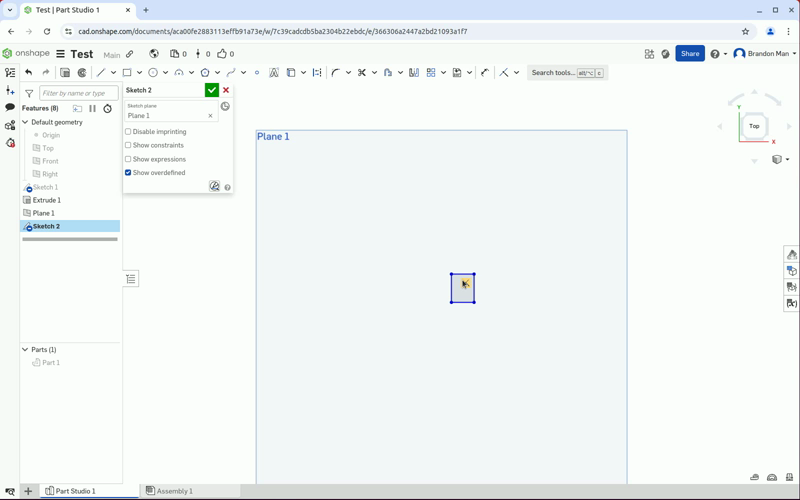
scroll(-6)
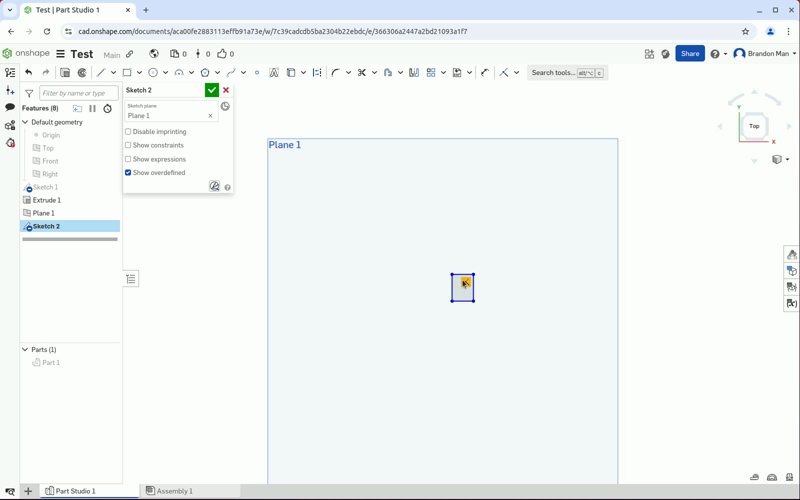
scroll(-6)
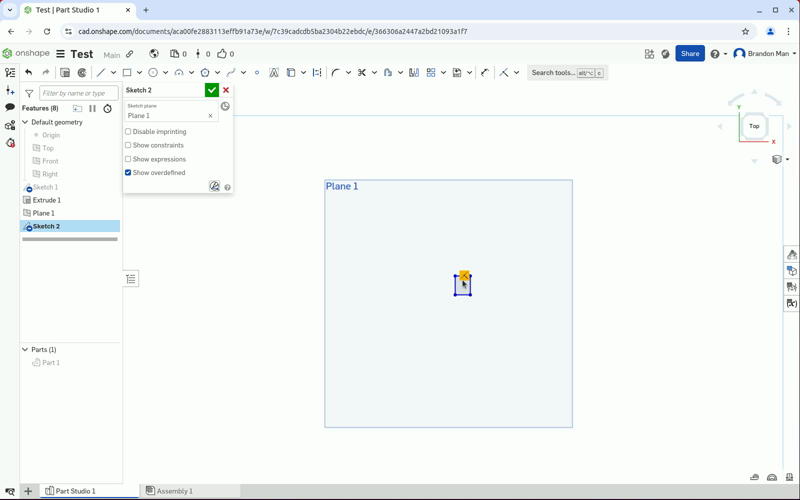
scroll(-6)
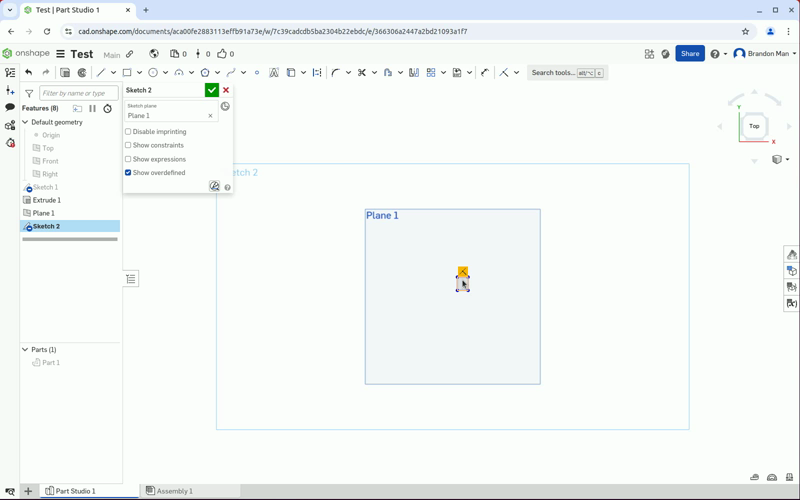
scroll(-6)
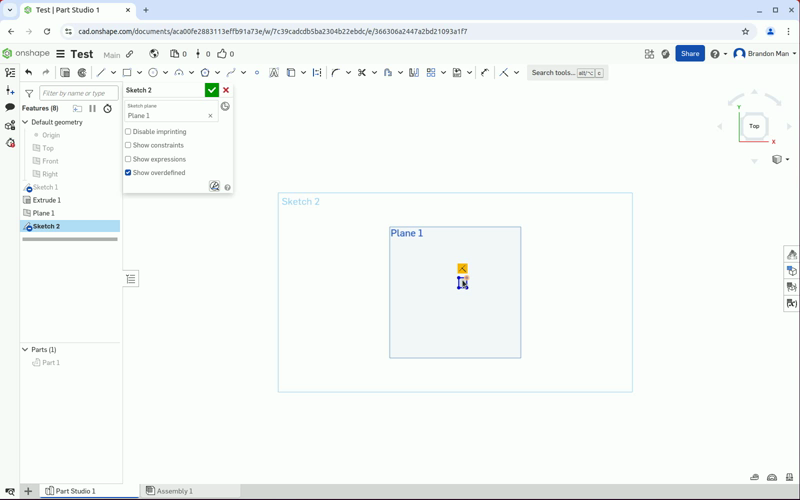
scroll(-6)
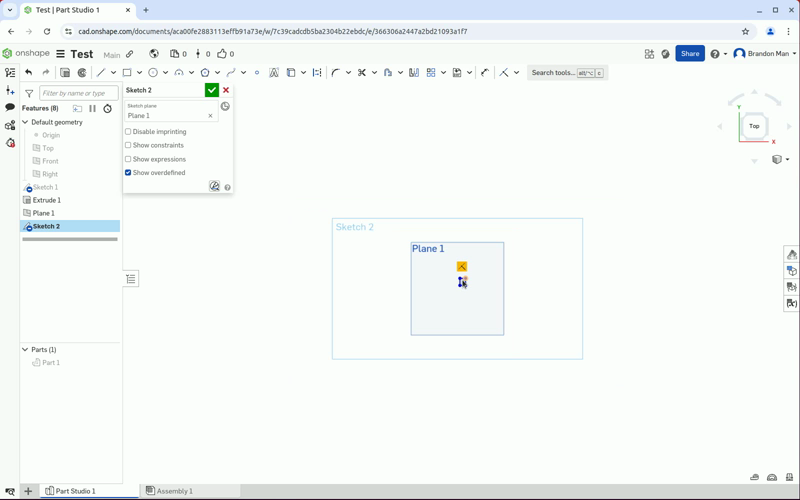
scroll(-6)
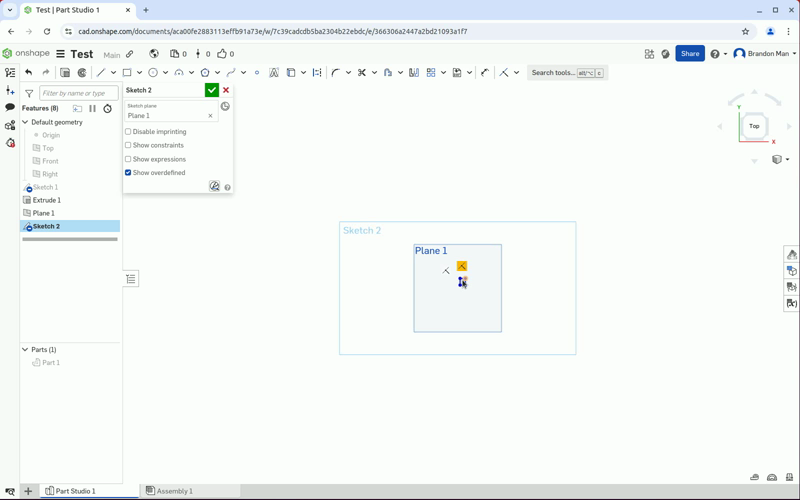
scroll(-6)
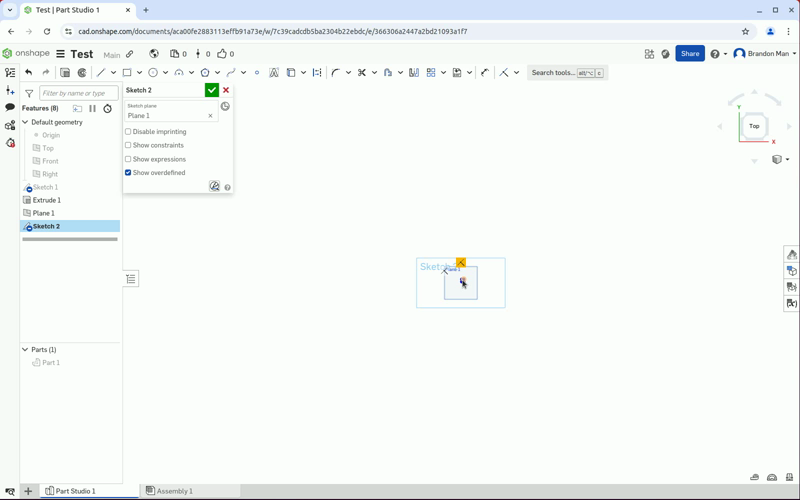
mouse_move(73, 352)
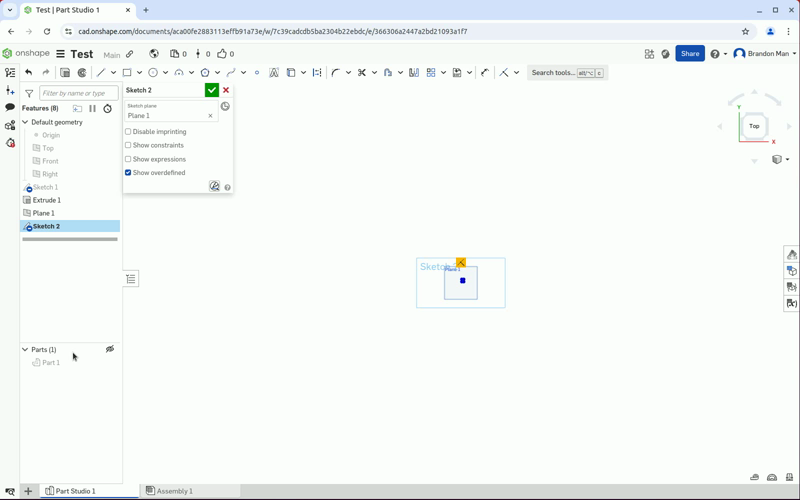
key(shift+y)
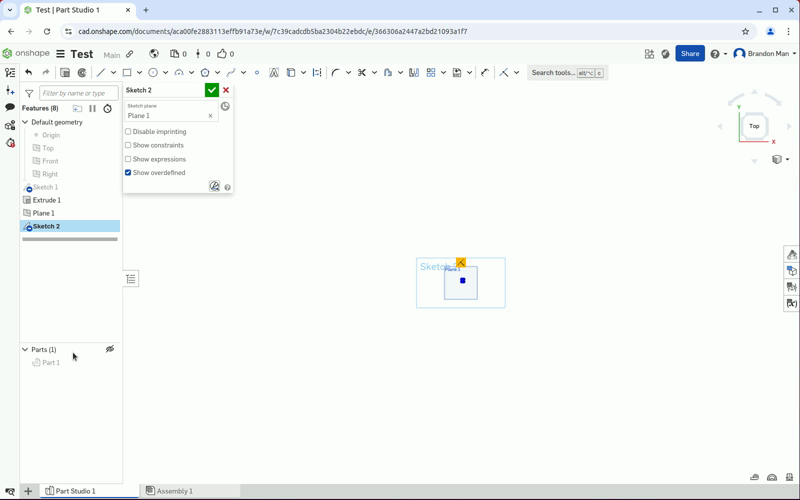
key(shift+e)
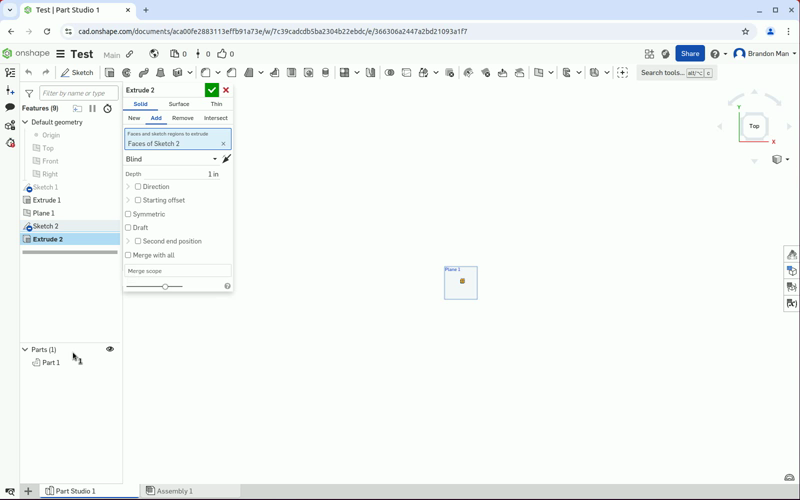
mouse_move(143, 106)
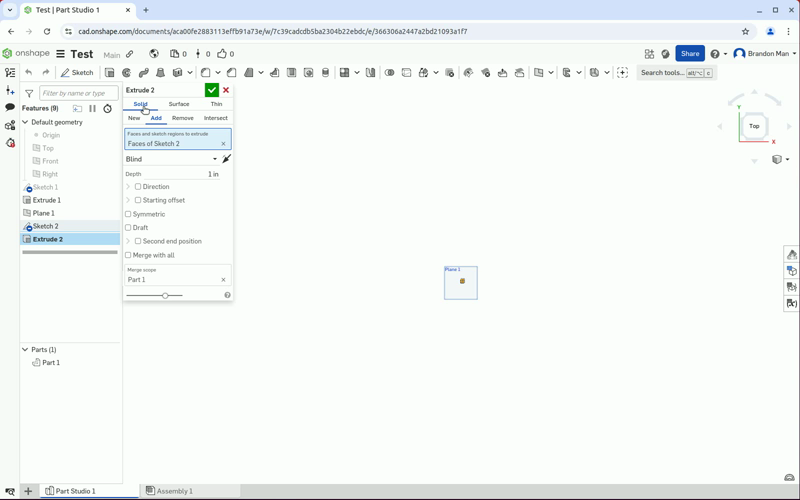
click(143, 106)
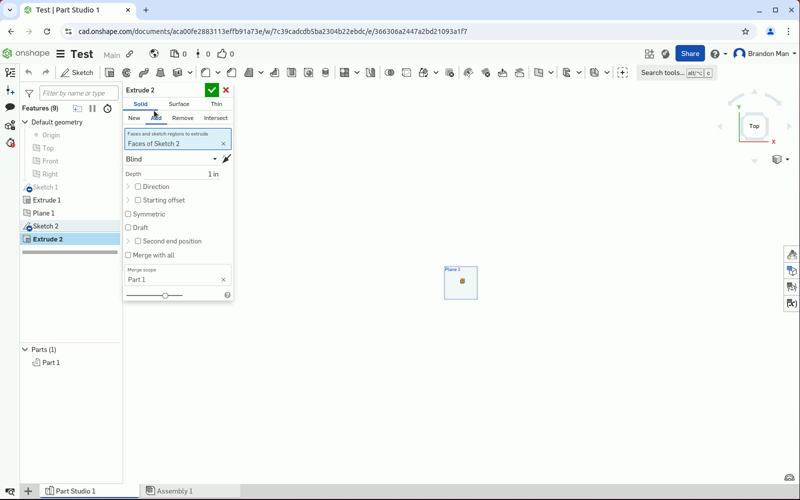
mouse_move(186, 120)
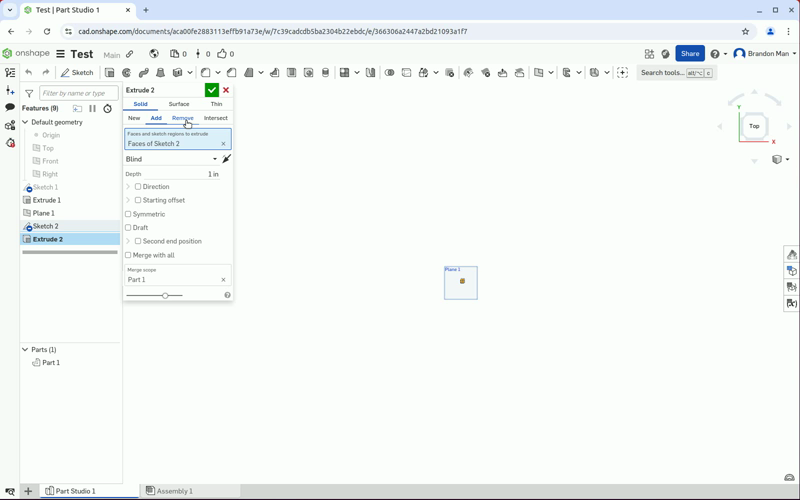
click(186, 120)
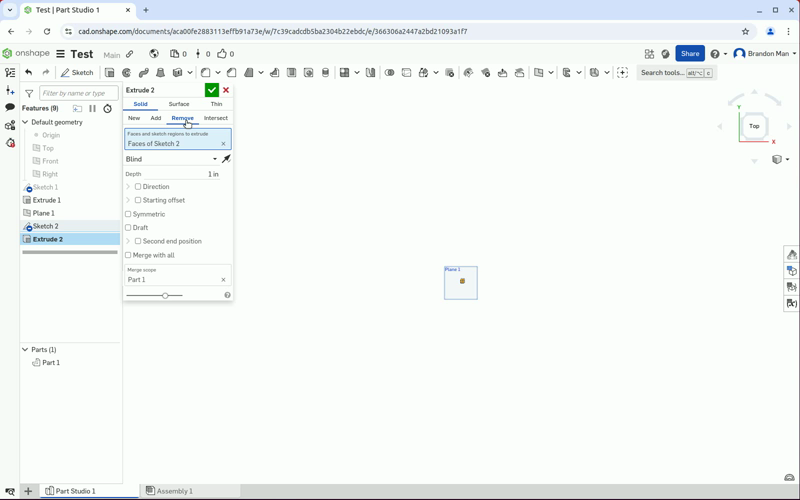
key(tab, 4)
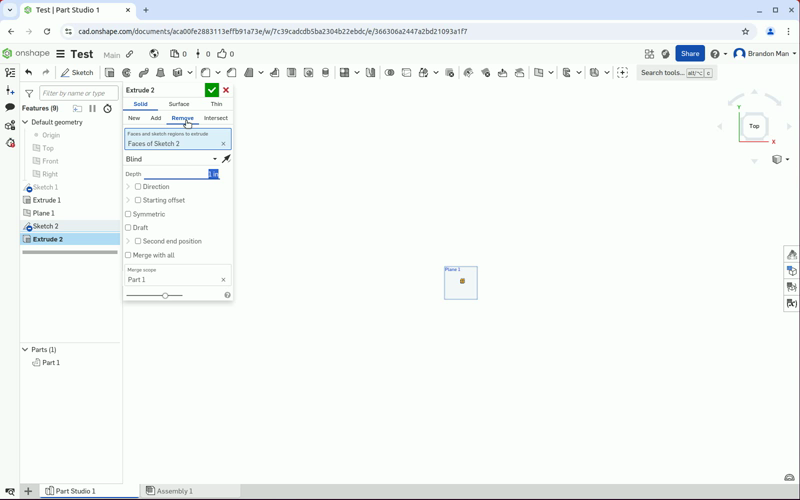
text(21.905)
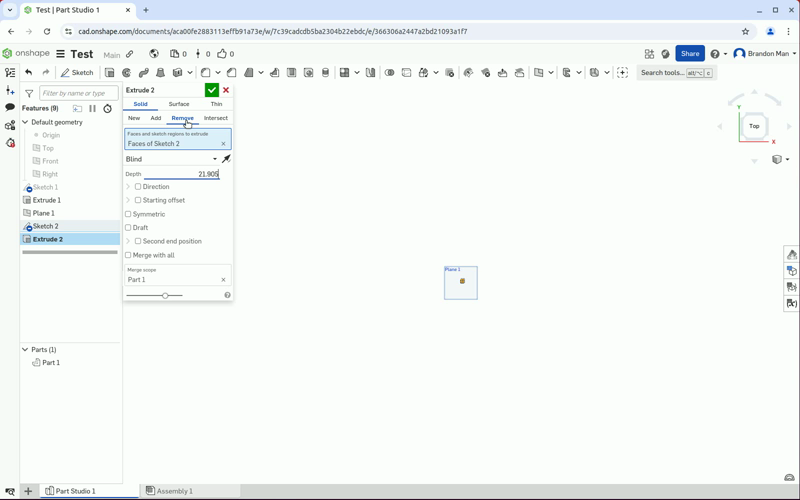
key(tab, 6)
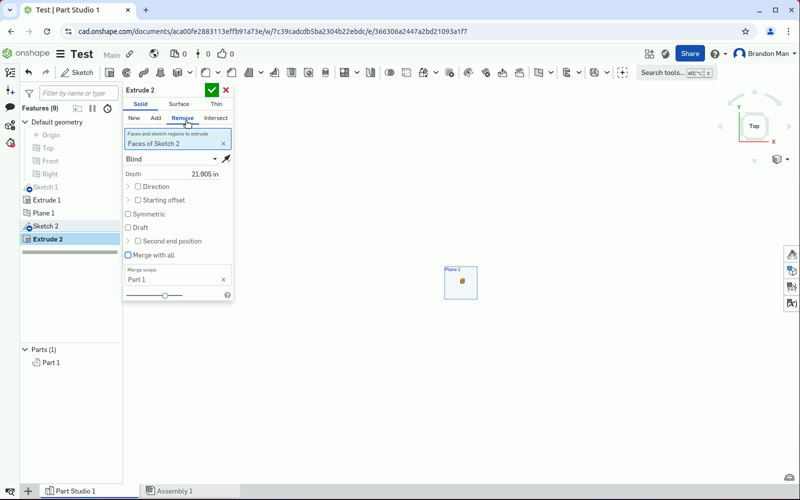
key(space)
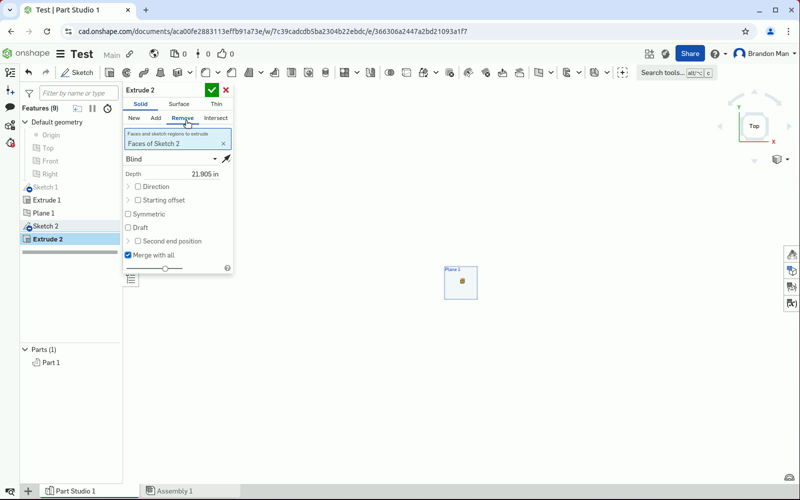
key(enter)
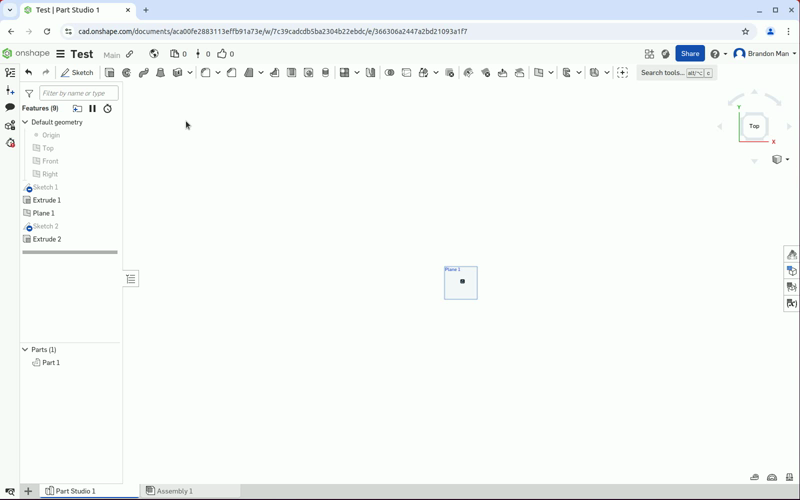
key(shift+h)
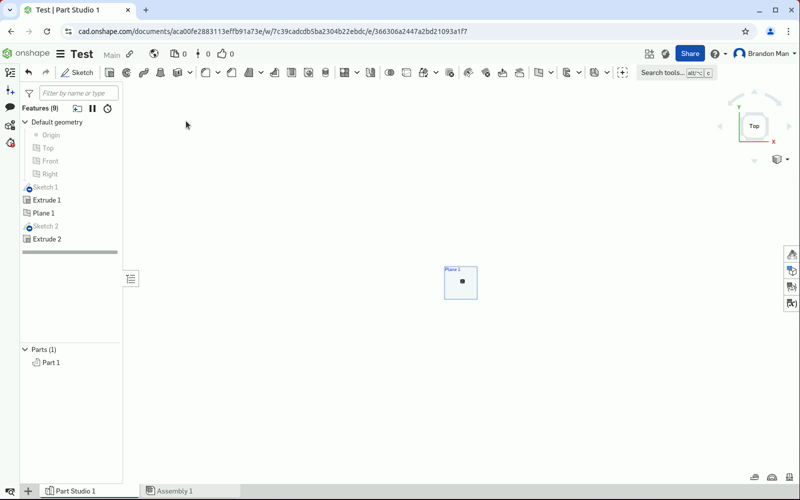
key(shift+h)
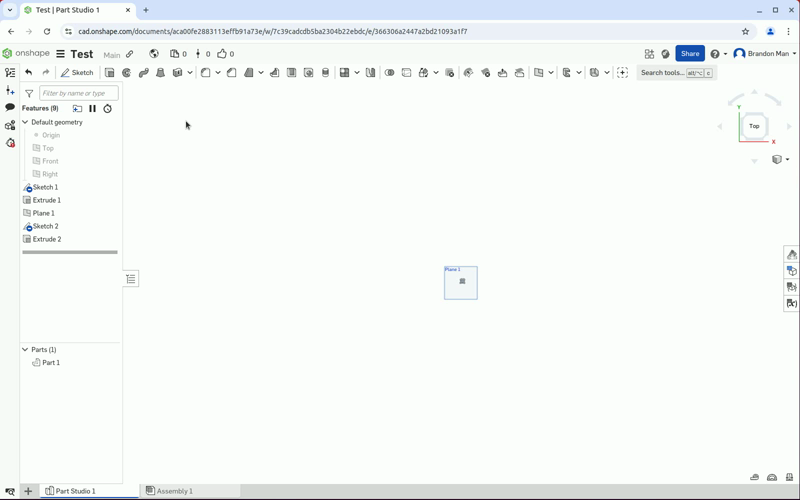
key(shift+7)
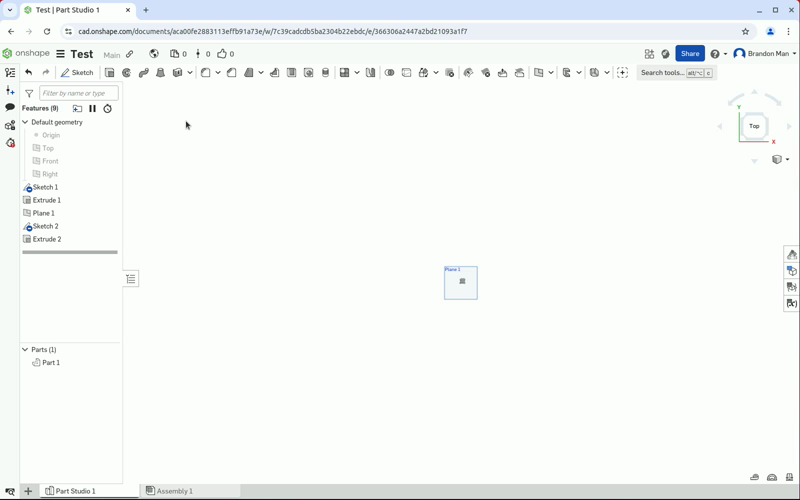
key(up, 3)
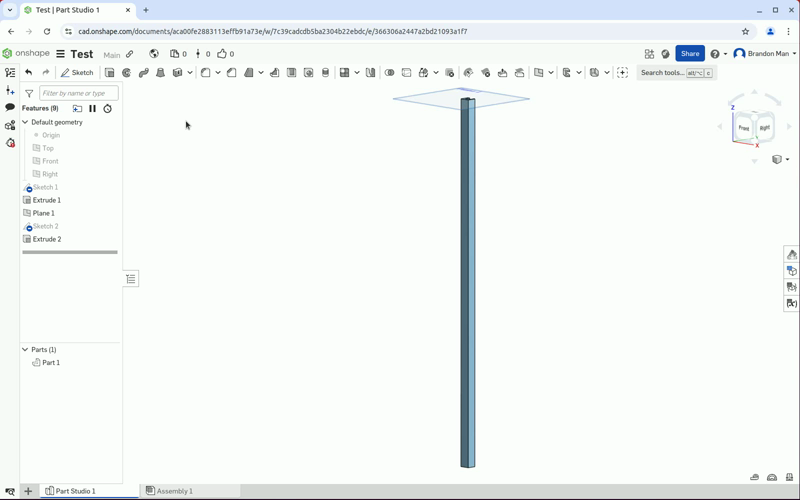
key(left, 3)
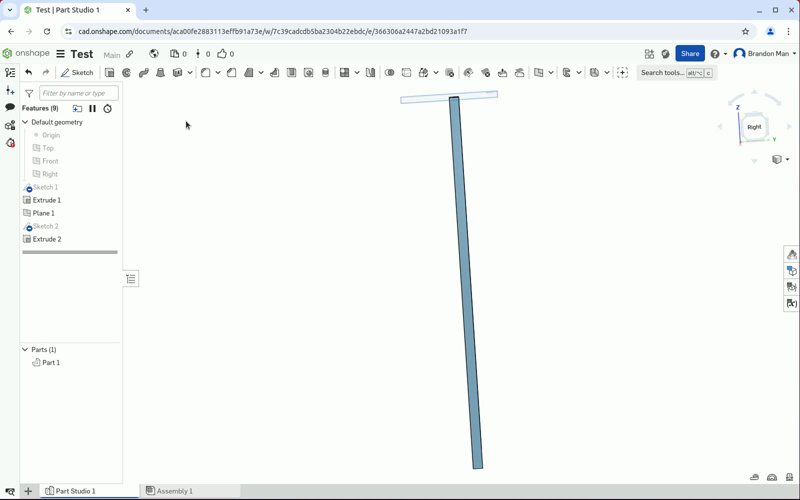
key(right, 3)
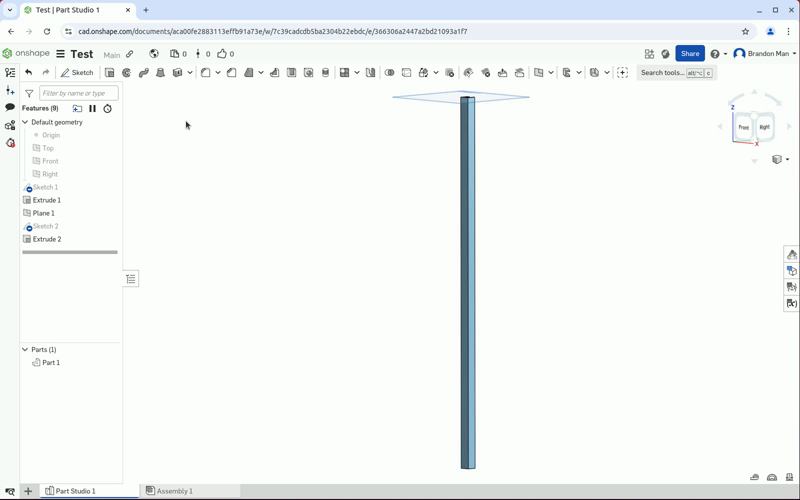
key(down, 3)
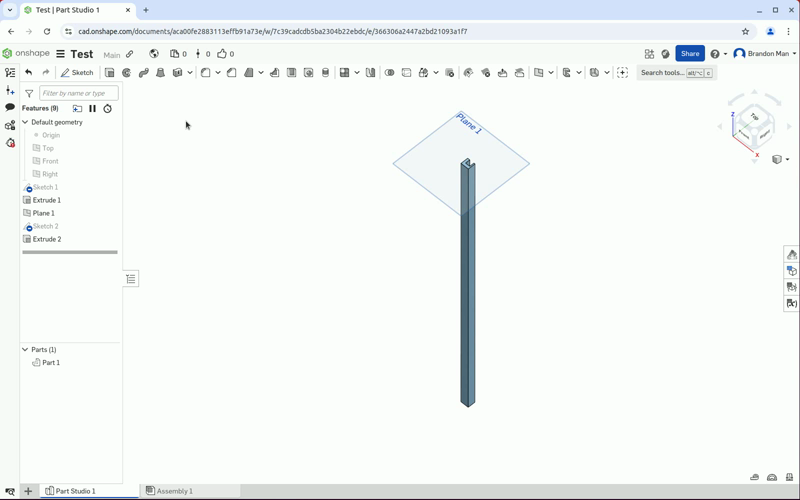
mouse_move(73, 189)
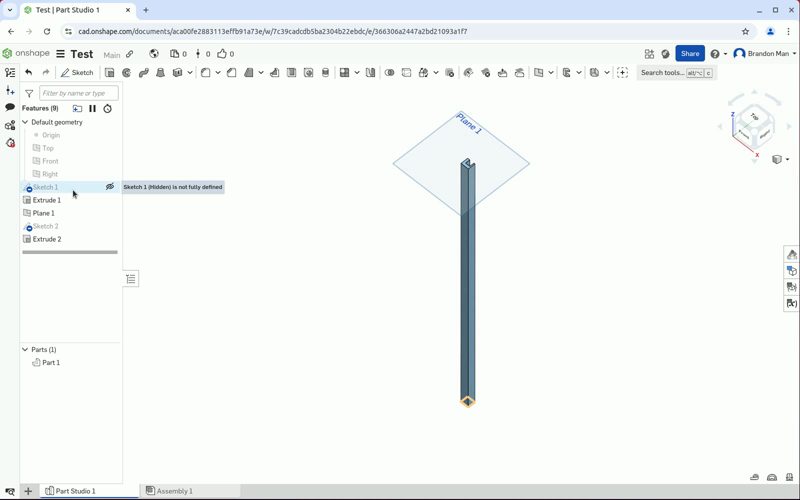
click(73, 189)